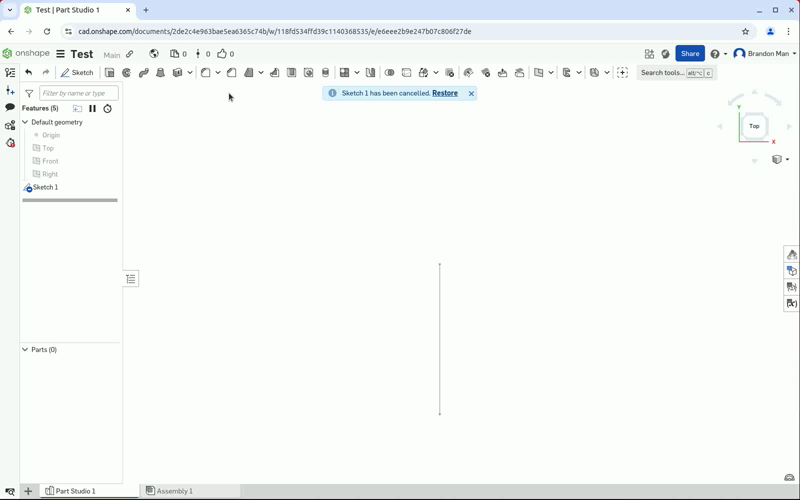
key(shift+h)
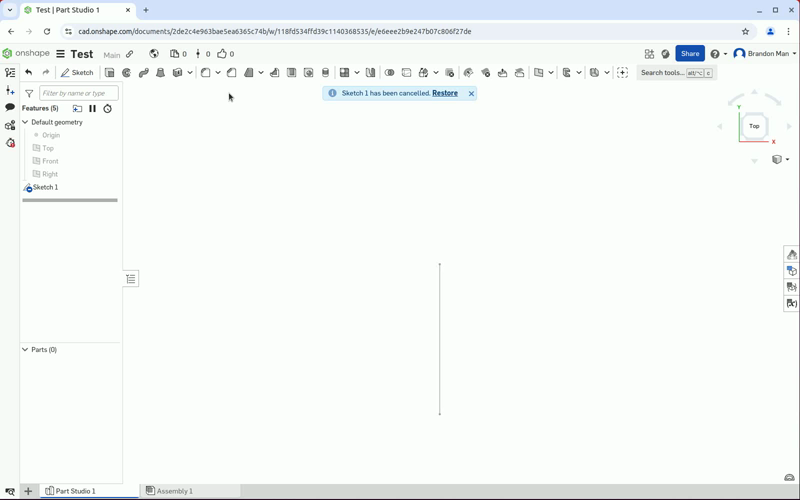
key(shift+s)
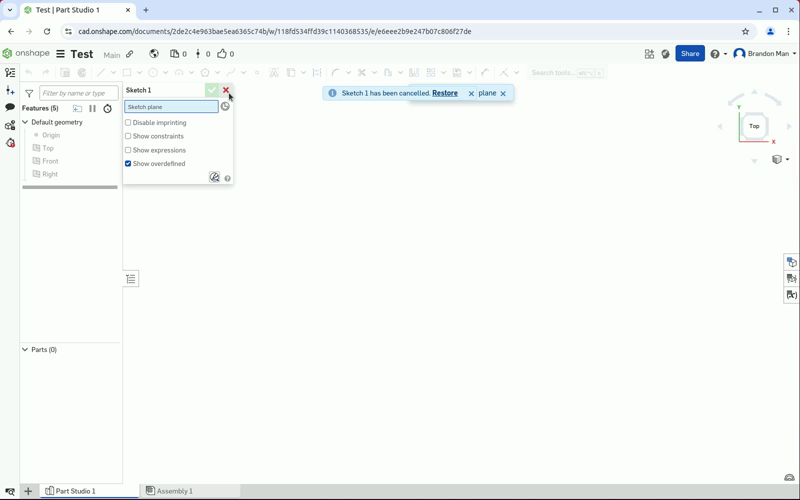
mouse_move(73, 150)
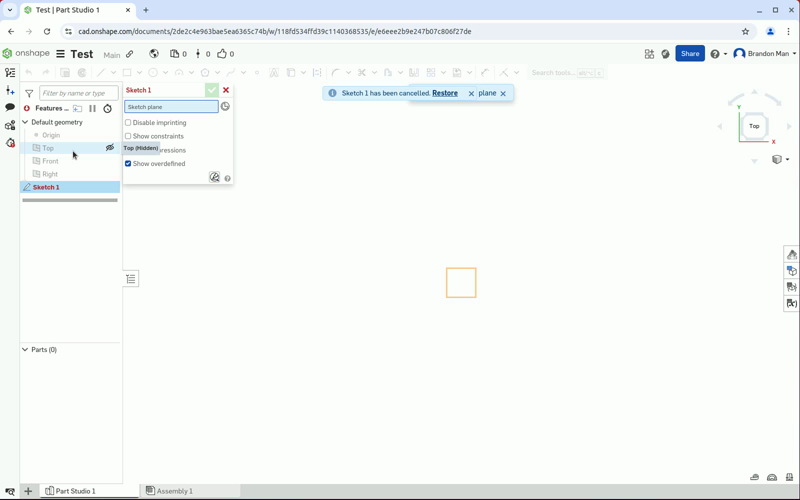
click(73, 150)
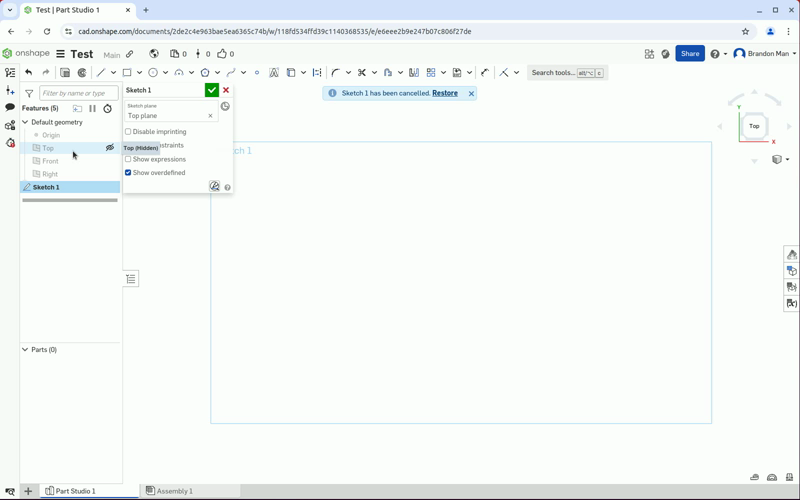
mouse_move(73, 352)
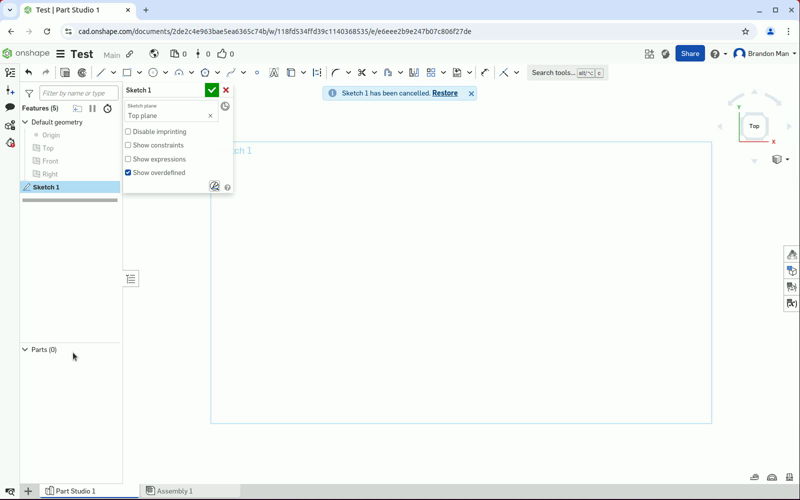
key(y)
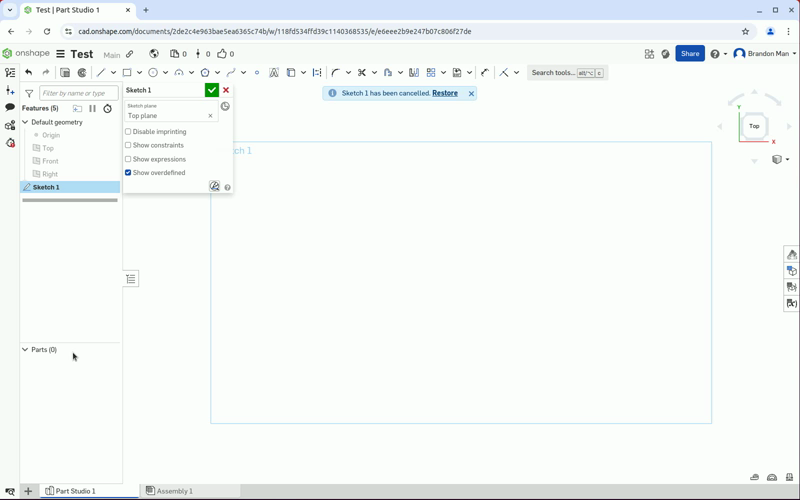
key(c)
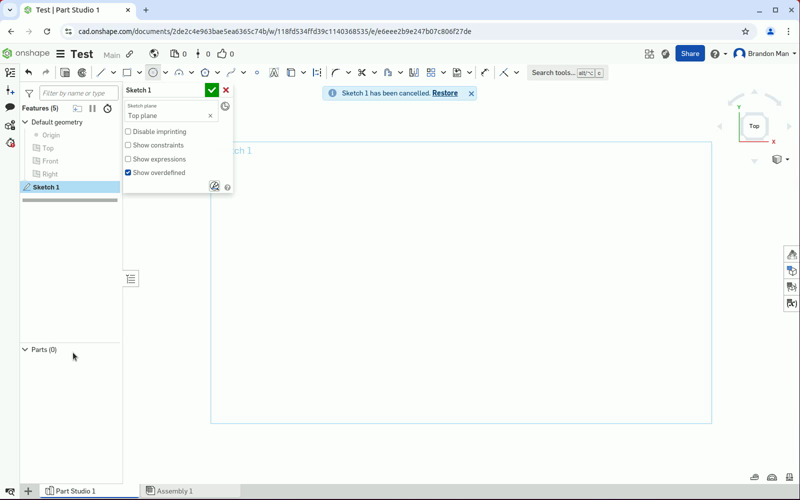
key_down(shift)
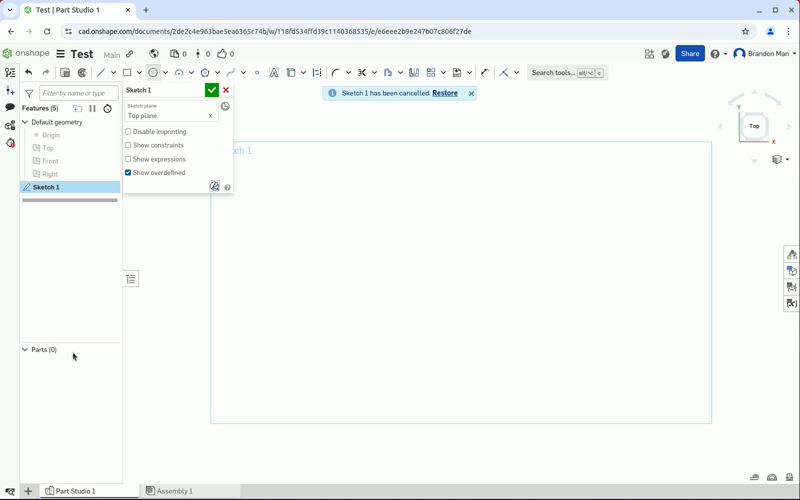
mouse_move(461, 282)
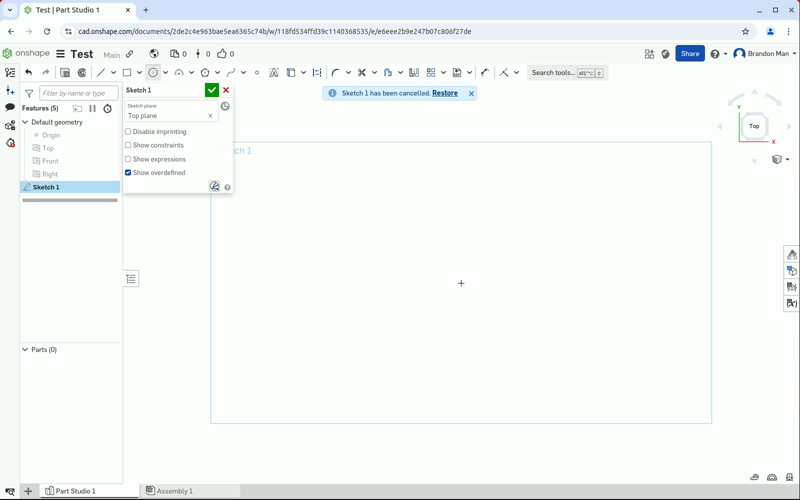
click(461, 282)
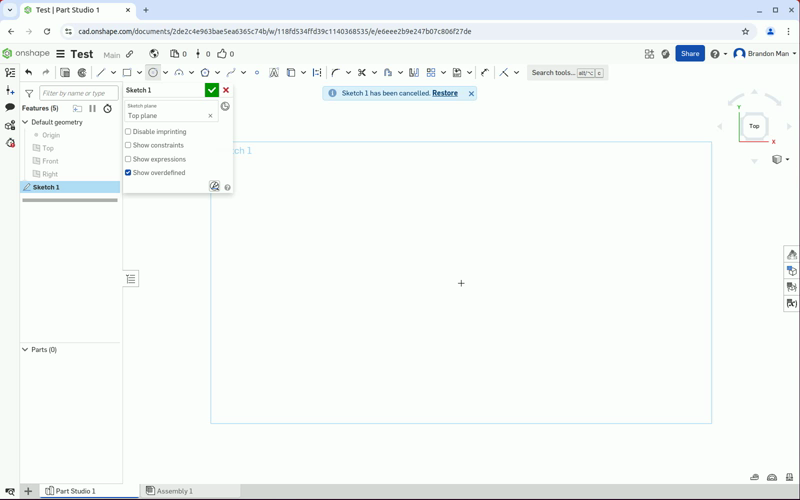
key_up(shift)
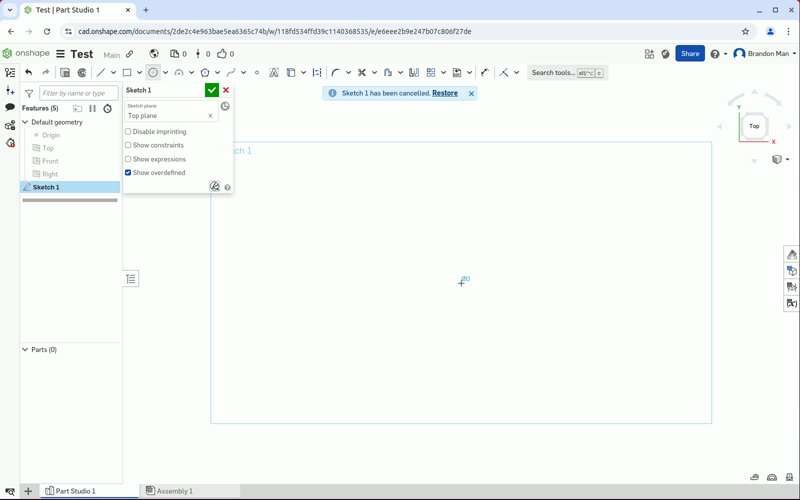
mouse_move(574, 282)
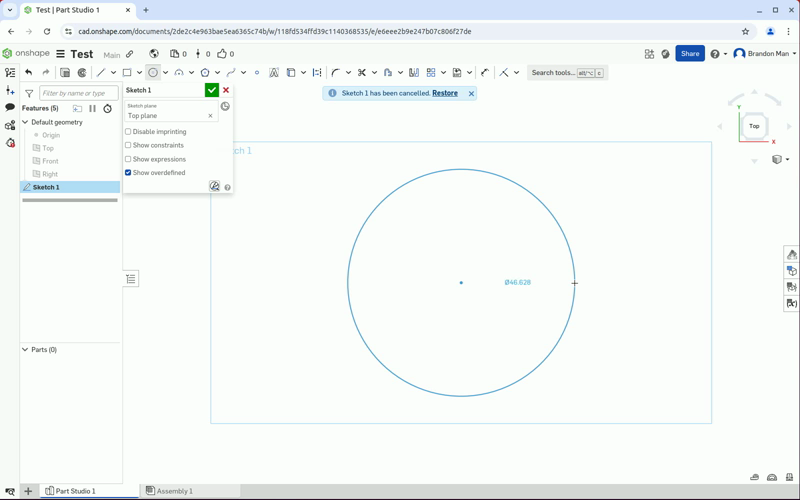
click(574, 282)
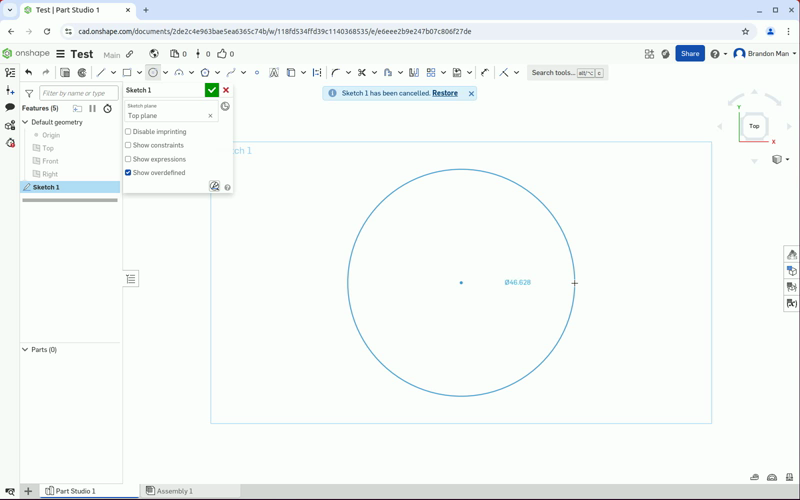
key(esc)
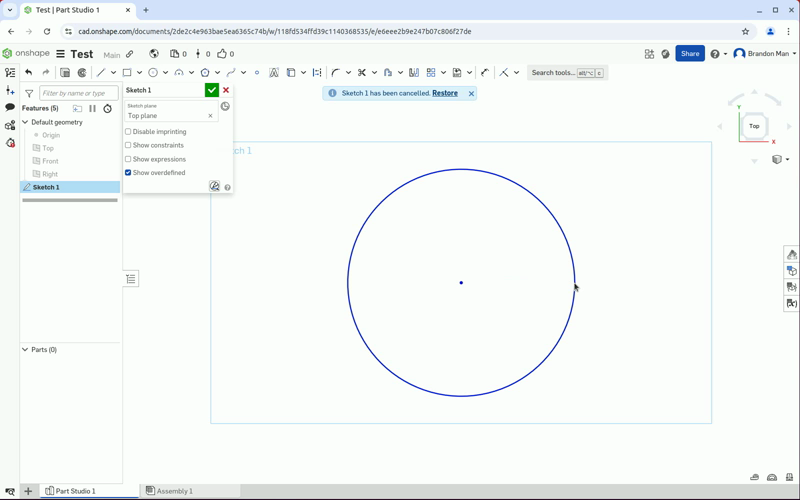
key(c)
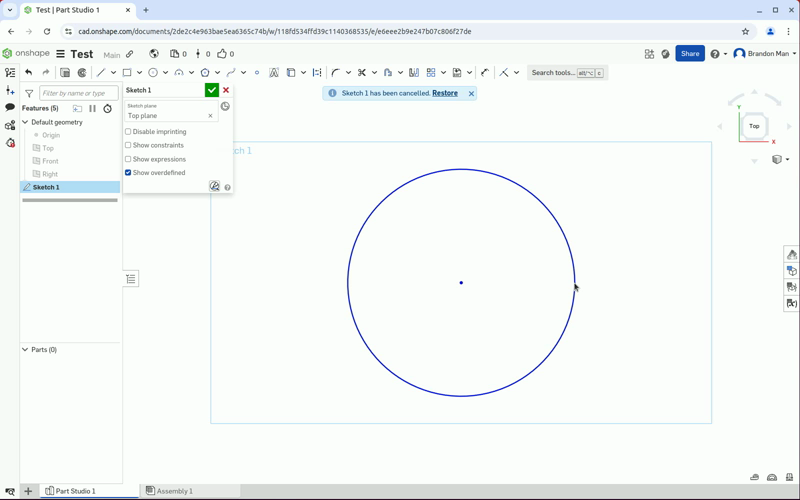
key_down(shift)
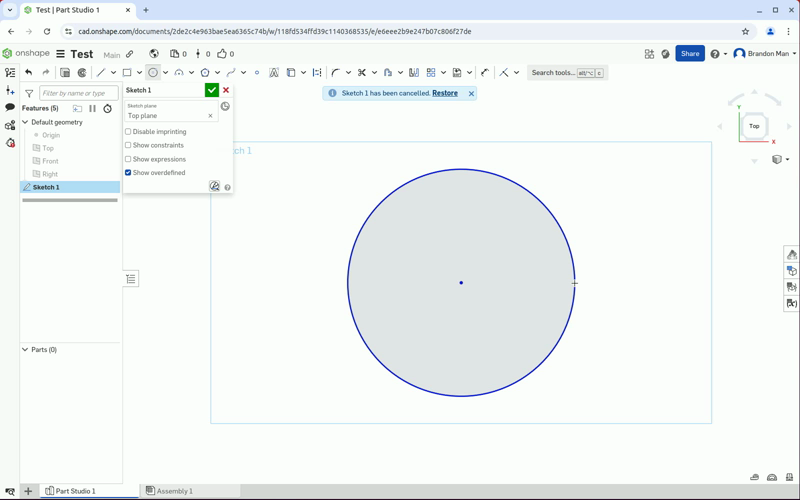
mouse_move(461, 282)
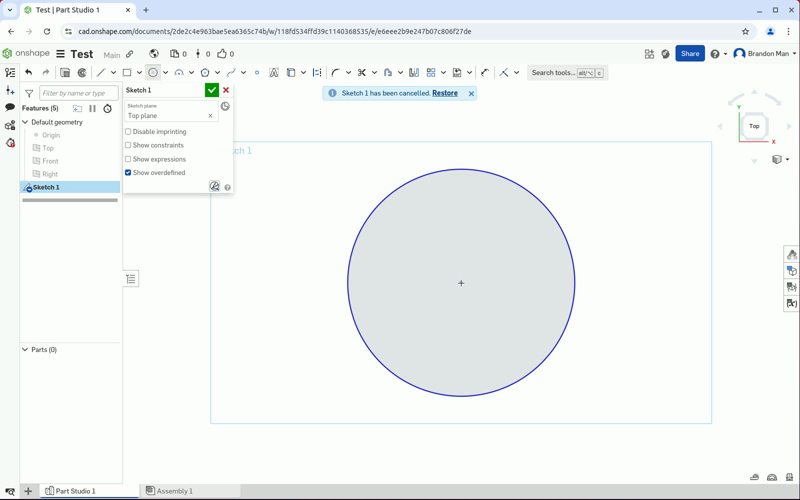
click(461, 282)
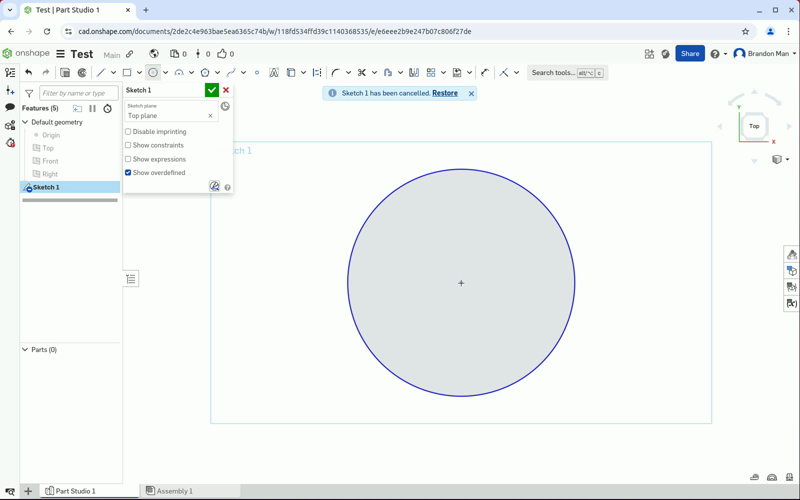
key_up(shift)
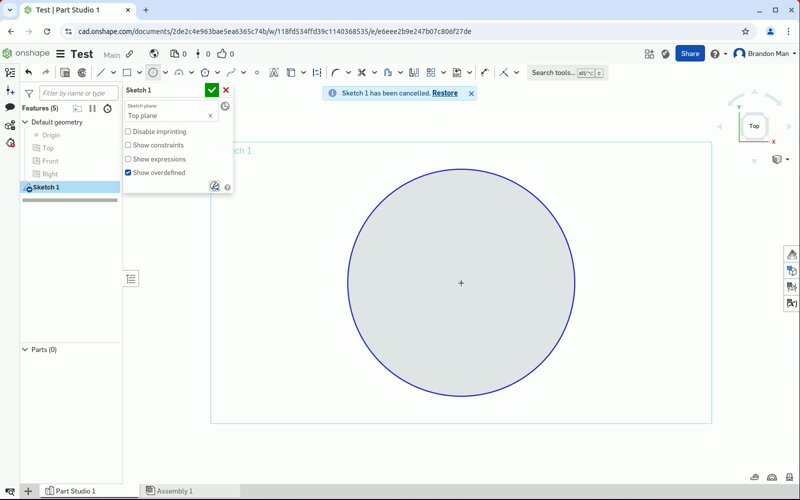
mouse_move(569, 282)
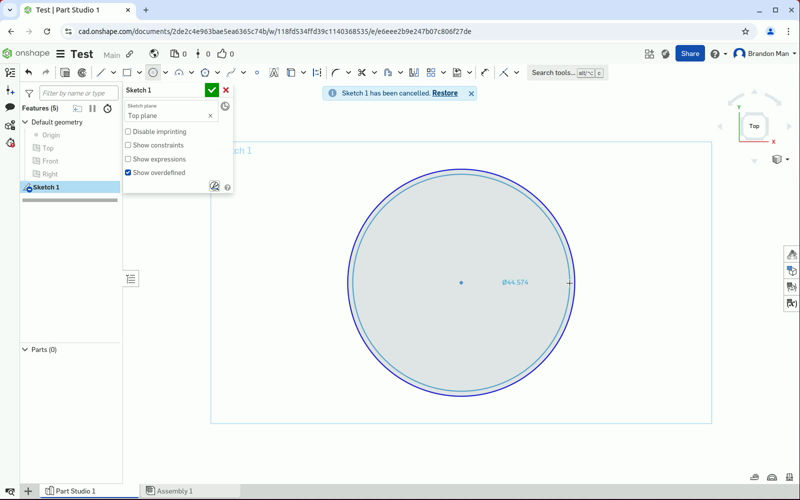
click(569, 282)
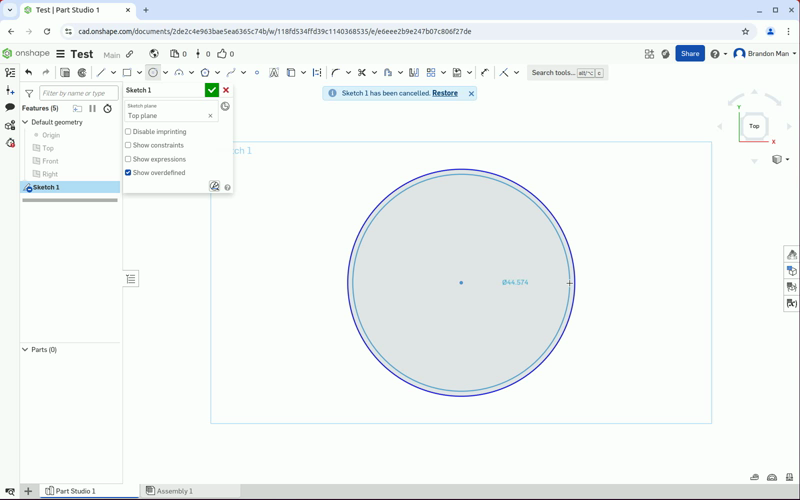
key(esc)
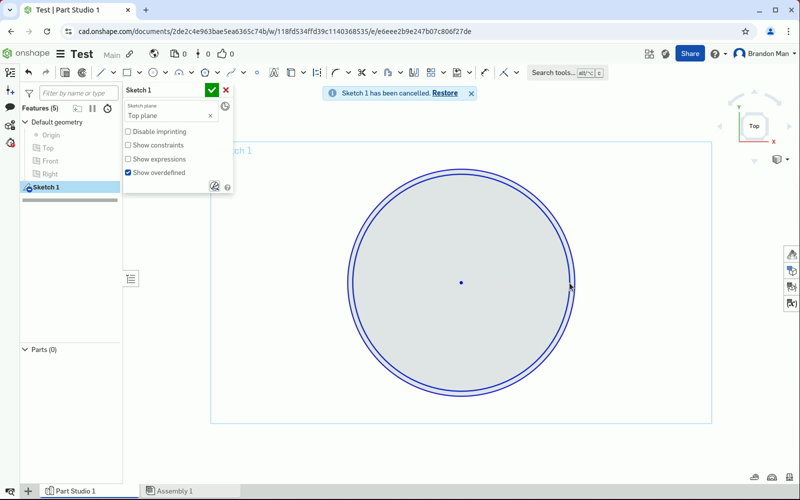
mouse_move(357, 244)
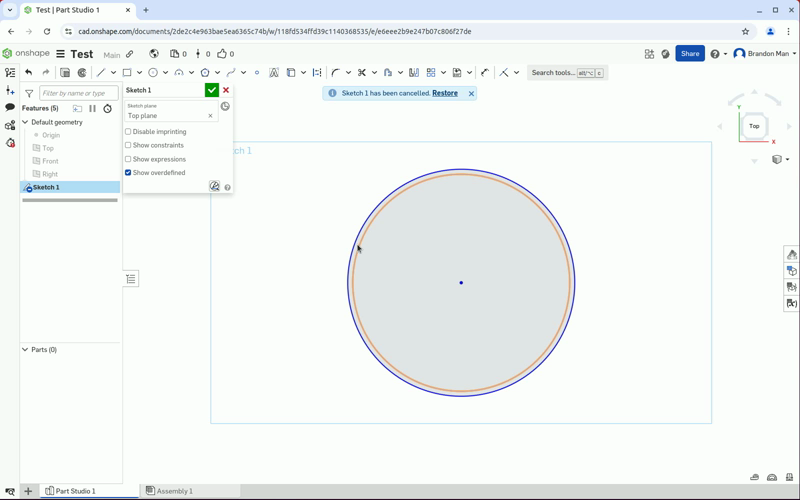
click(357, 244)
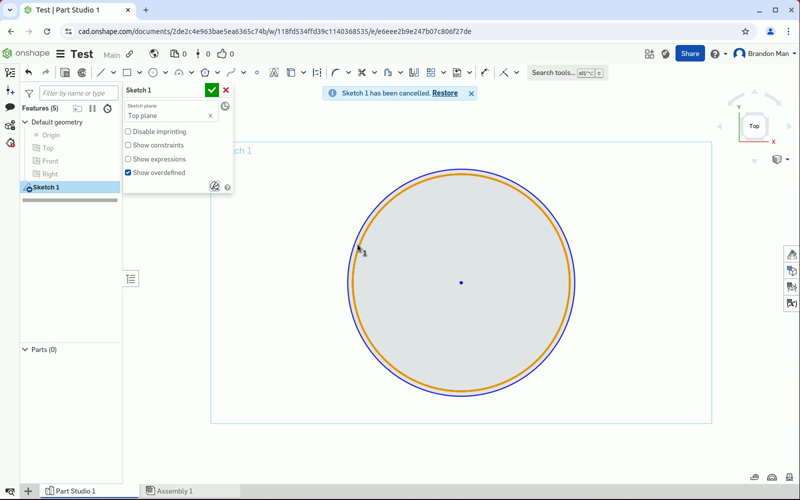
mouse_move(73, 352)
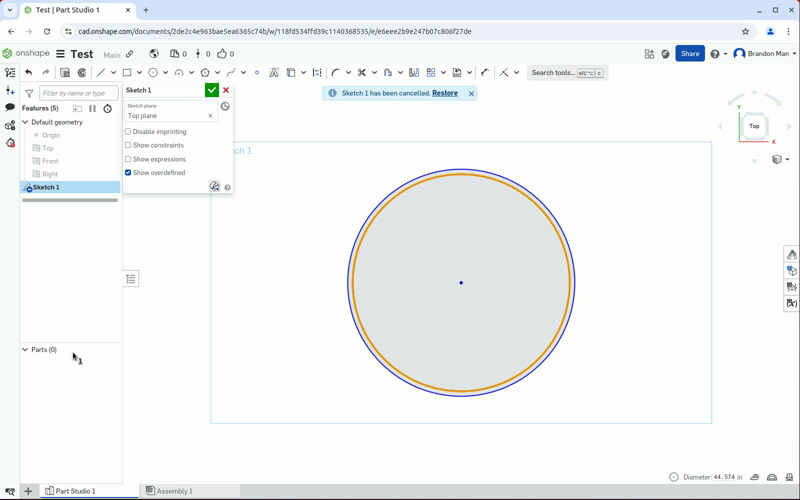
key(shift+y)
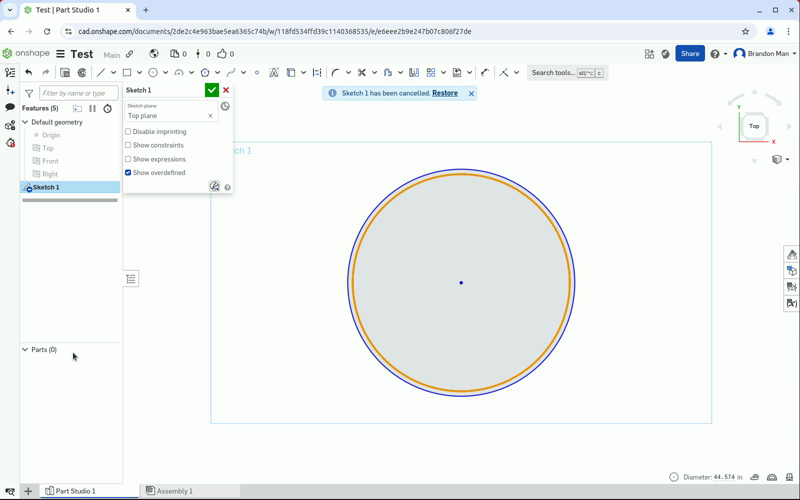
key(shift+e)
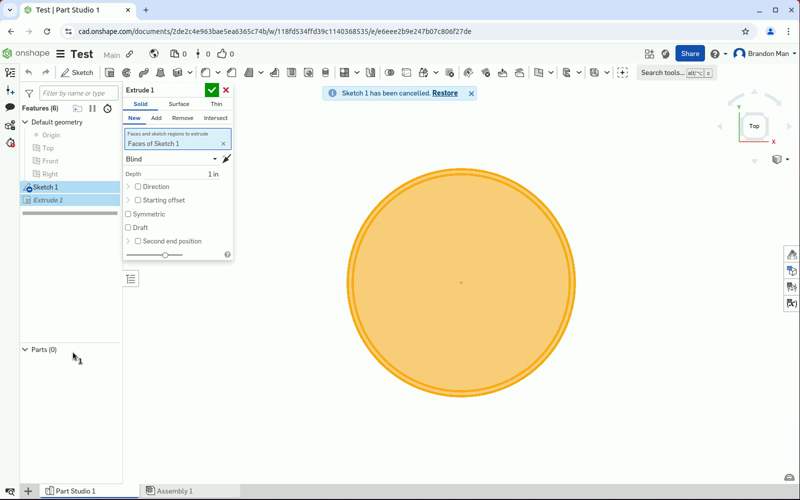
mouse_move(143, 106)
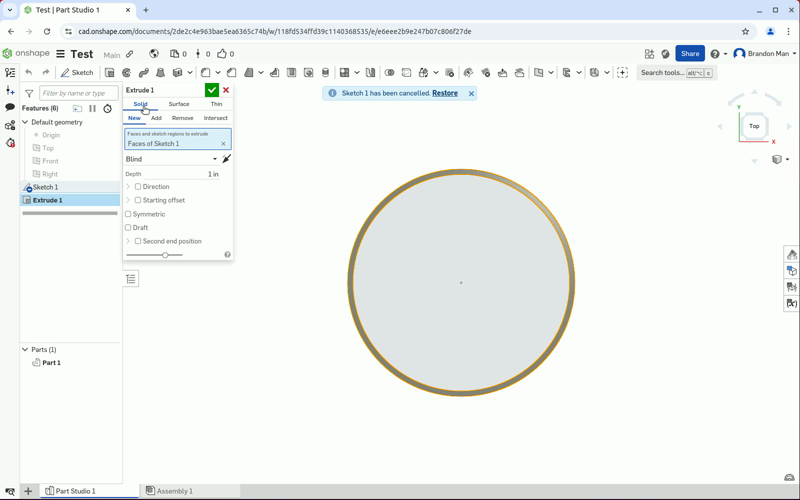
click(143, 106)
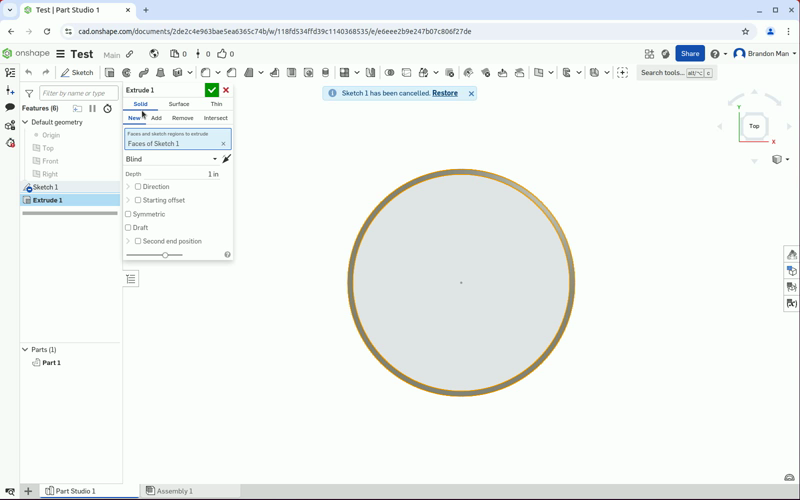
mouse_move(137, 120)
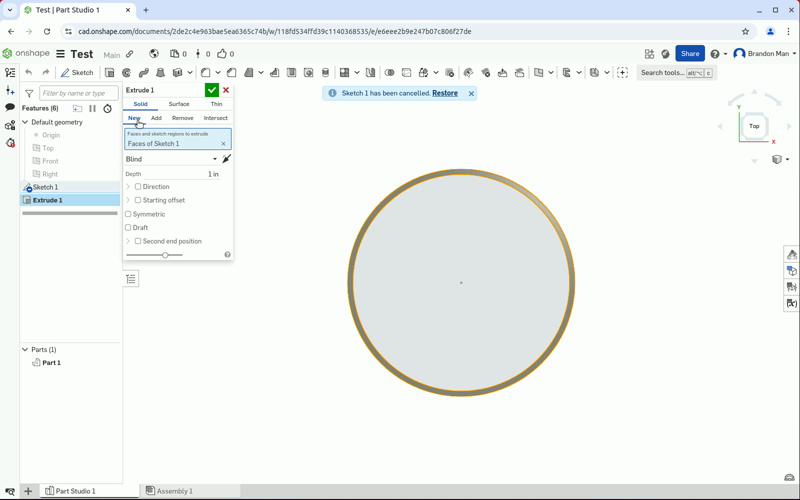
click(137, 120)
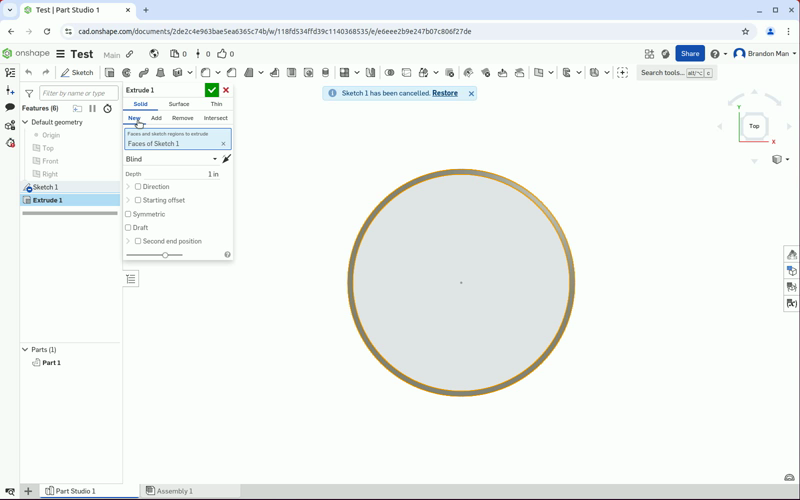
key(tab, 4)
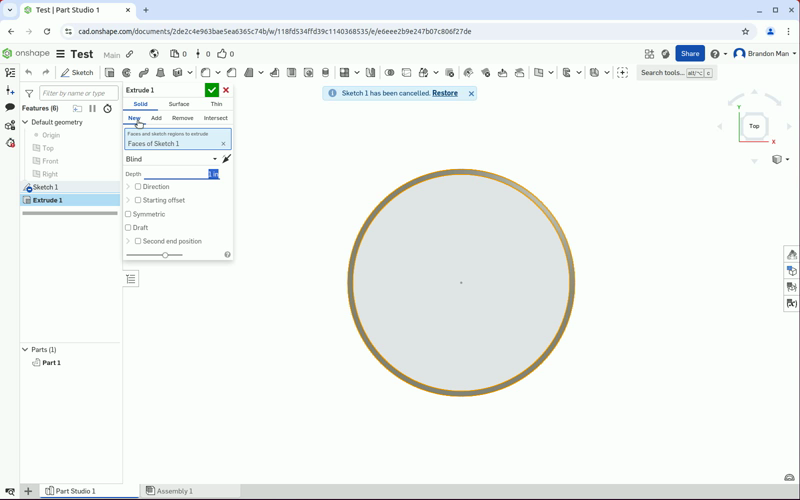
text(0.481)
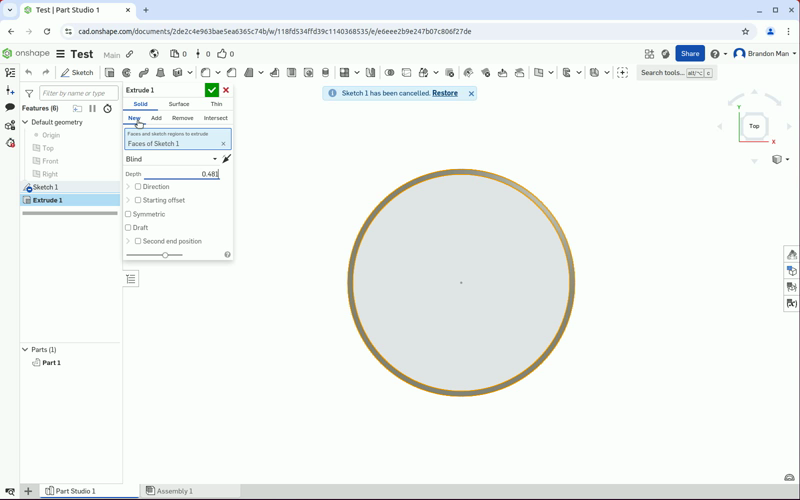
key(enter)
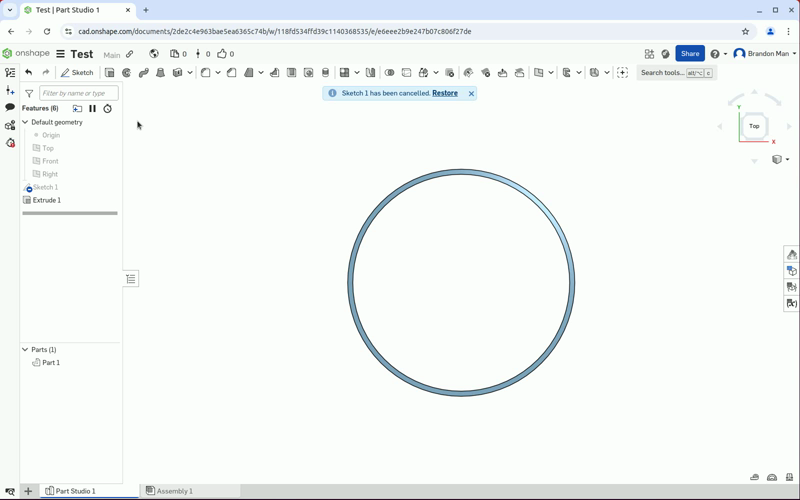
key(shift+h)
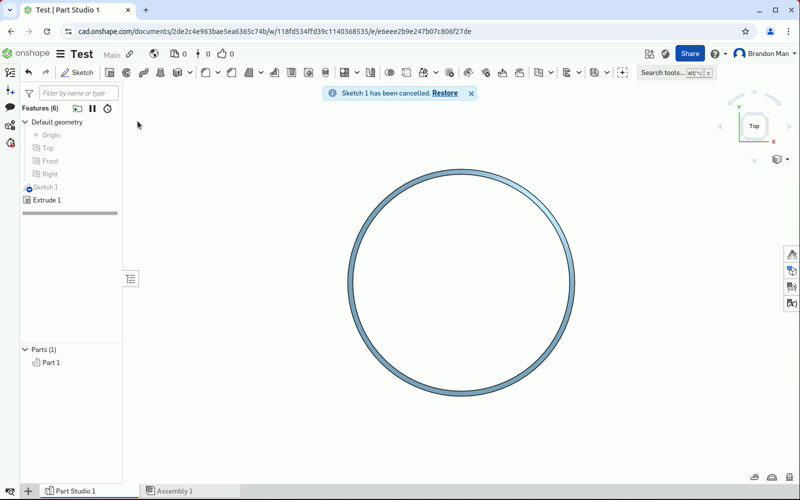
key(shift+h)
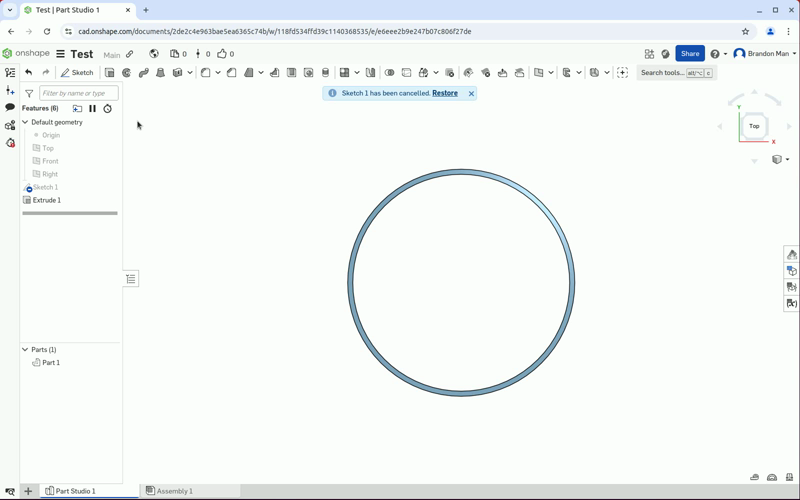
mouse_move(73, 189)
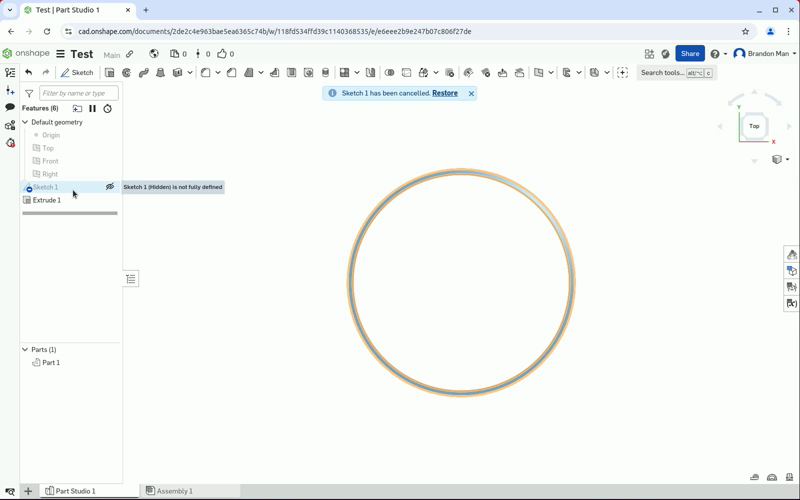
click(73, 189)
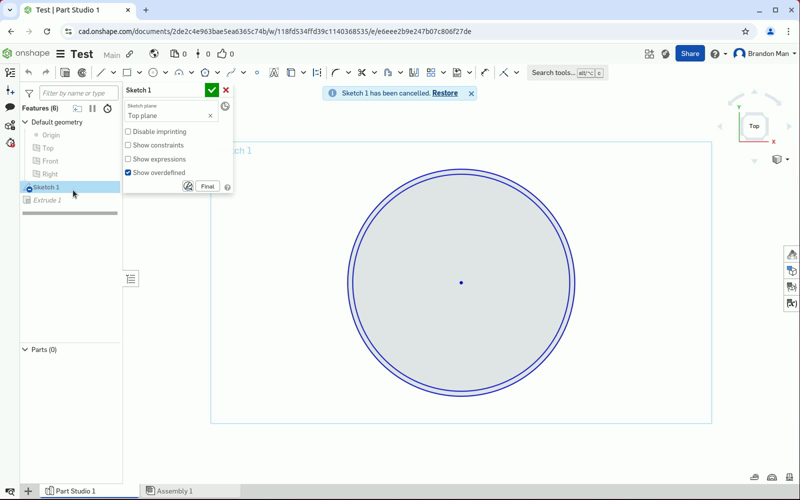
mouse_move(229, 92)
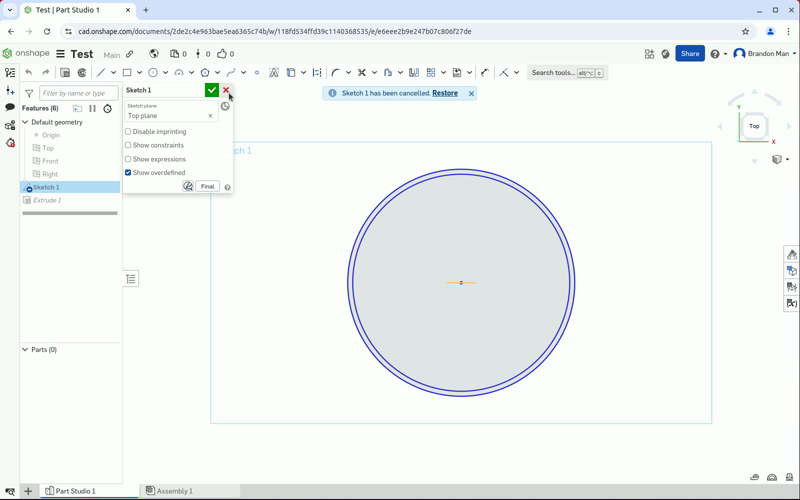
click(229, 92)
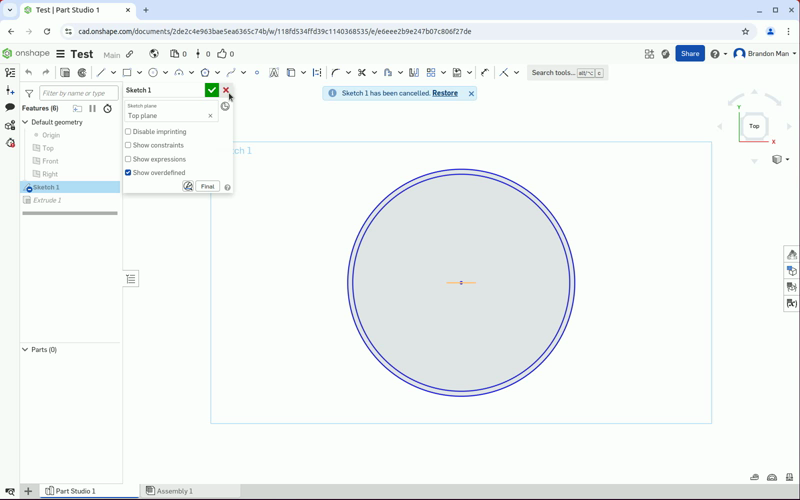
key(shift+s)
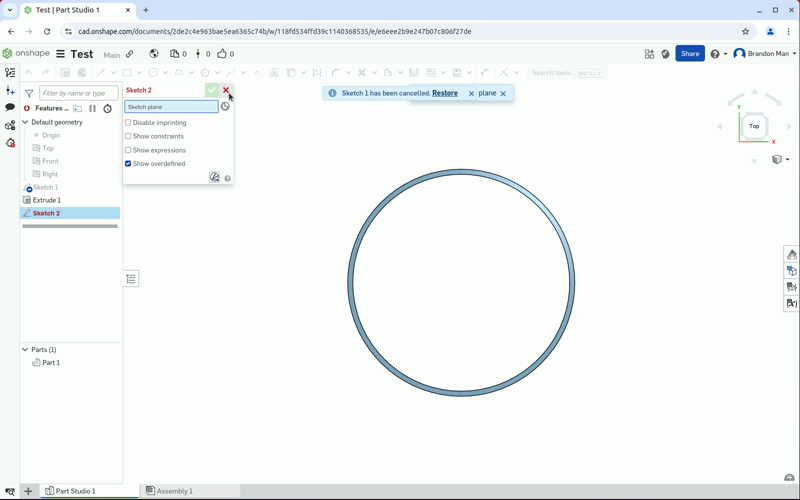
mouse_move(73, 150)
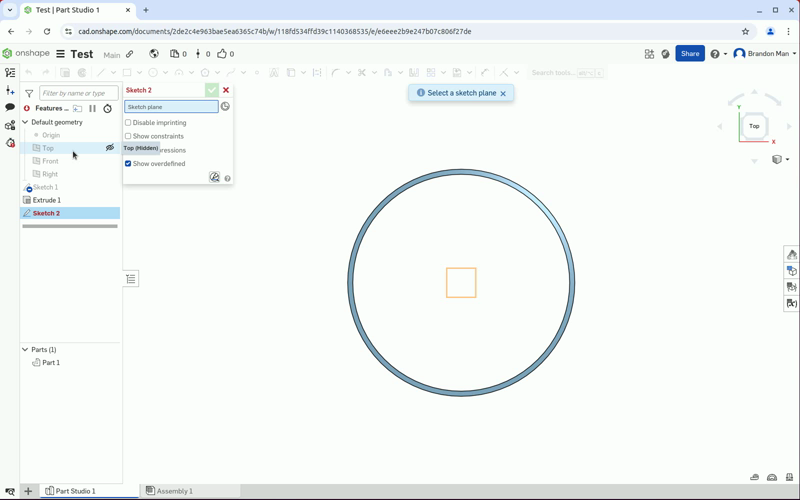
click(73, 150)
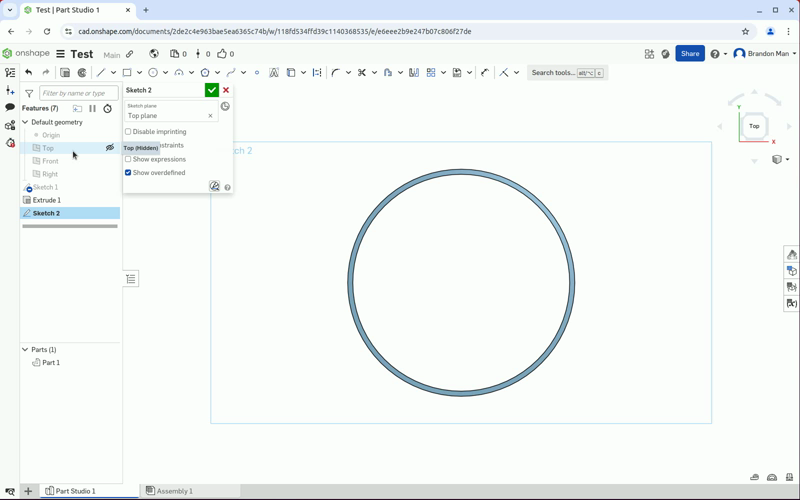
mouse_move(73, 352)
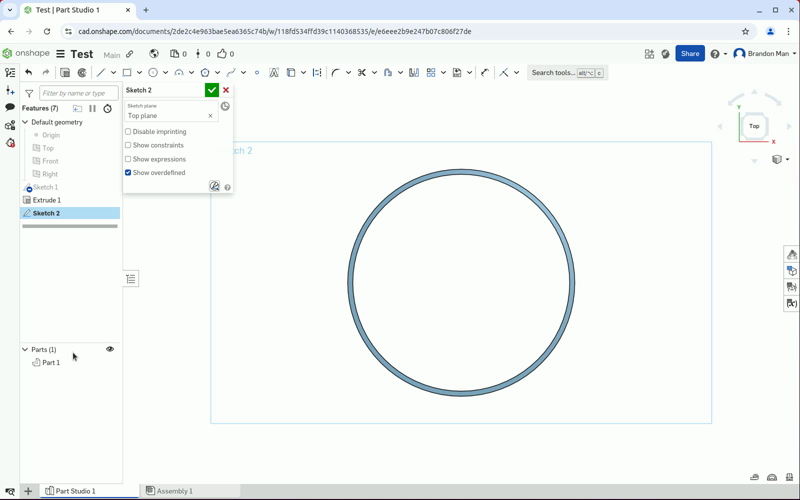
key(y)
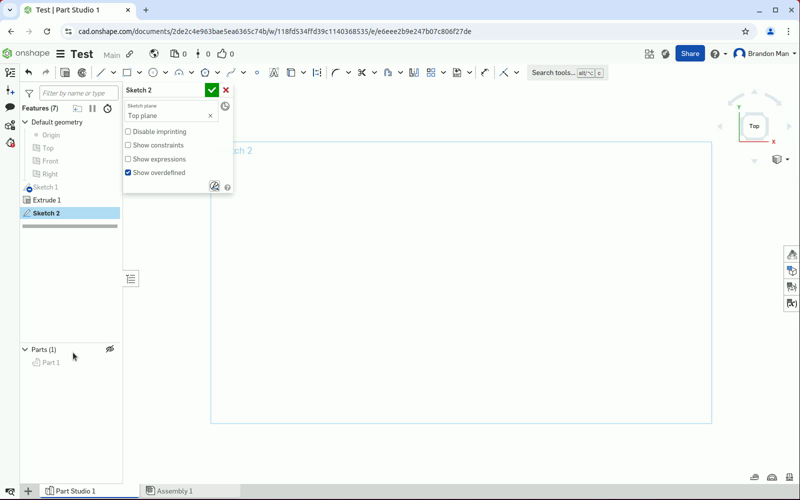
key(l)
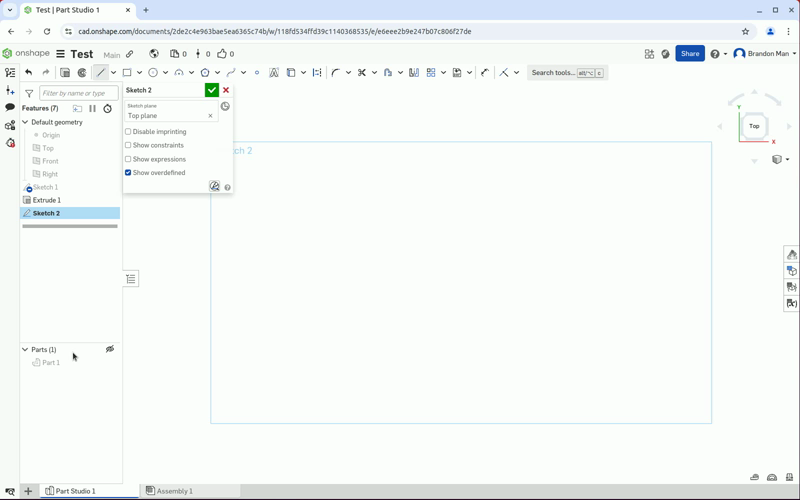
key_down(shift)
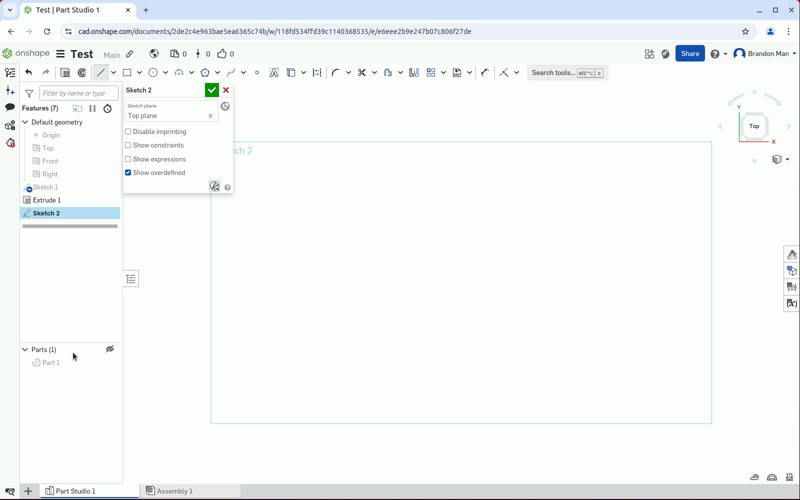
mouse_move(386, 203)
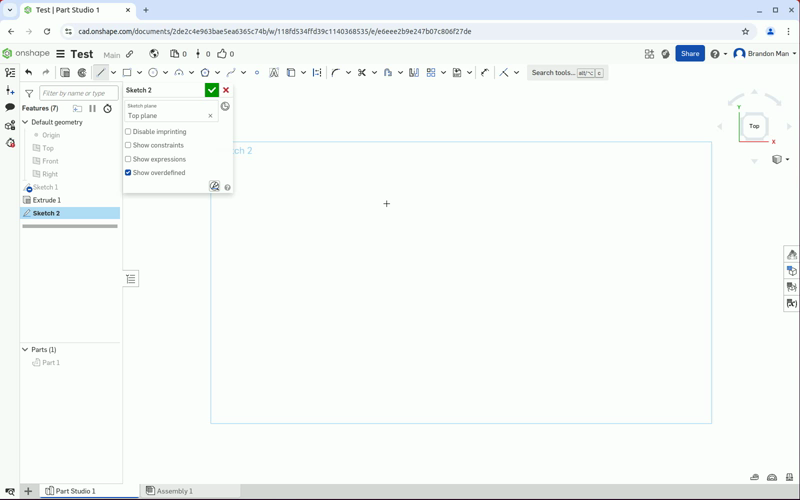
click(386, 203)
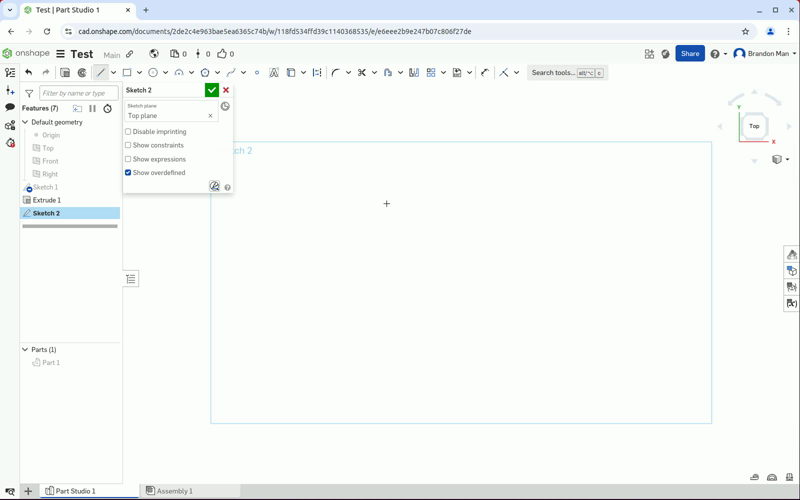
key_up(shift)
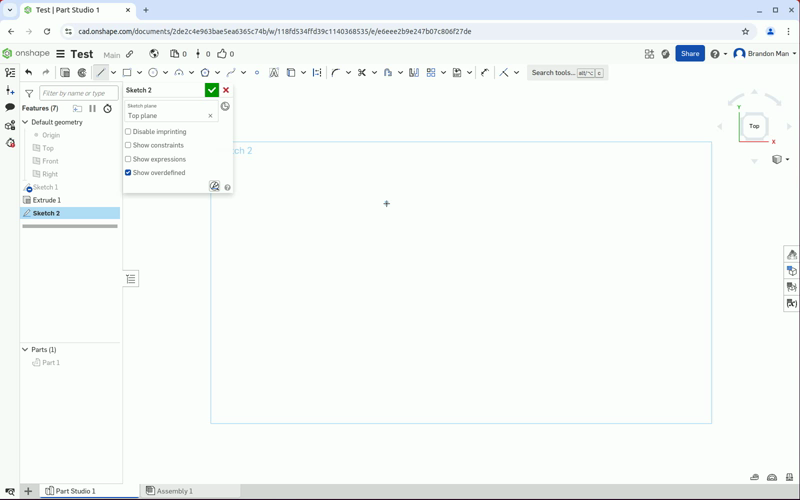
key_down(shift)
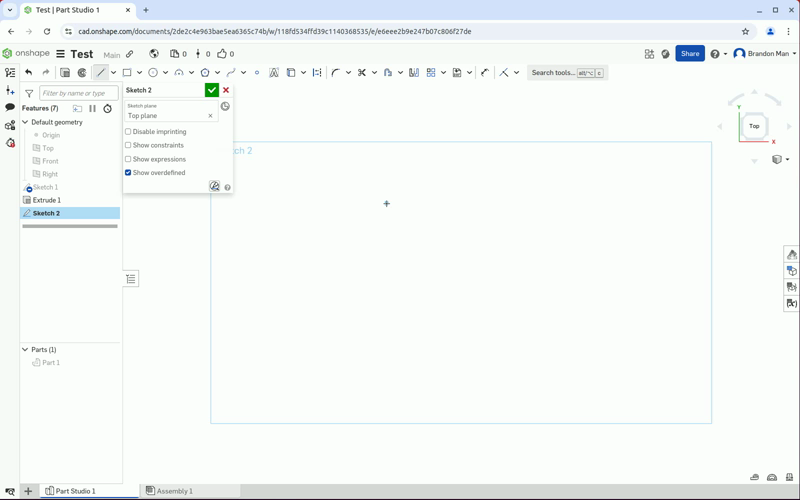
mouse_move(417, 203)
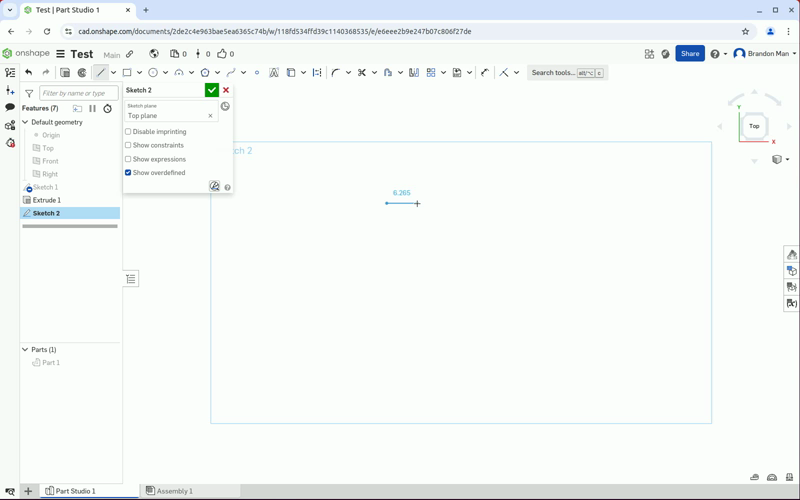
mouse_move(389, 206)
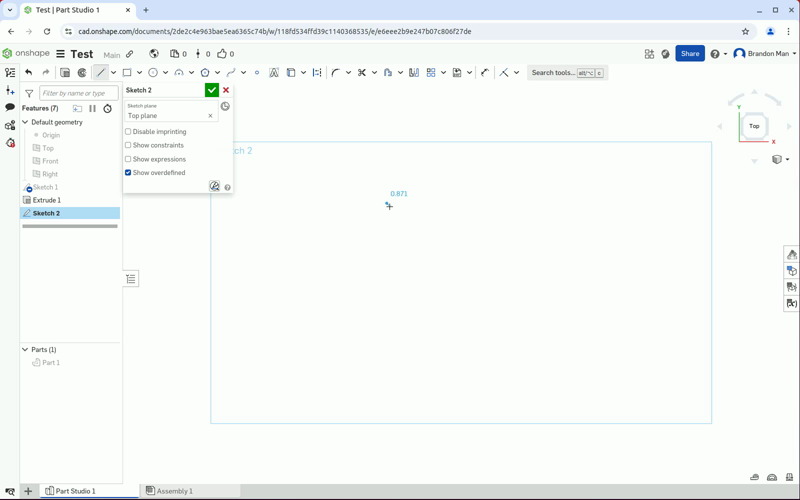
scroll(6)
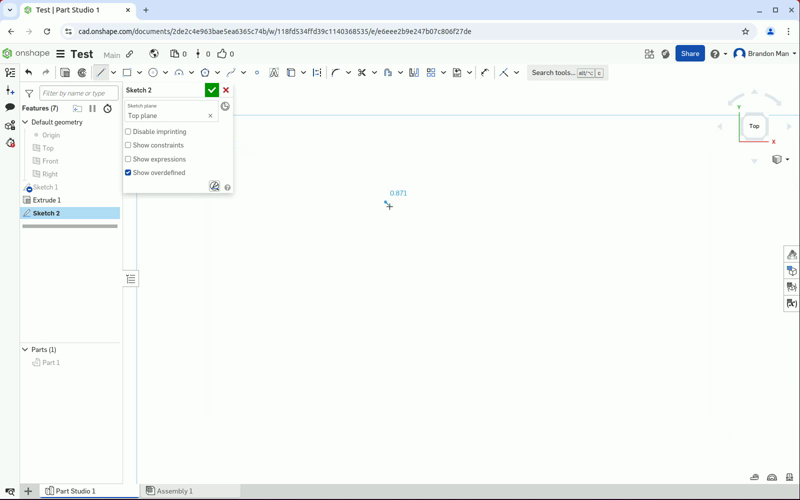
scroll(6)
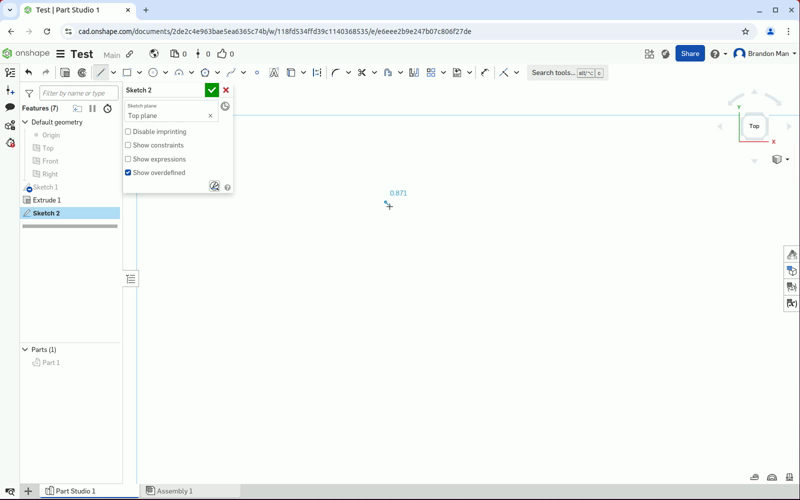
scroll(6)
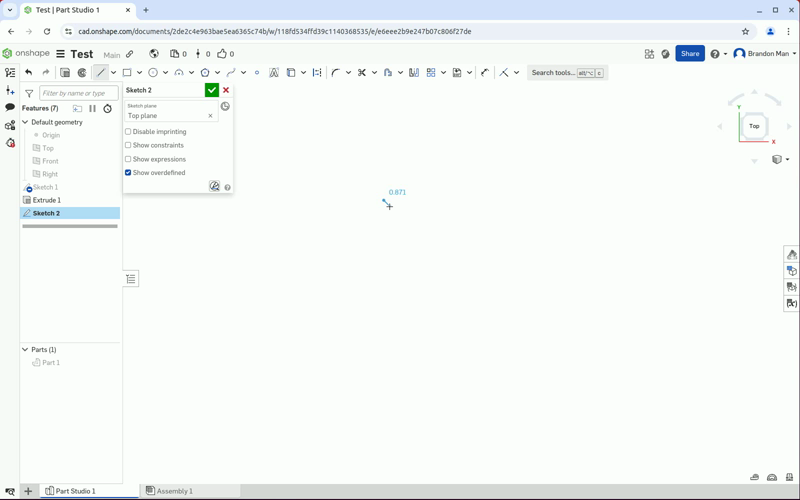
scroll(6)
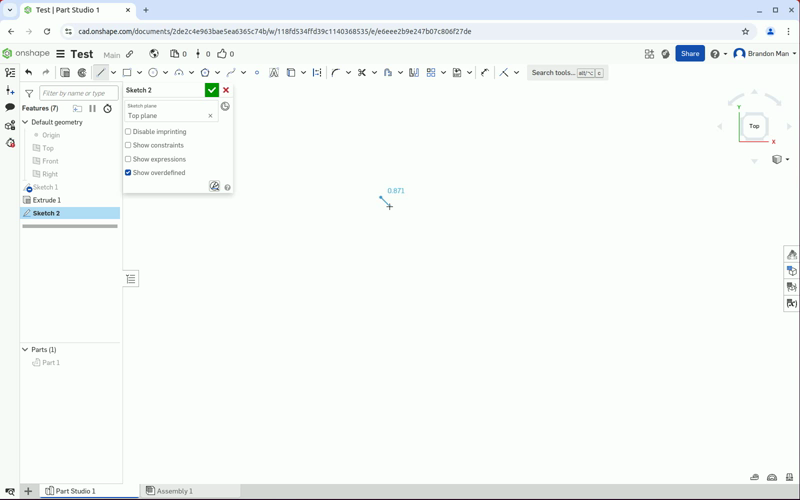
scroll(6)
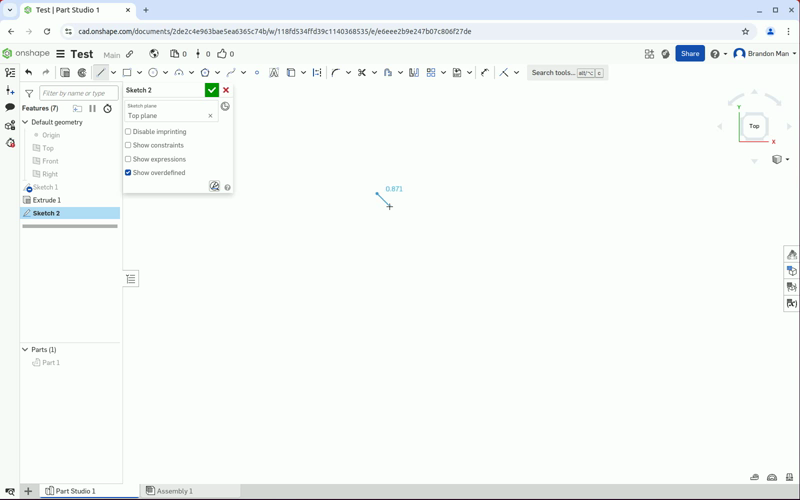
scroll(6)
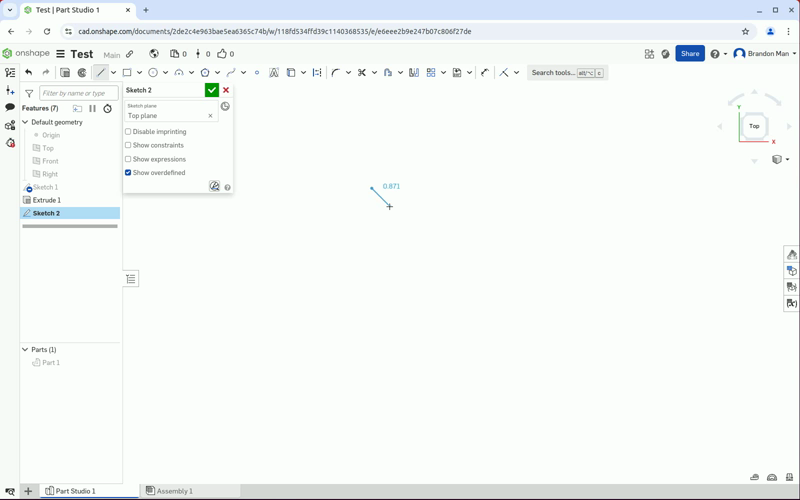
scroll(6)
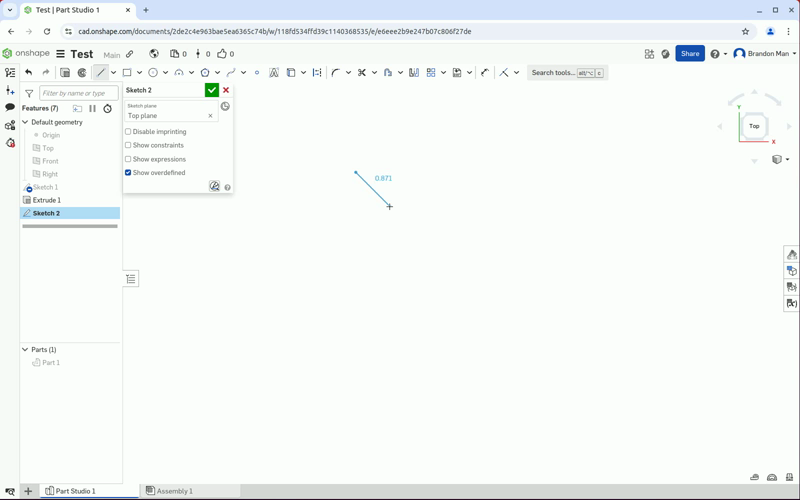
click(389, 206)
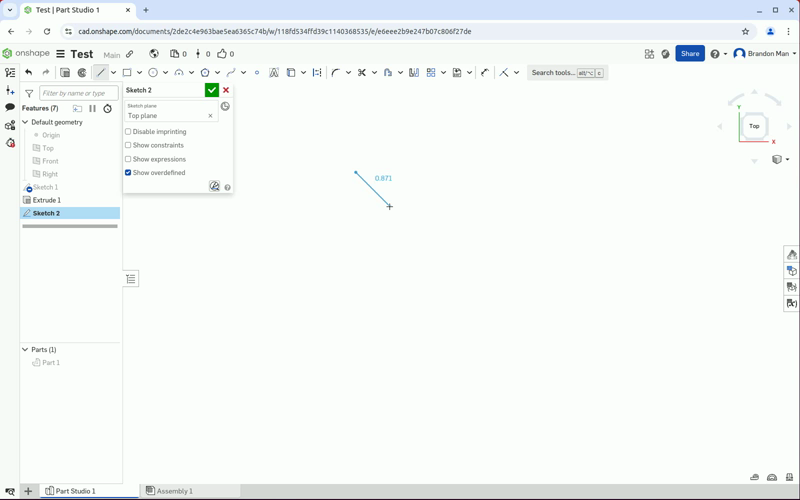
scroll(-6)
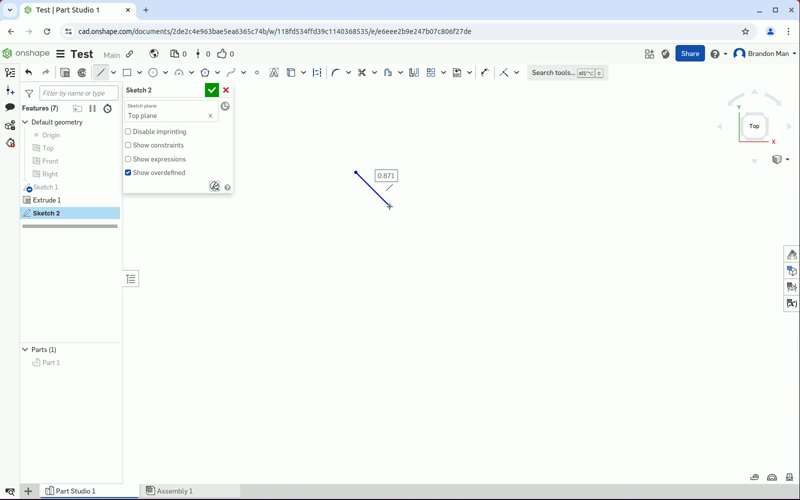
scroll(-6)
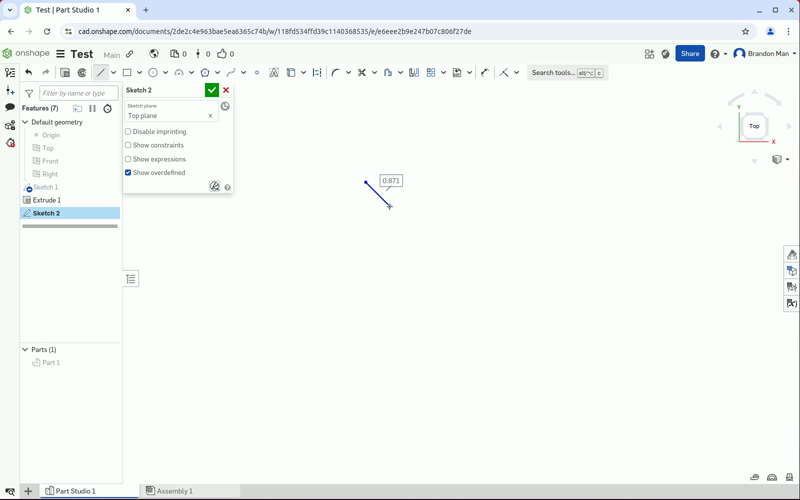
scroll(-6)
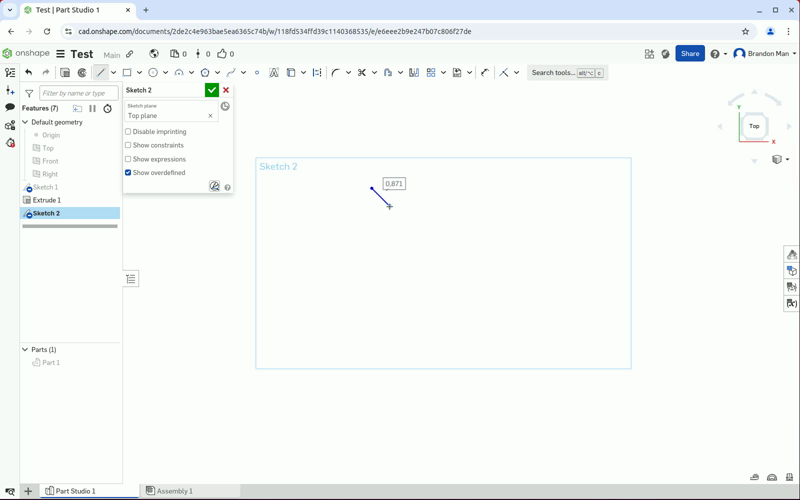
scroll(-6)
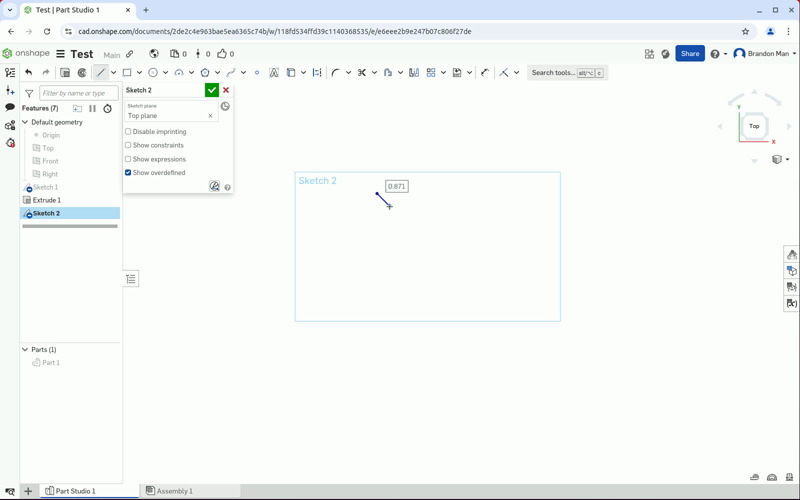
scroll(-6)
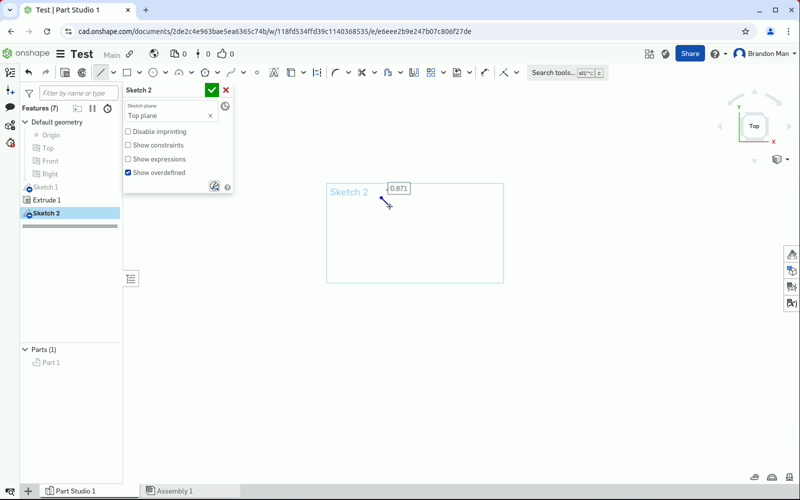
scroll(-6)
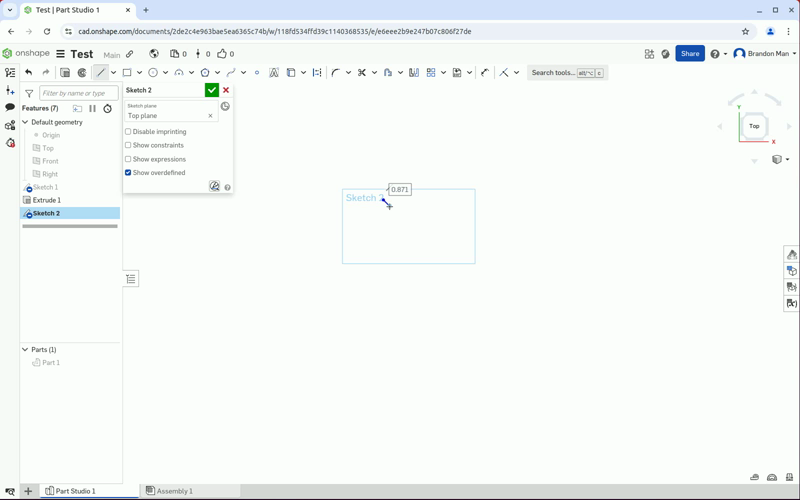
scroll(-6)
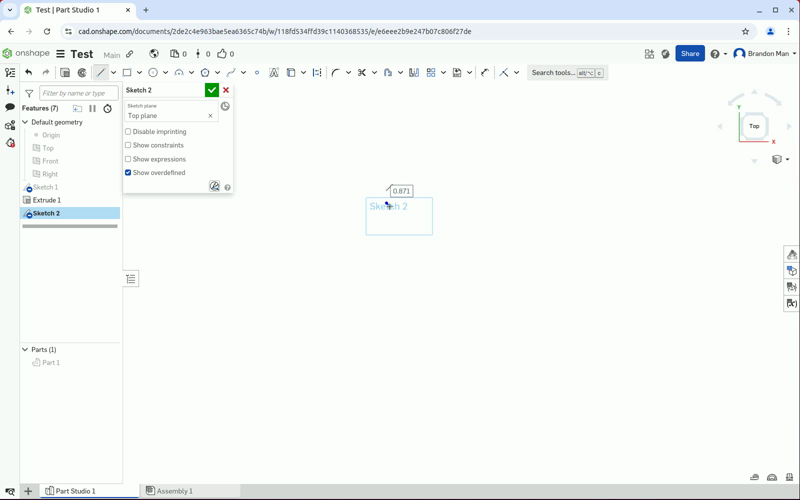
key_up(shift)
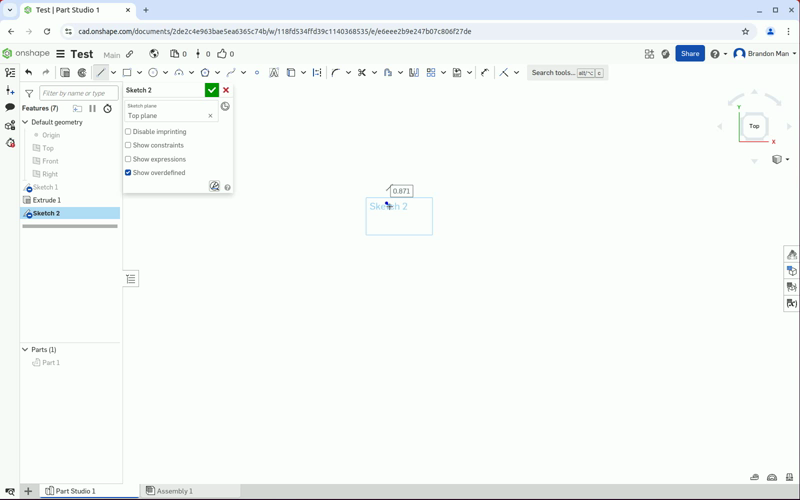
key(esc)
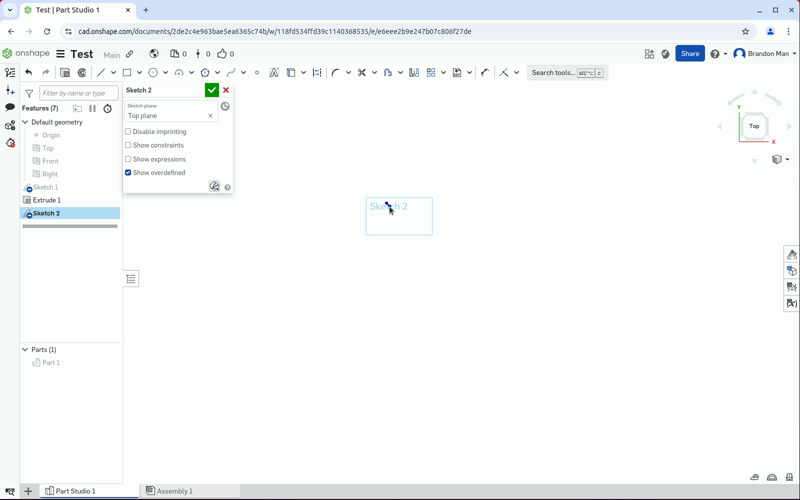
key(a)
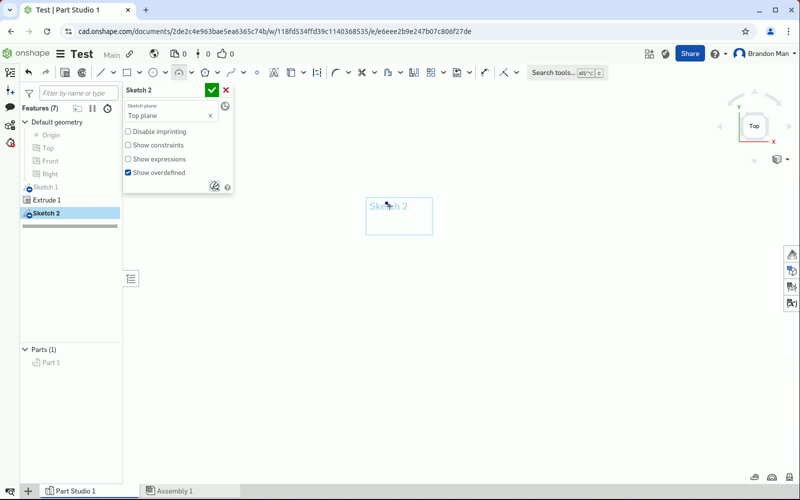
mouse_move(389, 206)
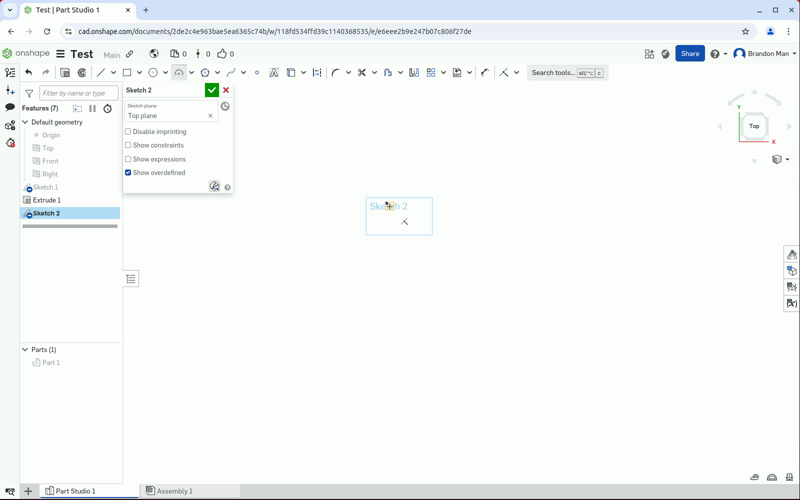
scroll(6)
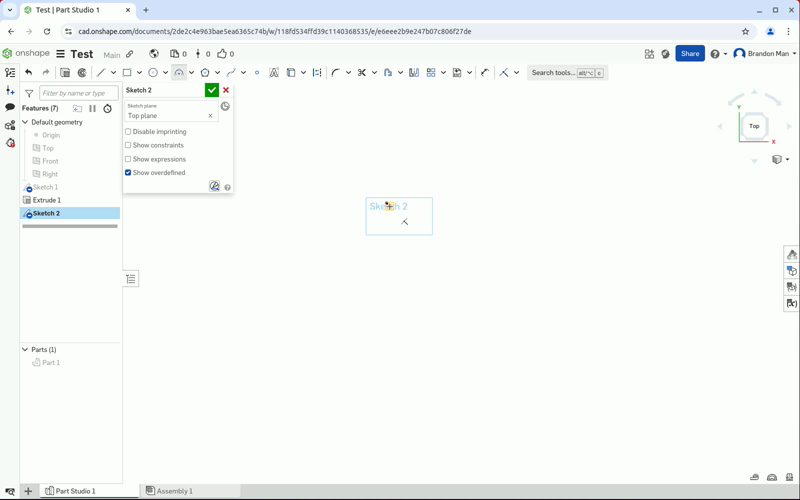
scroll(6)
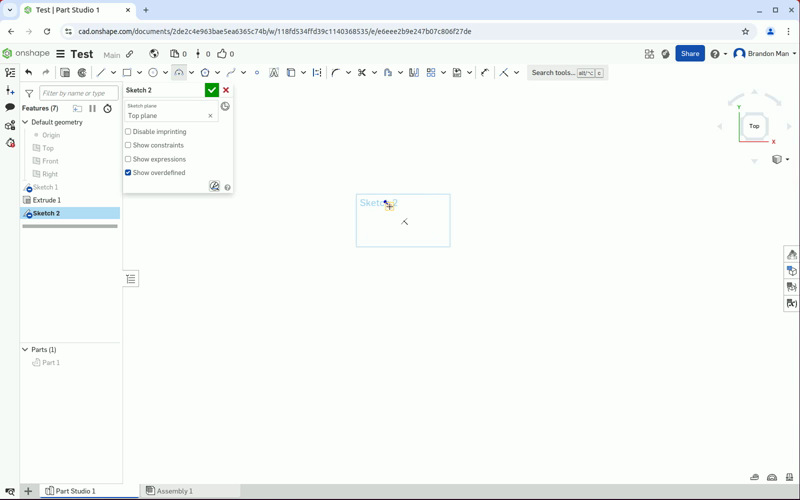
scroll(6)
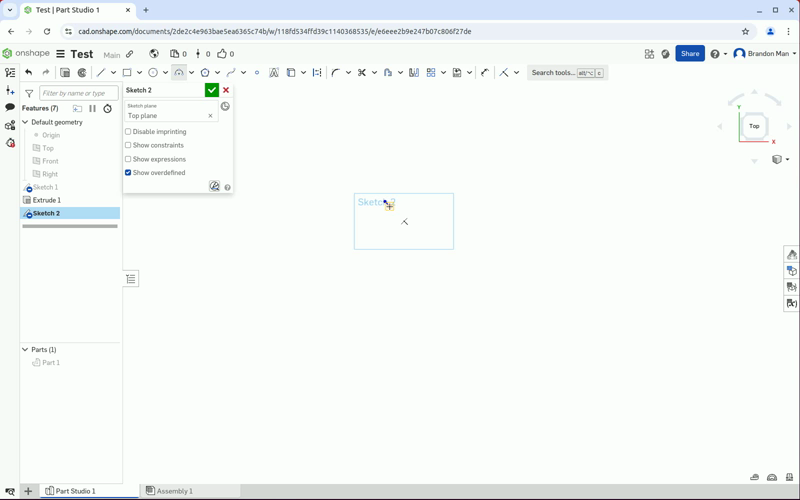
scroll(6)
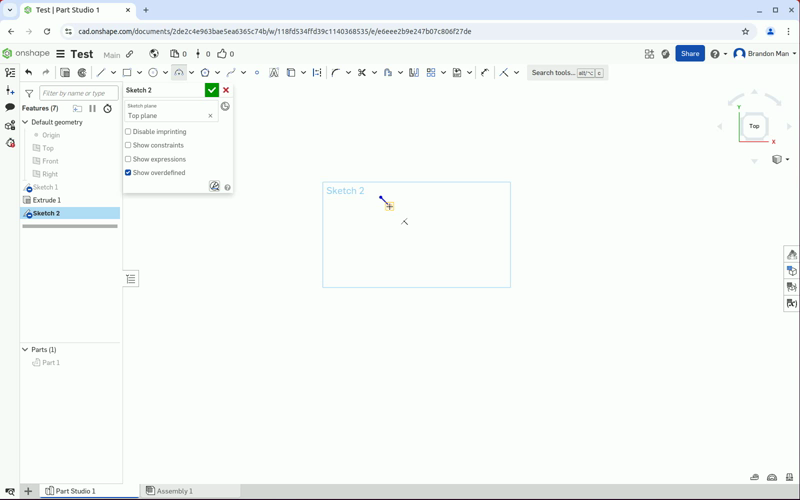
scroll(6)
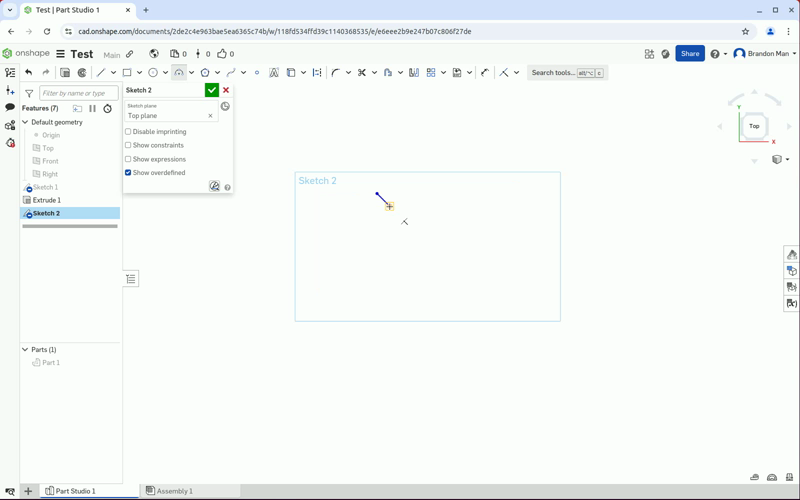
scroll(6)
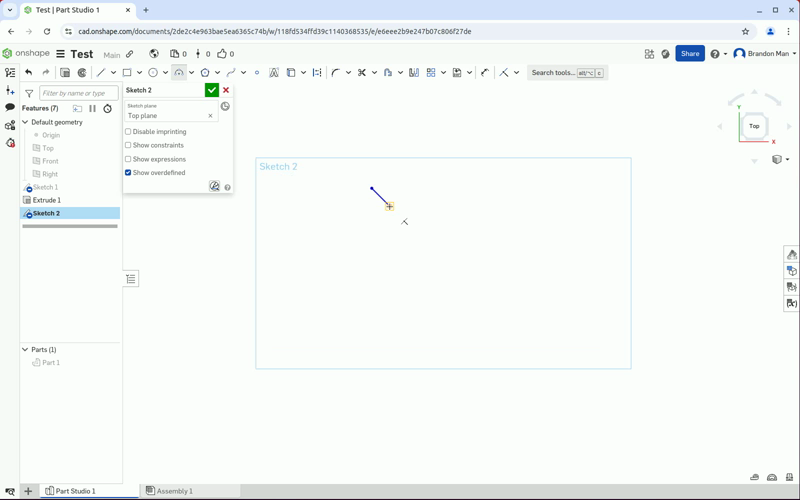
scroll(6)
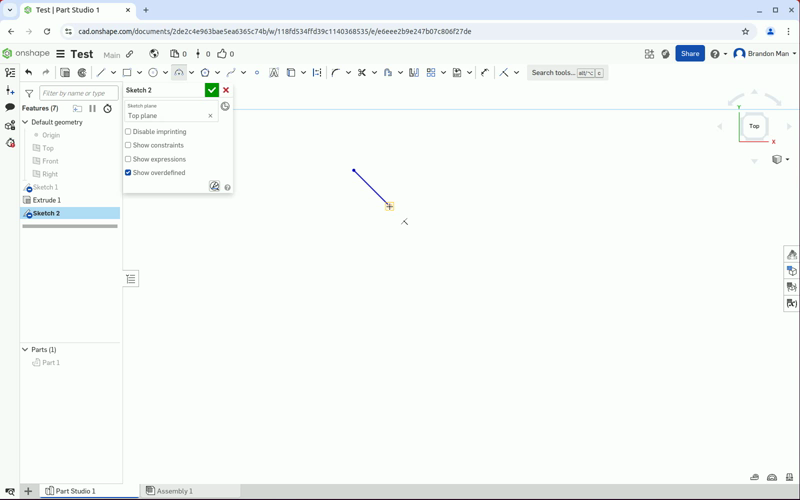
click(389, 206)
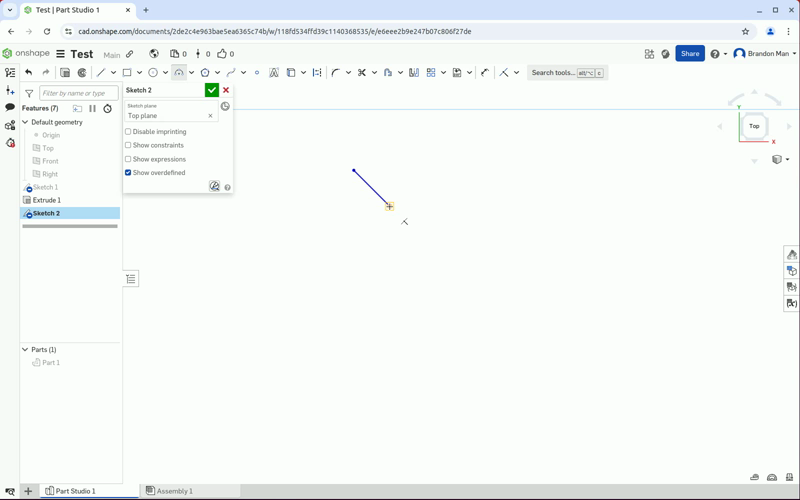
scroll(-6)
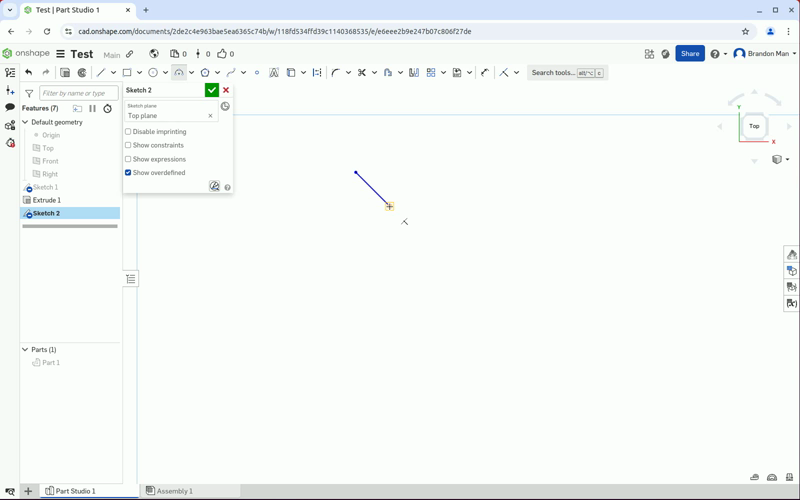
scroll(-6)
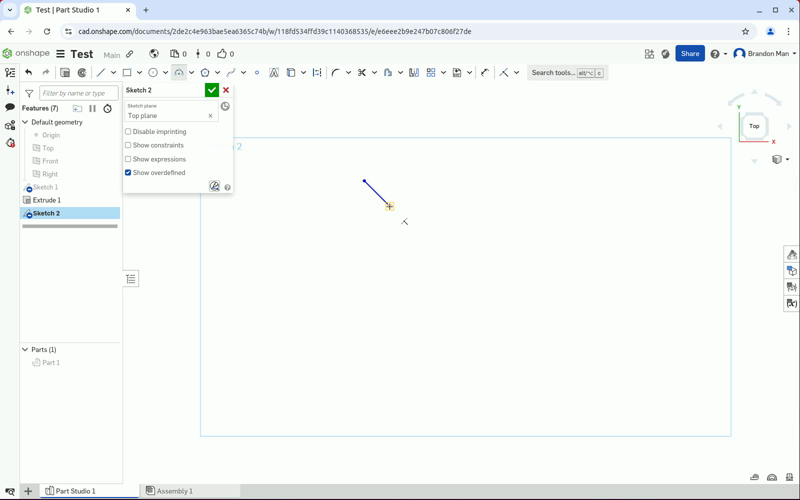
scroll(-6)
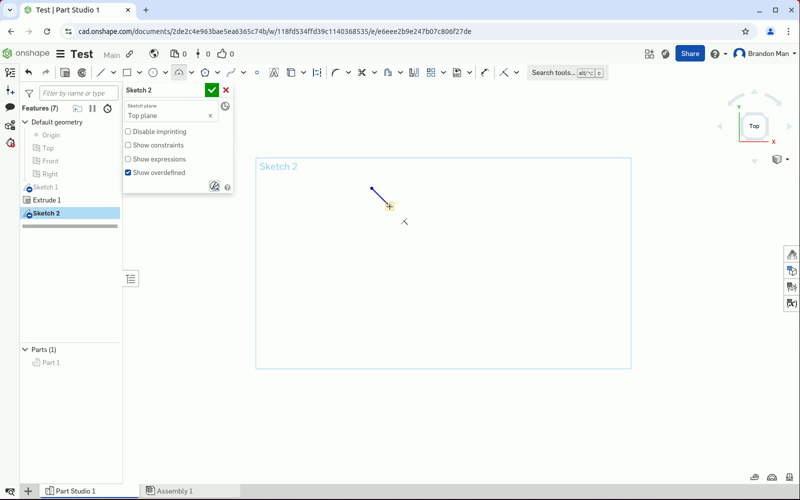
scroll(-6)
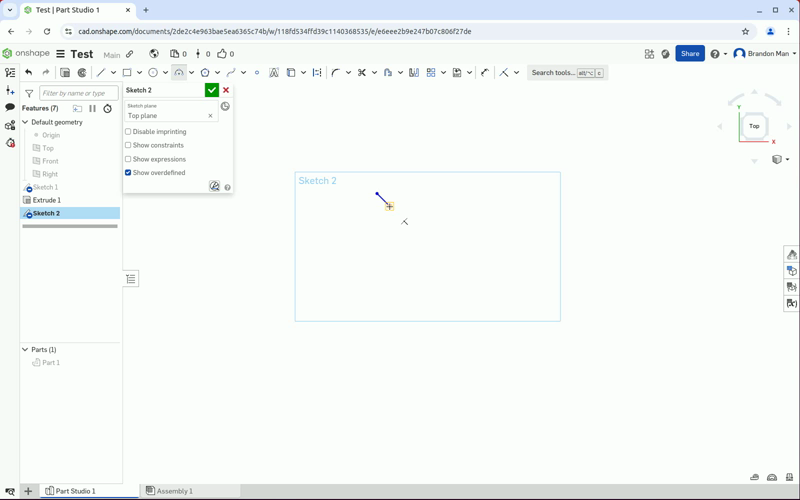
scroll(-6)
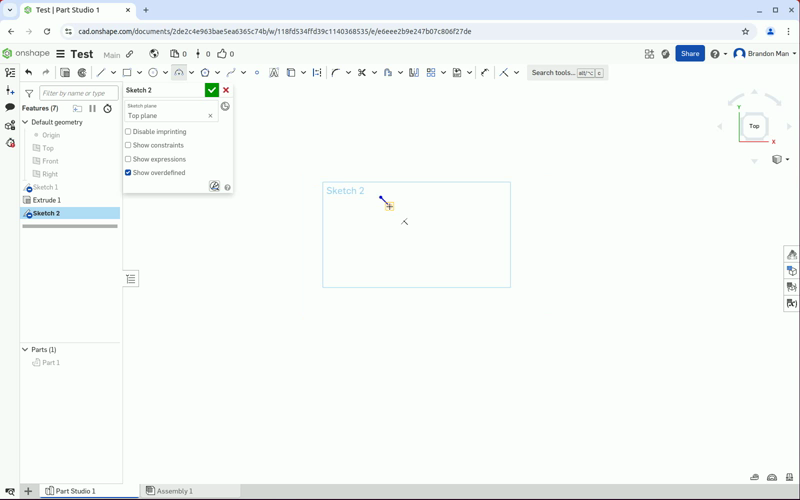
scroll(-6)
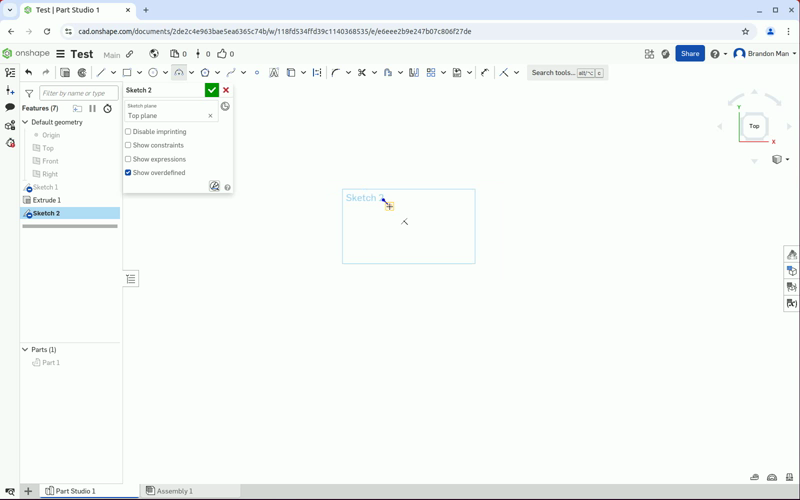
scroll(-6)
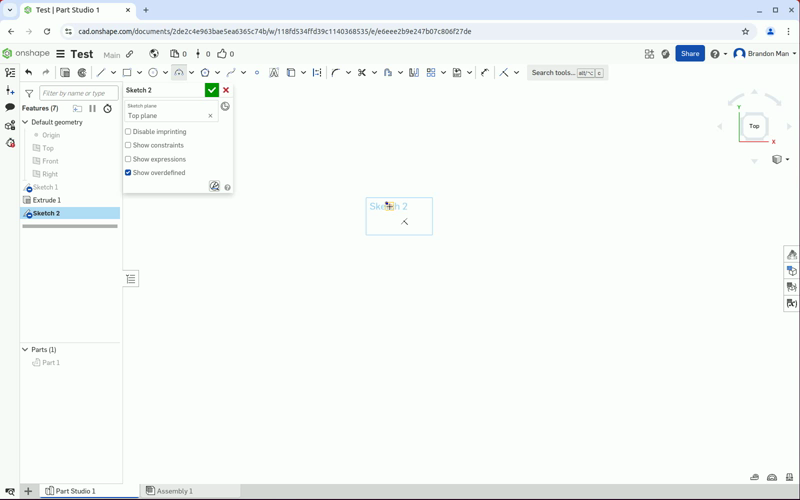
key_down(shift)
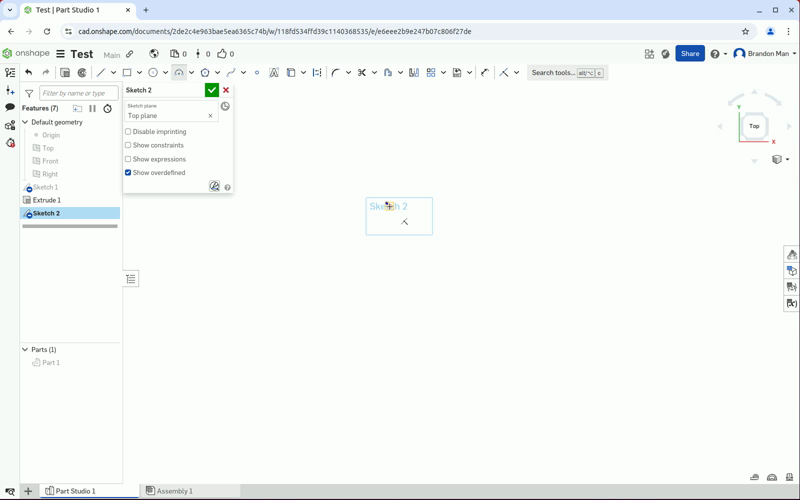
mouse_move(531, 206)
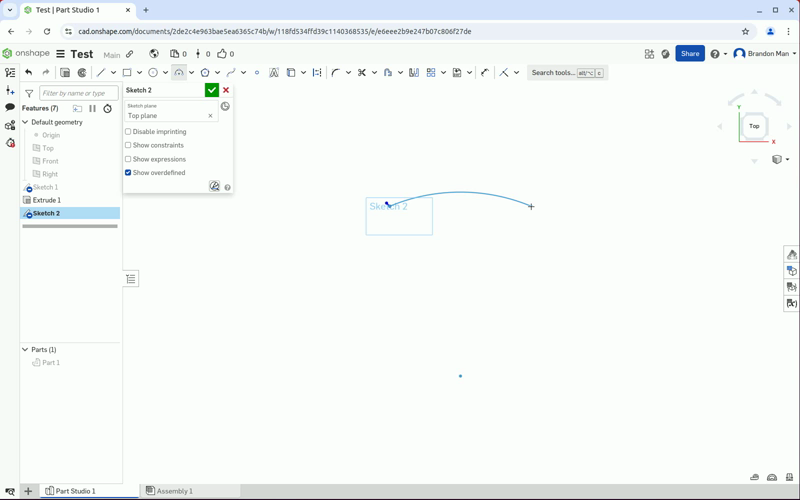
click(531, 206)
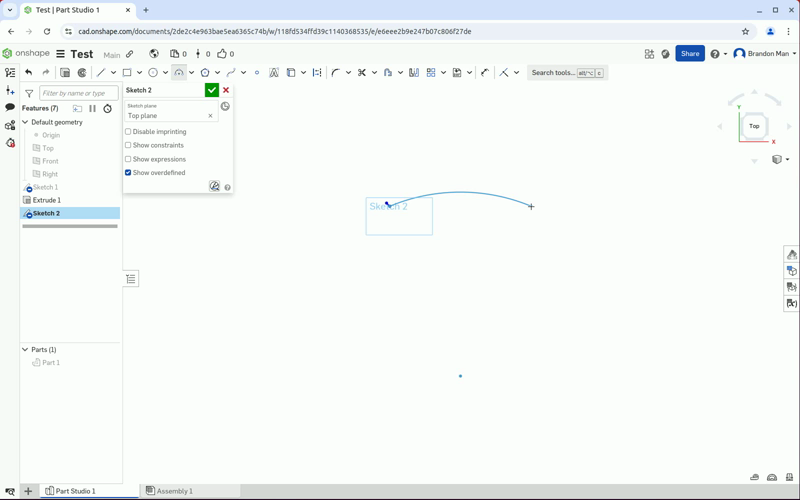
mouse_move(460, 178)
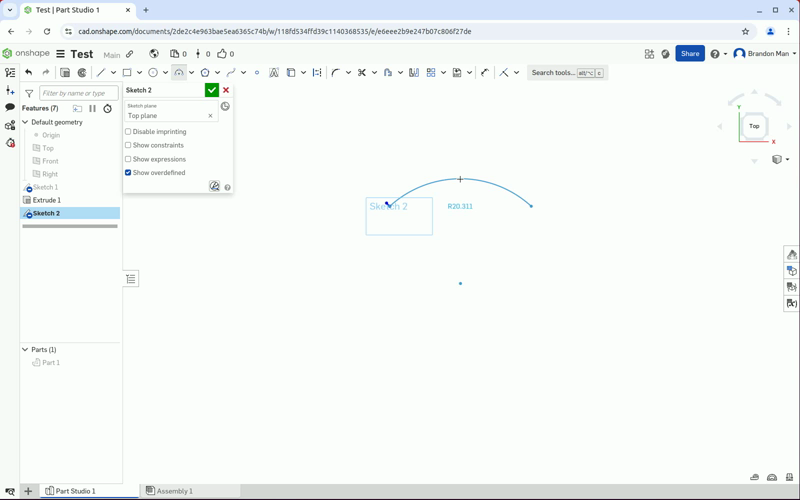
click(460, 178)
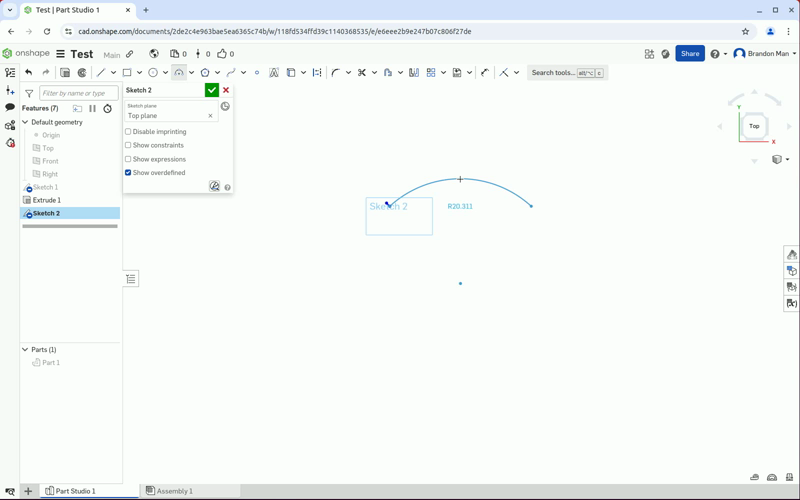
key_up(shift)
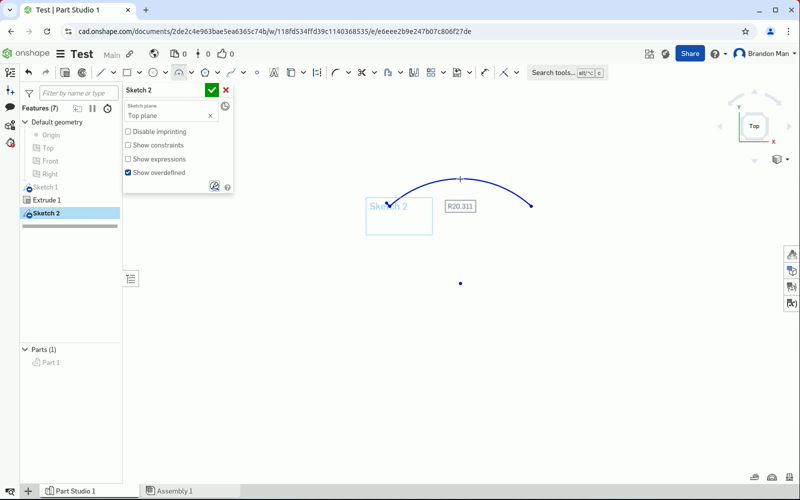
key(esc)
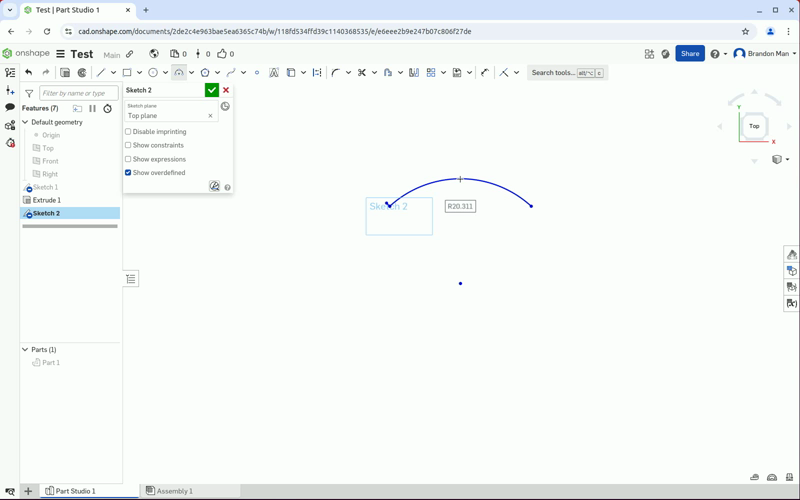
key(l)
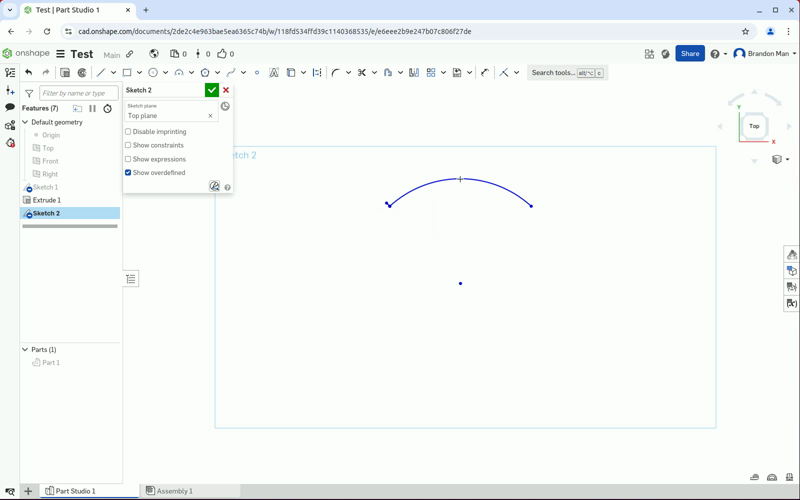
mouse_move(531, 206)
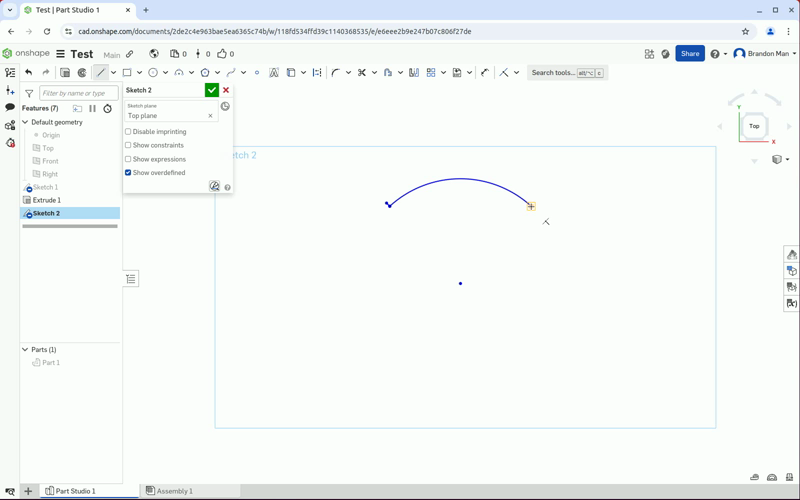
click(531, 206)
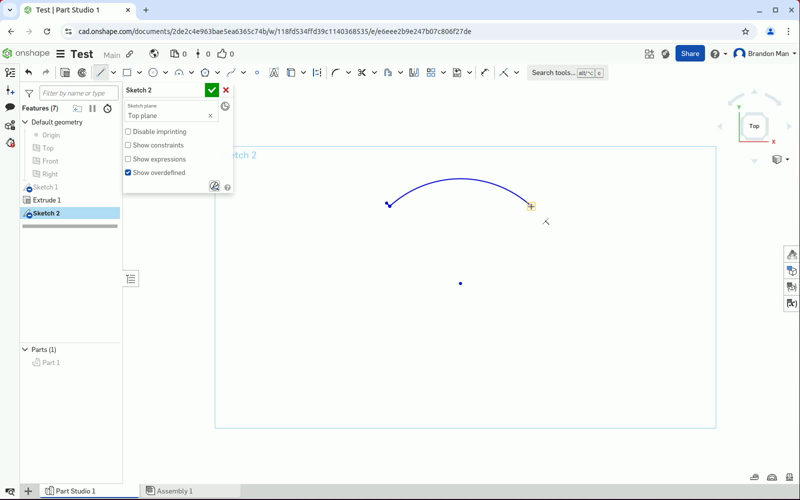
key_down(shift)
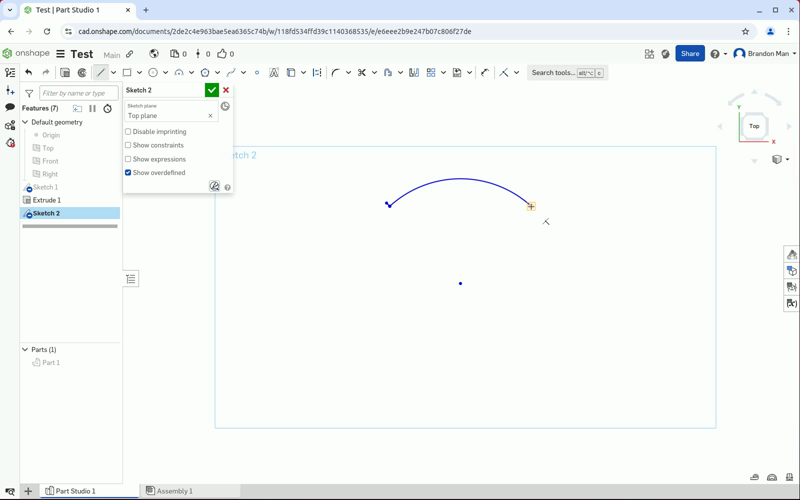
mouse_move(561, 206)
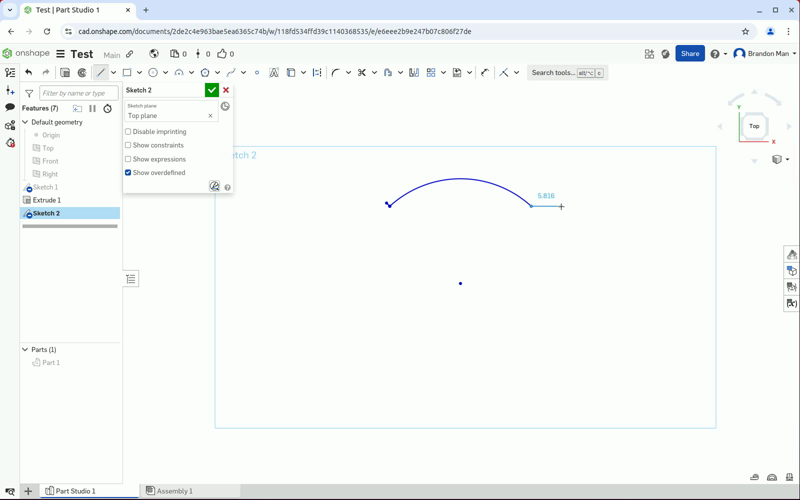
mouse_move(534, 203)
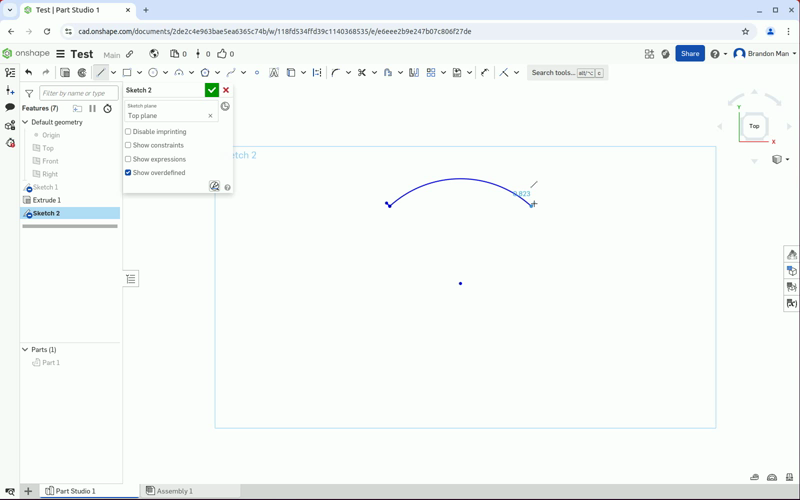
scroll(6)
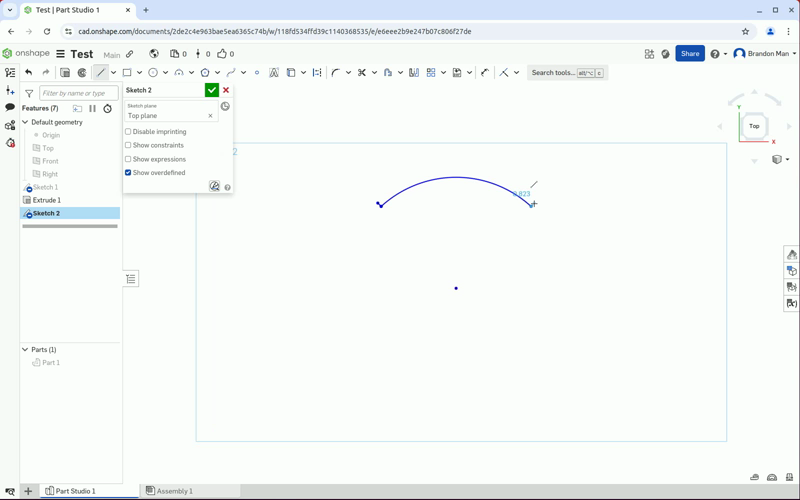
scroll(6)
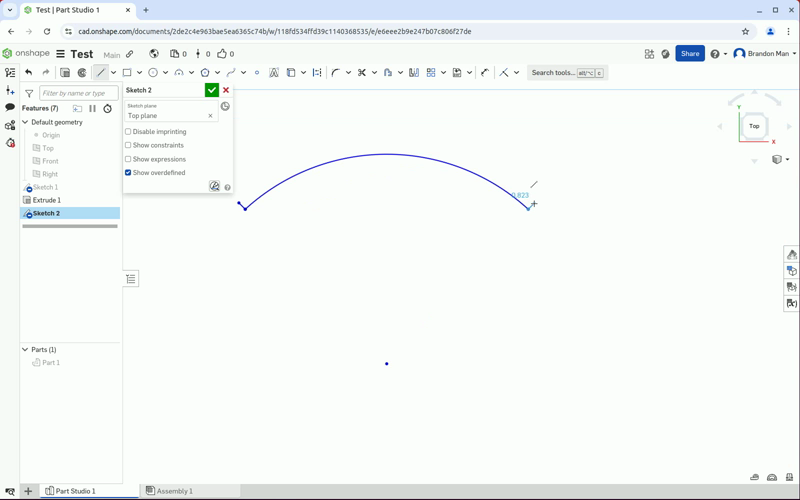
scroll(6)
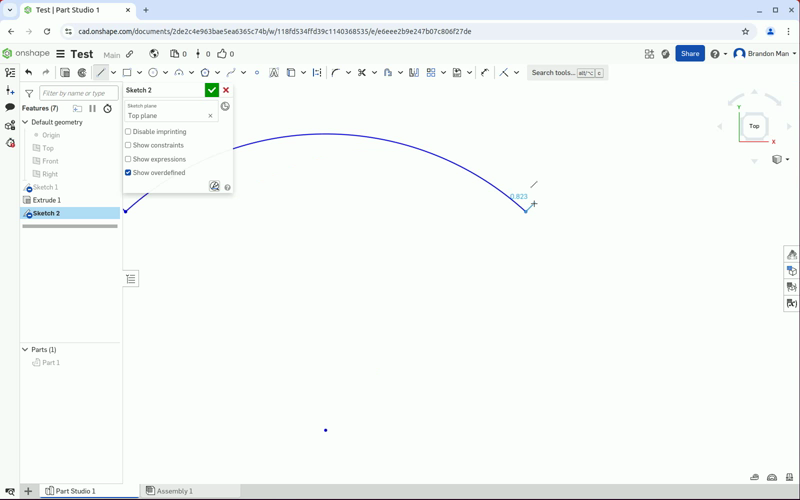
scroll(6)
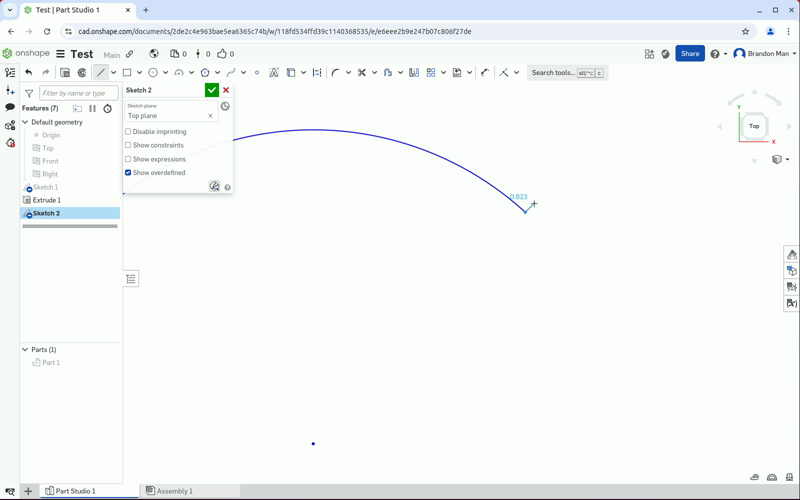
scroll(6)
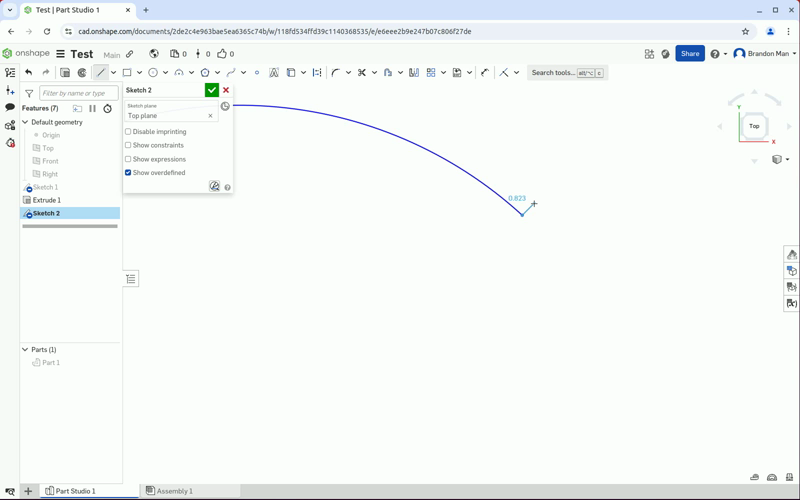
scroll(6)
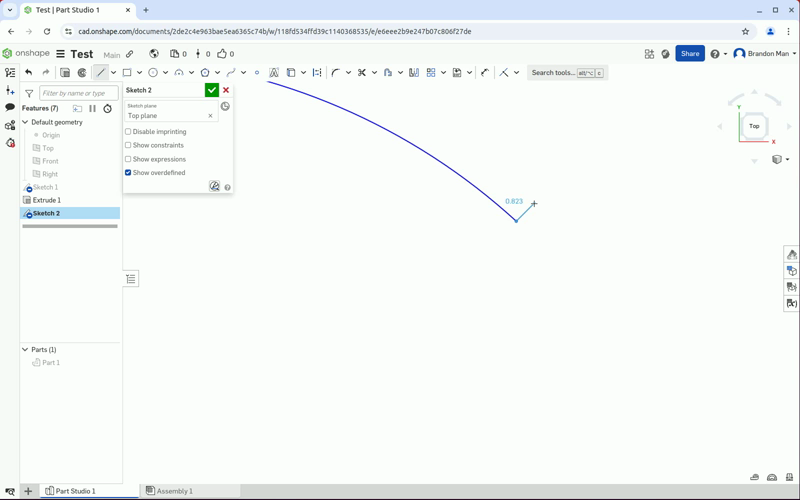
scroll(6)
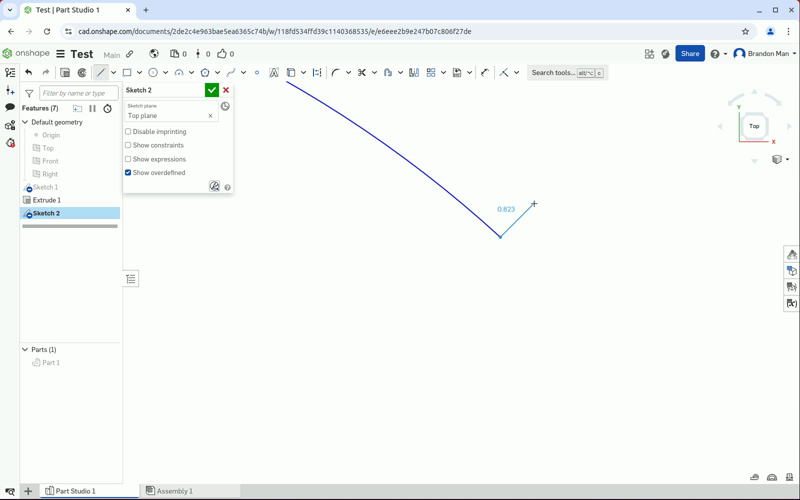
click(534, 203)
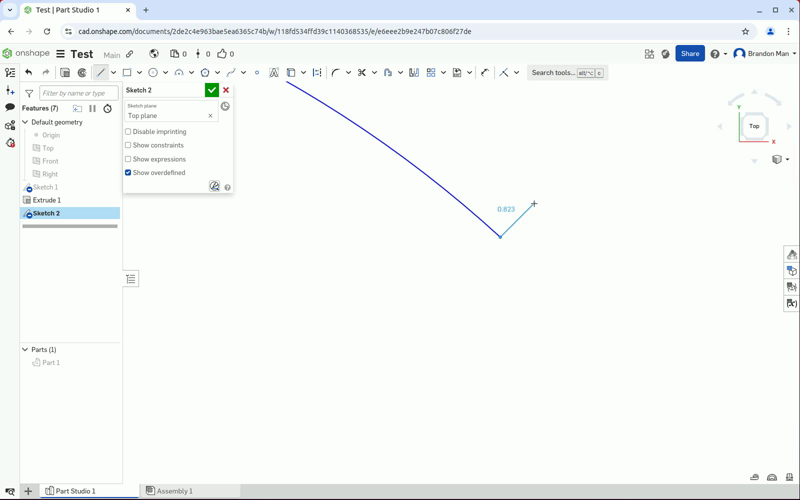
scroll(-6)
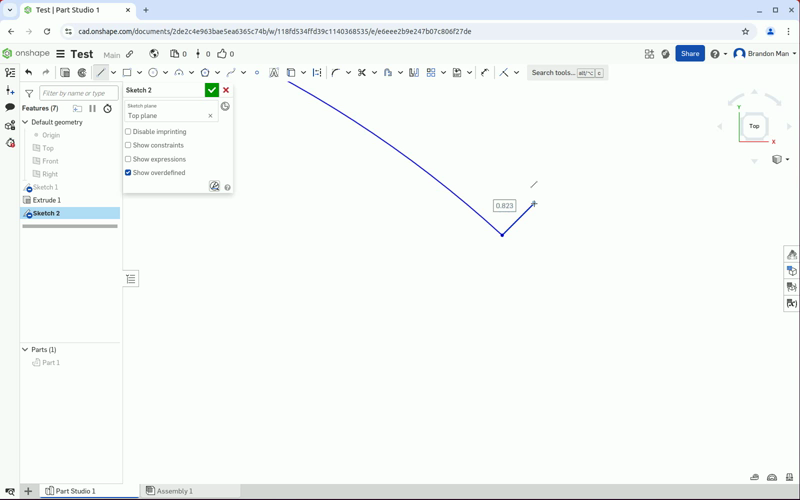
scroll(-6)
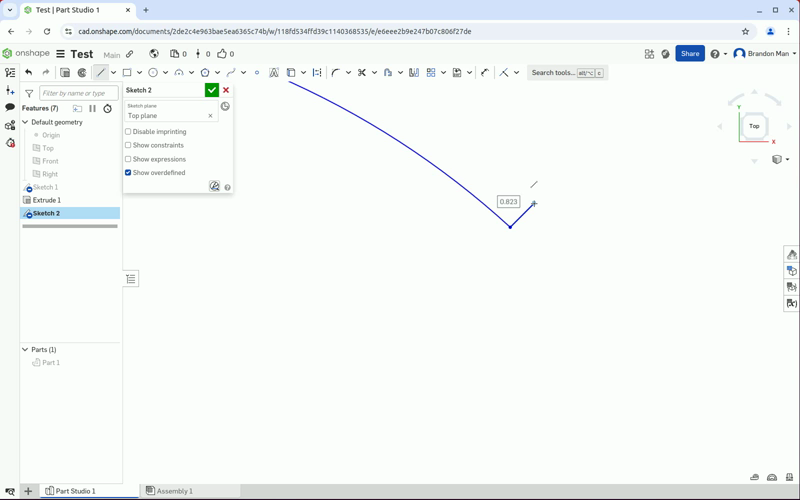
scroll(-6)
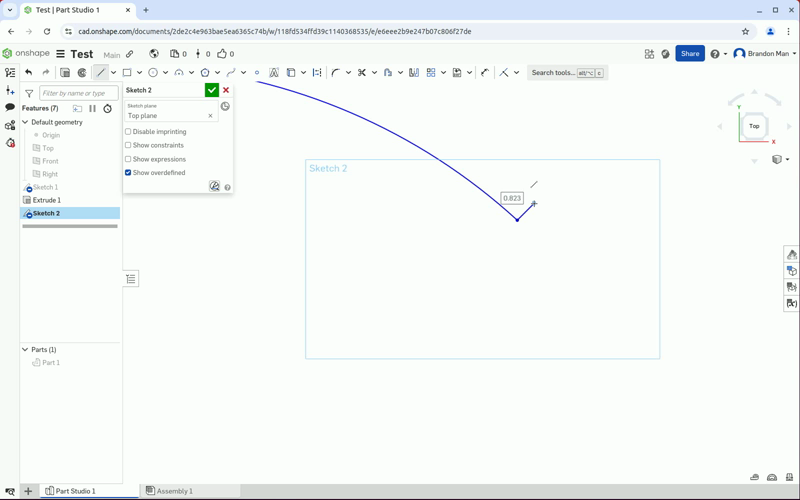
scroll(-6)
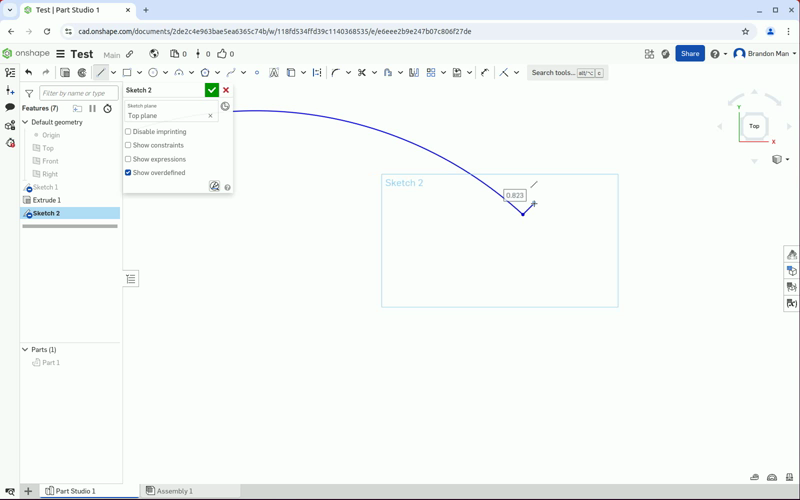
scroll(-6)
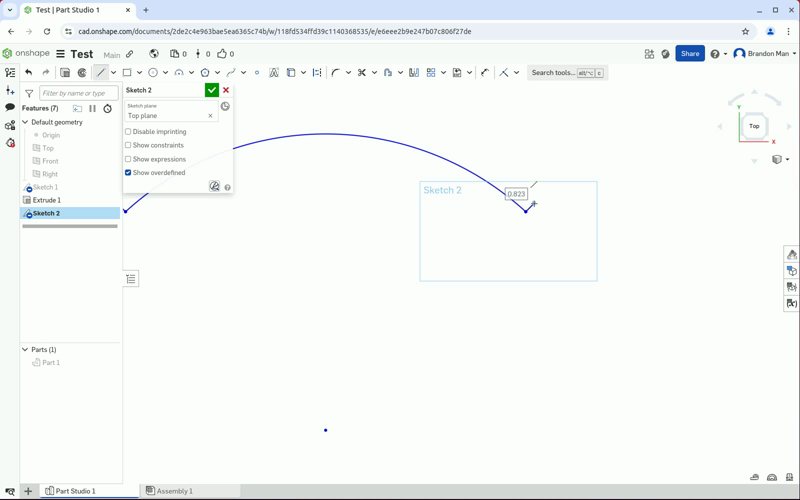
scroll(-6)
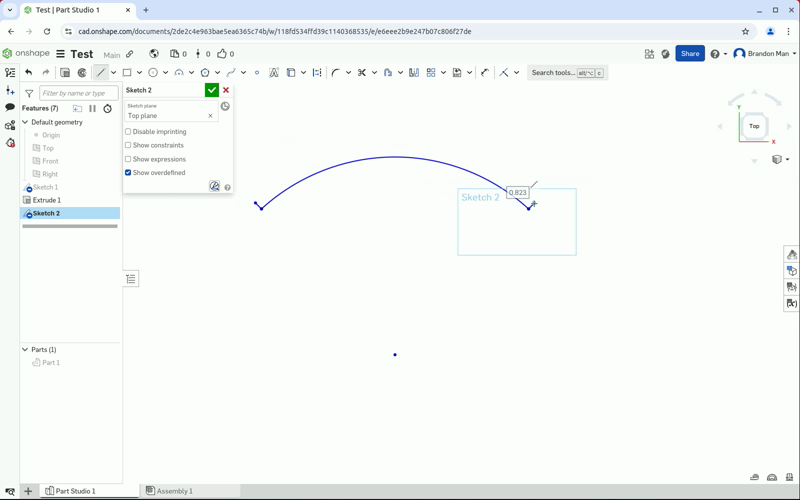
scroll(-6)
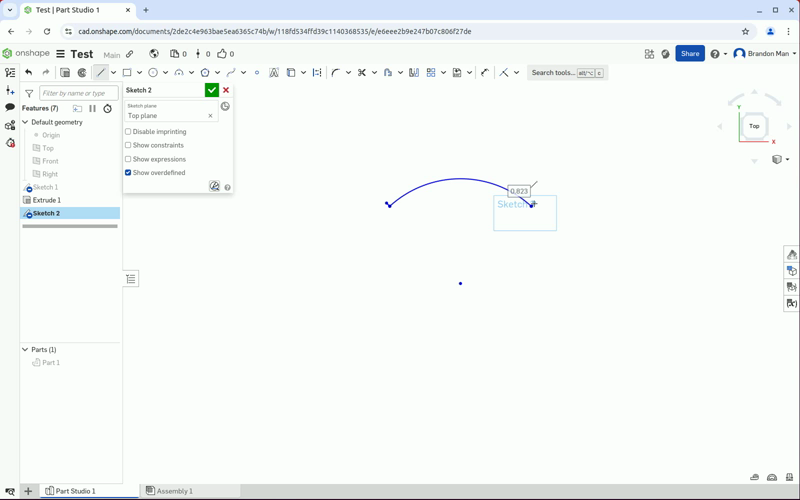
key_up(shift)
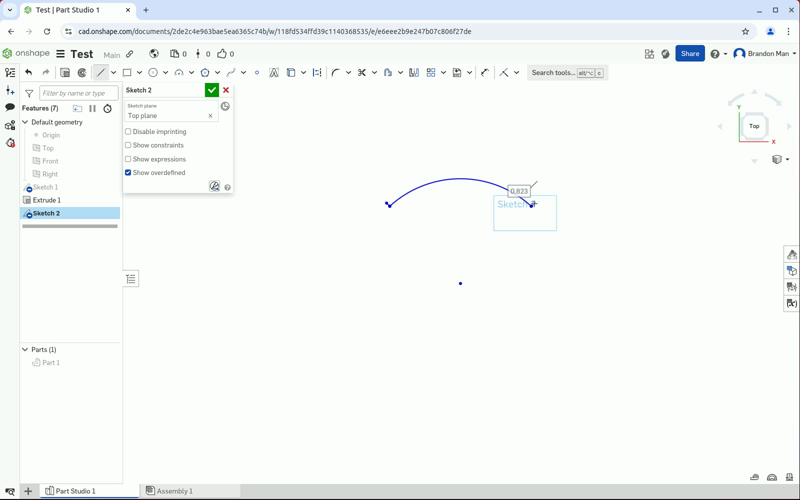
key(esc)
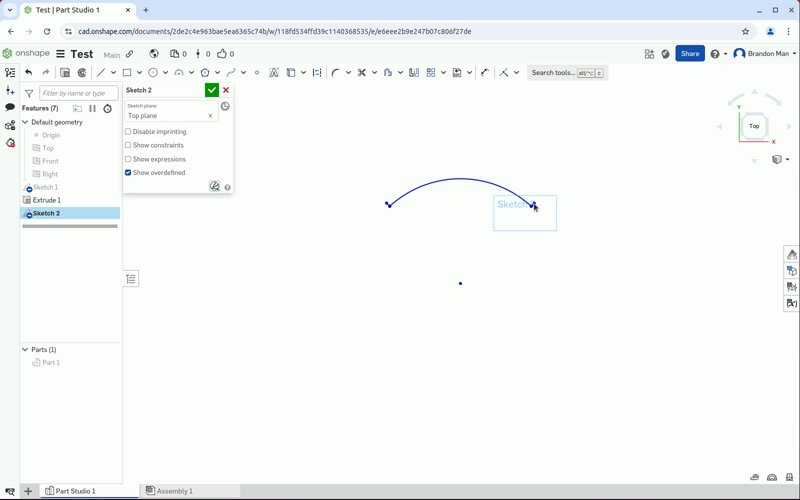
key(a)
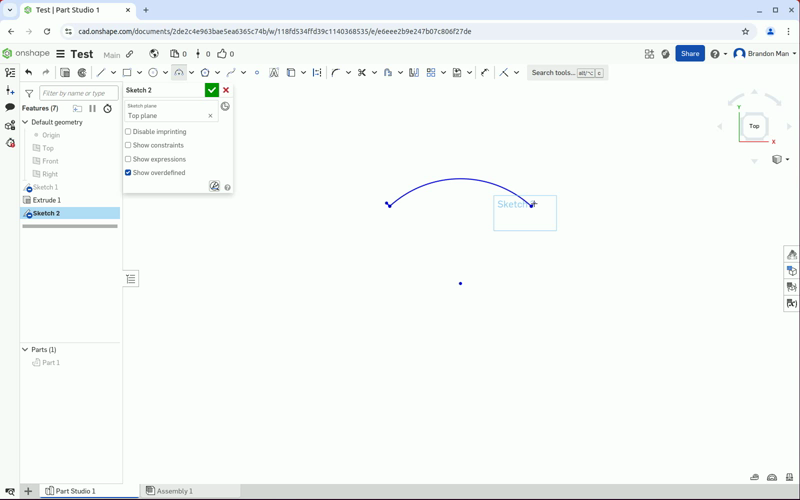
mouse_move(534, 203)
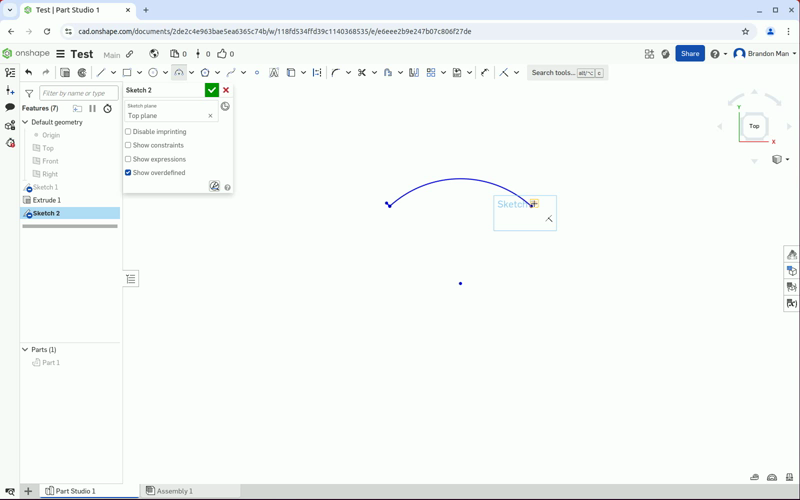
scroll(6)
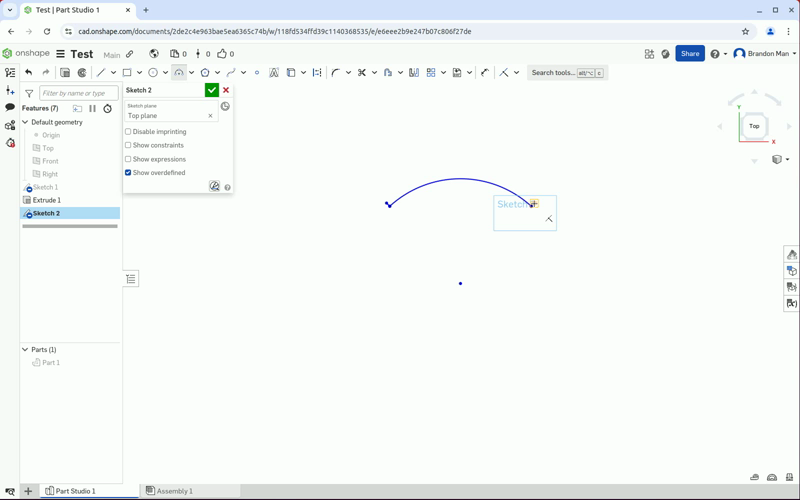
scroll(6)
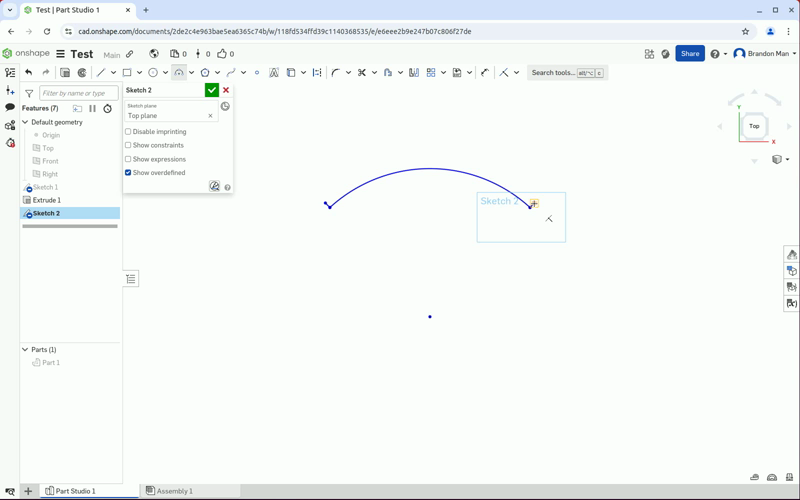
scroll(6)
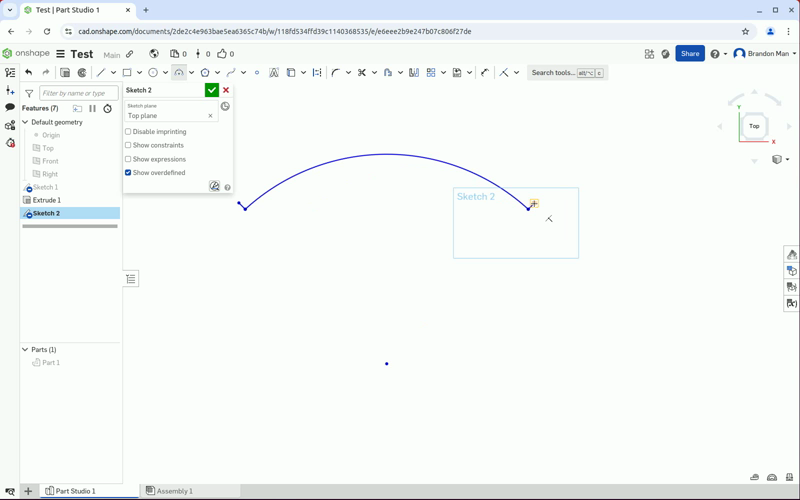
scroll(6)
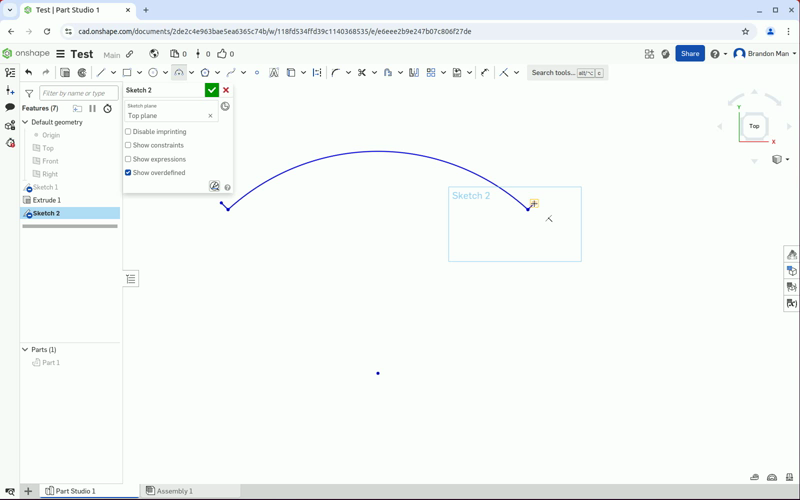
scroll(6)
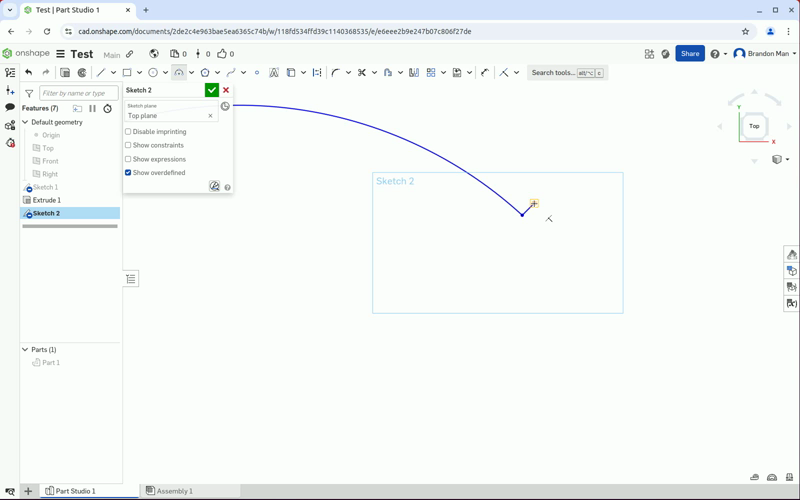
scroll(6)
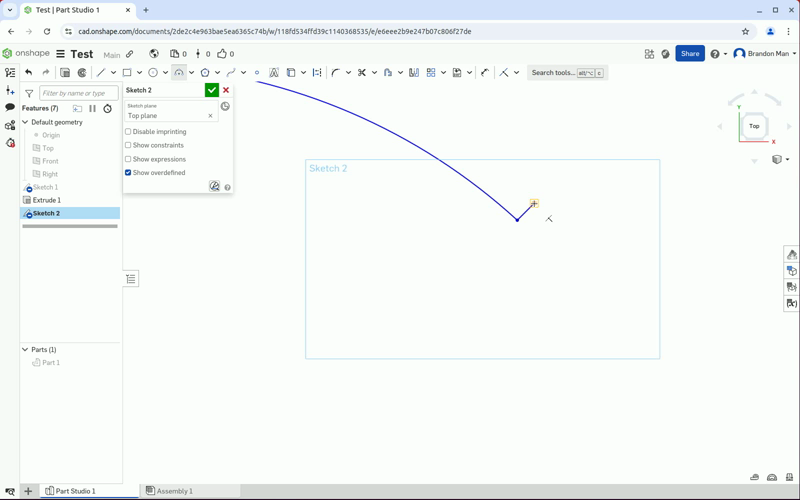
scroll(6)
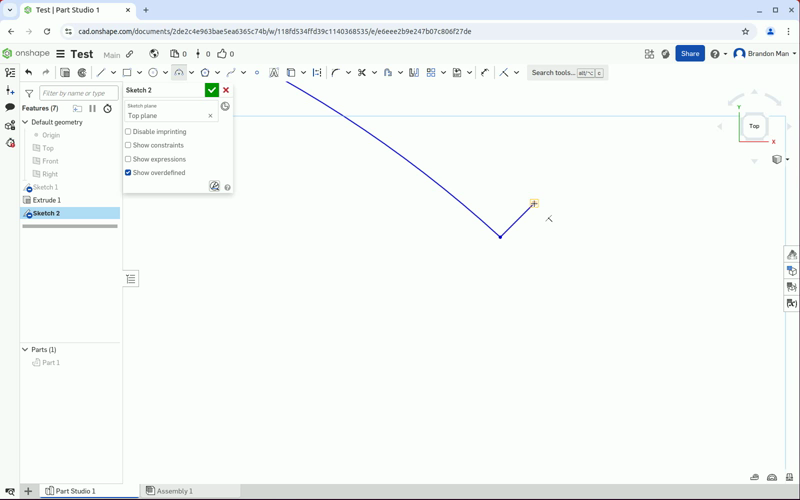
click(534, 203)
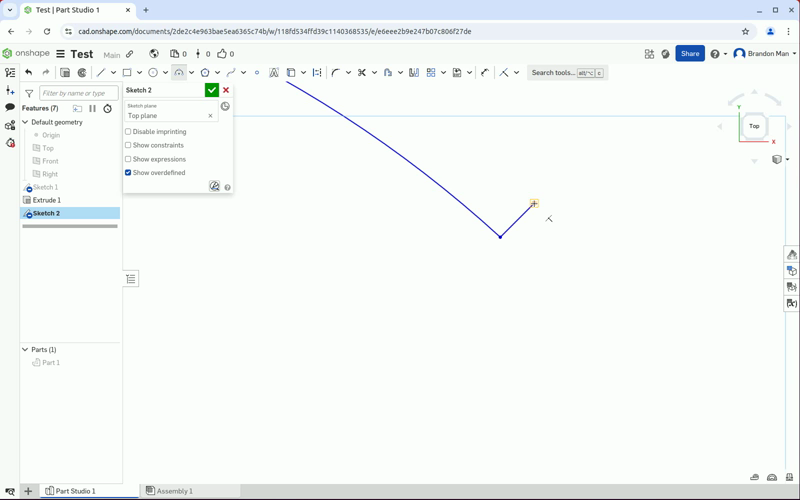
scroll(-6)
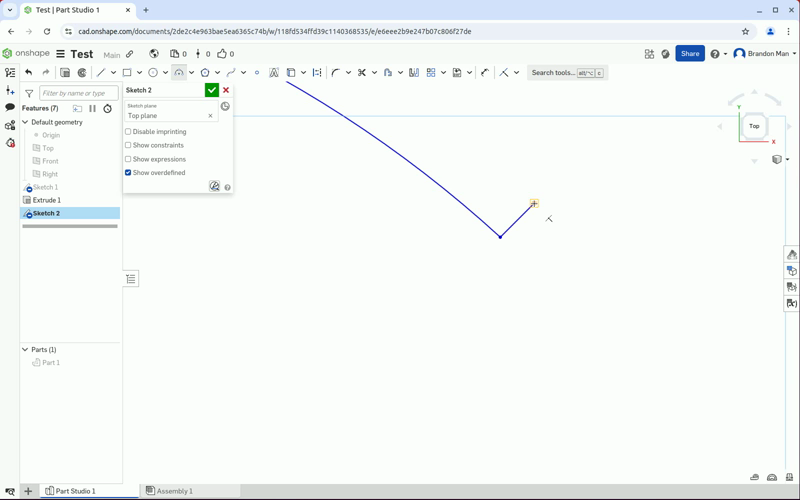
scroll(-6)
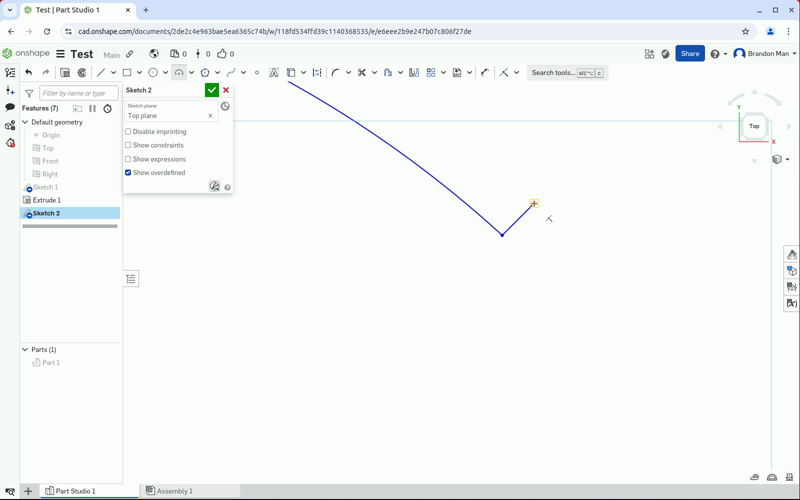
scroll(-6)
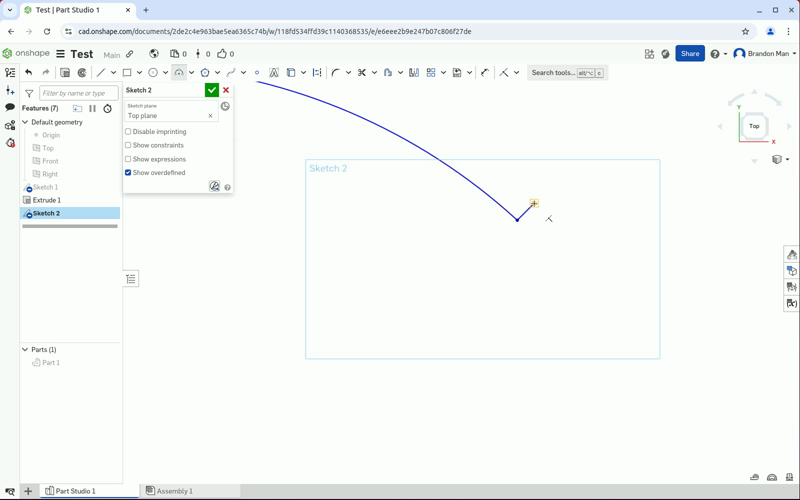
scroll(-6)
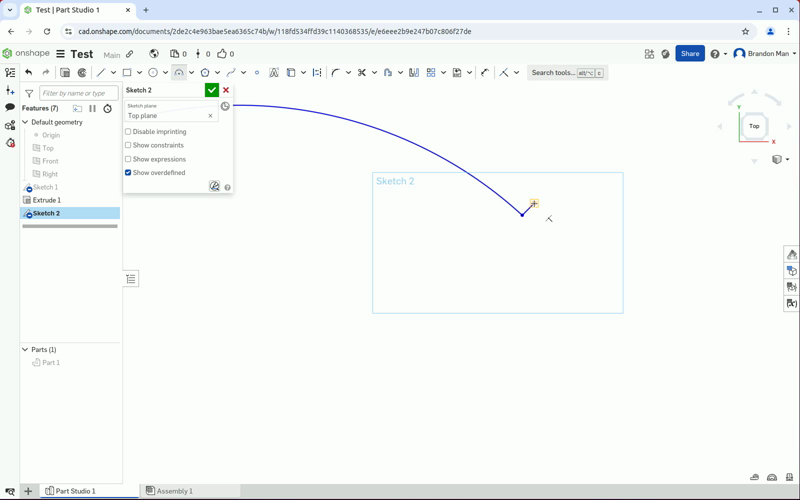
scroll(-6)
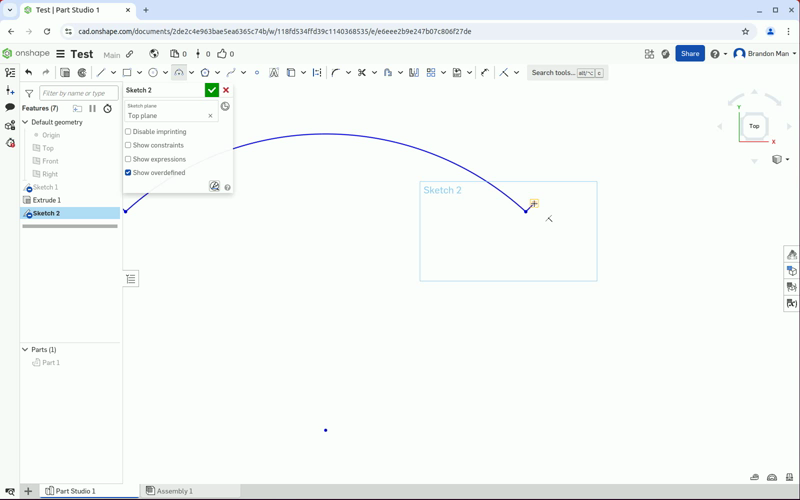
scroll(-6)
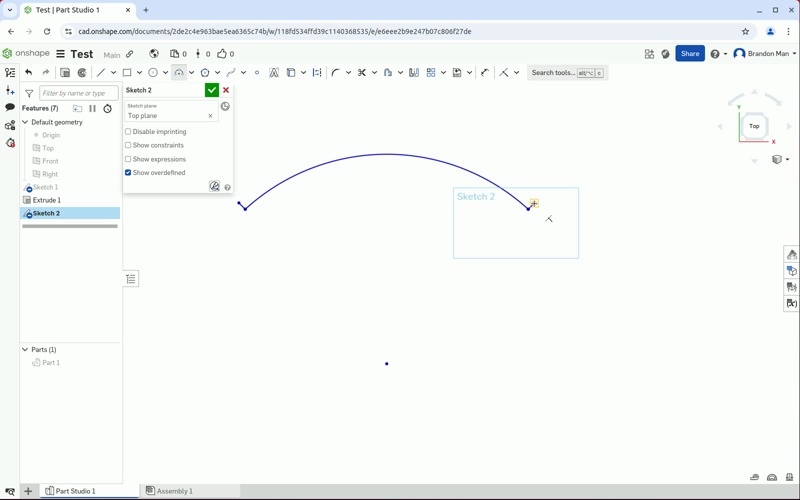
scroll(-6)
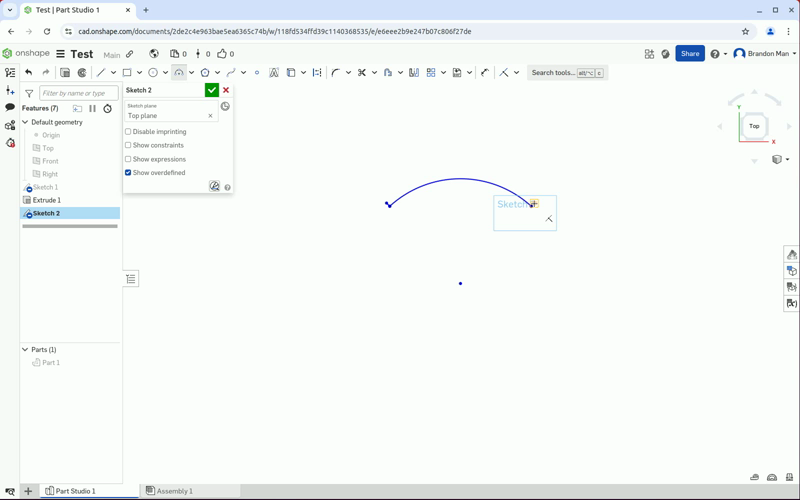
mouse_move(386, 203)
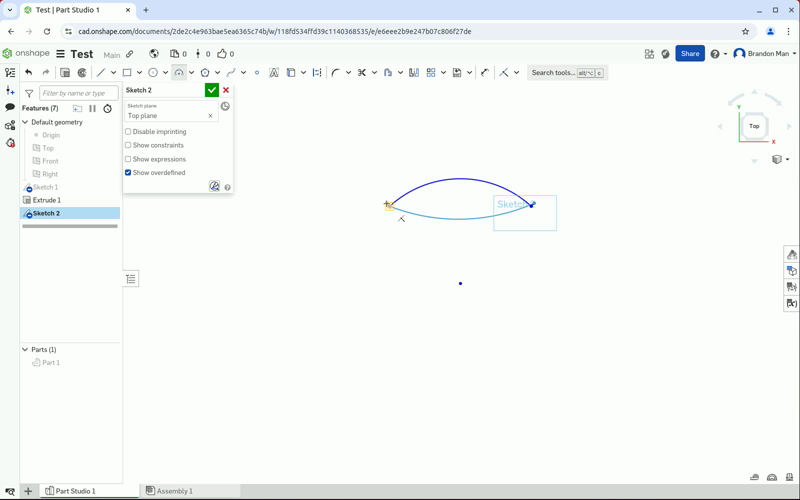
scroll(6)
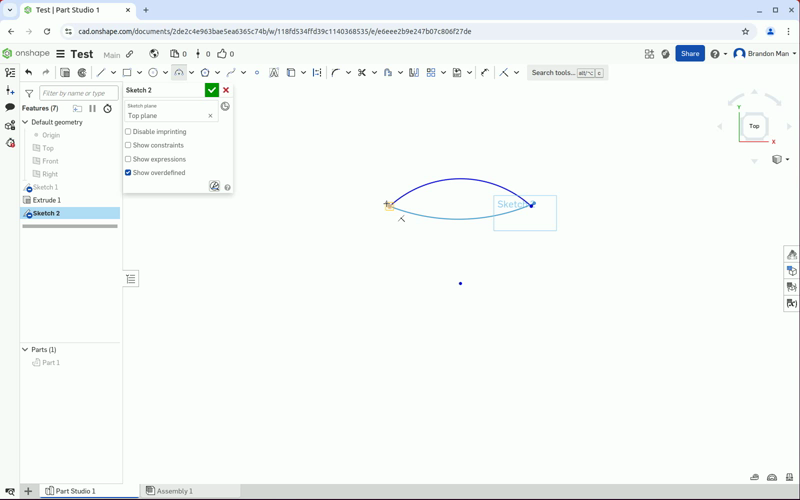
scroll(6)
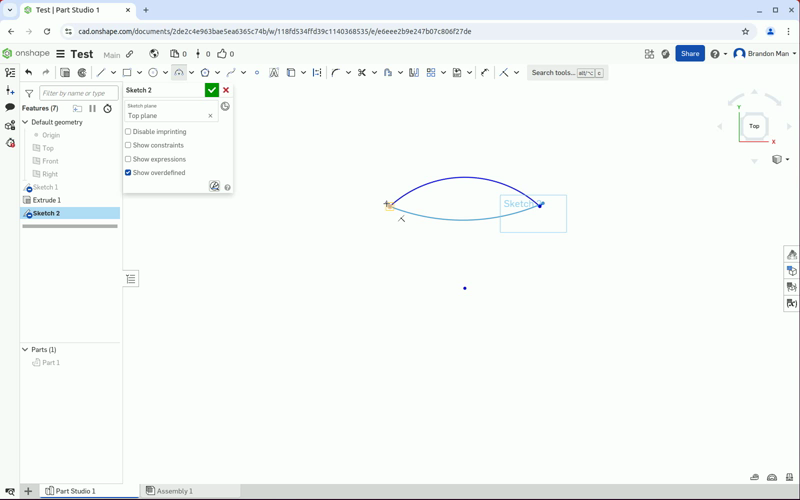
scroll(6)
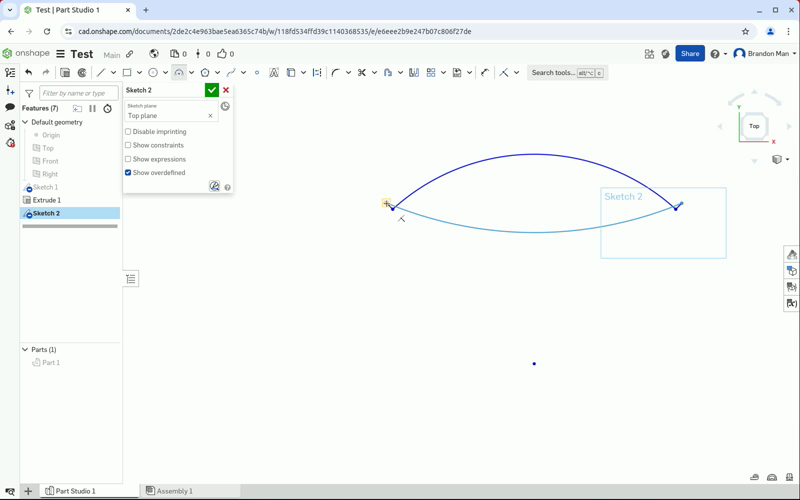
scroll(6)
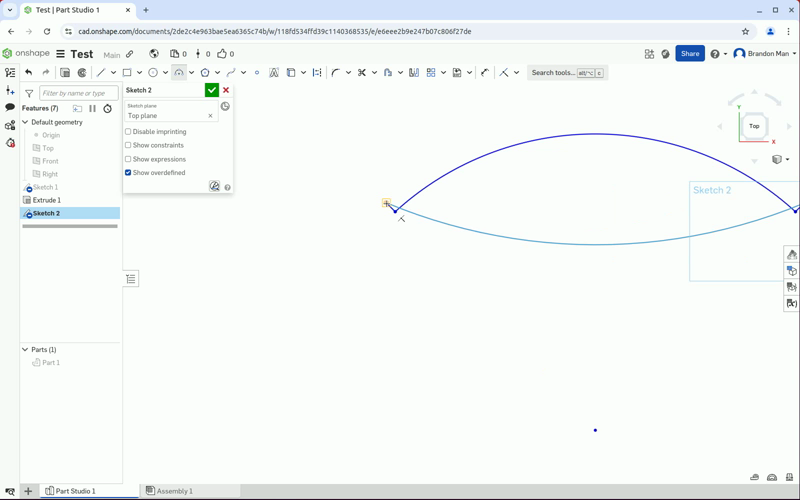
scroll(6)
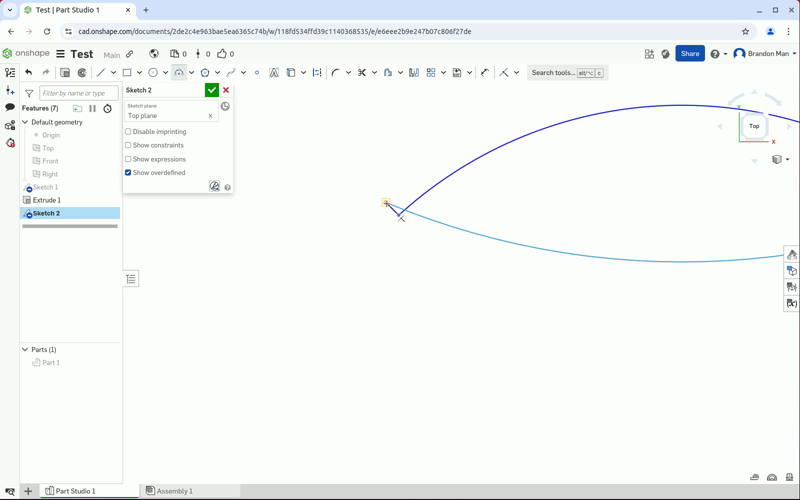
scroll(6)
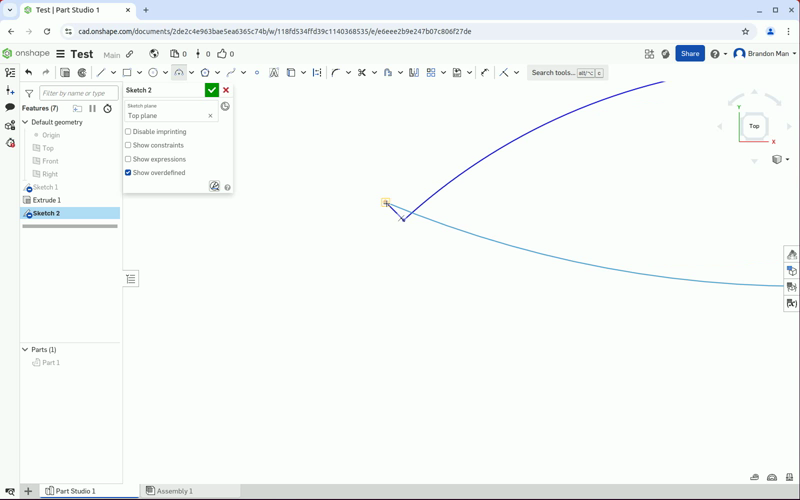
scroll(6)
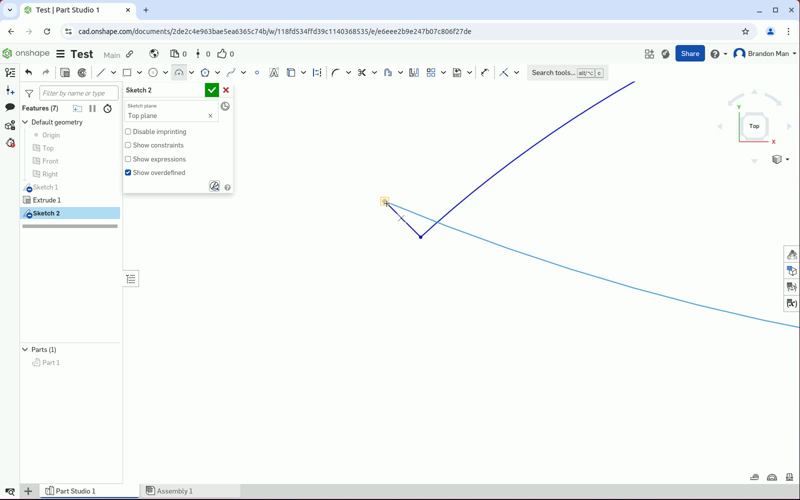
click(386, 203)
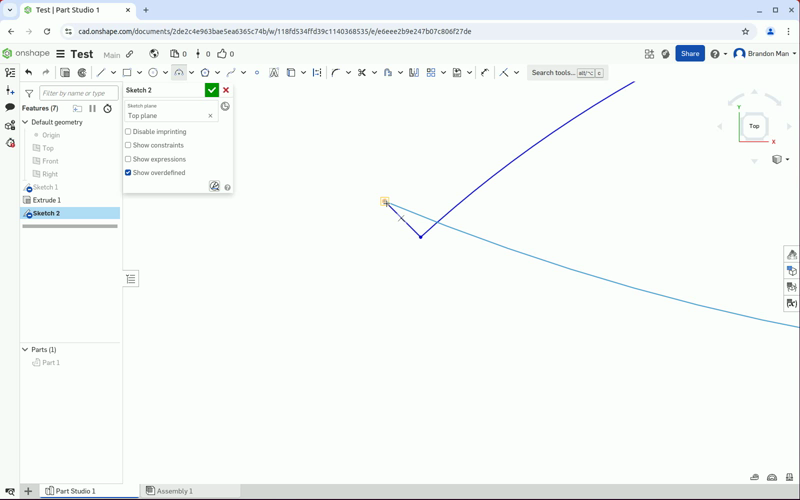
scroll(-6)
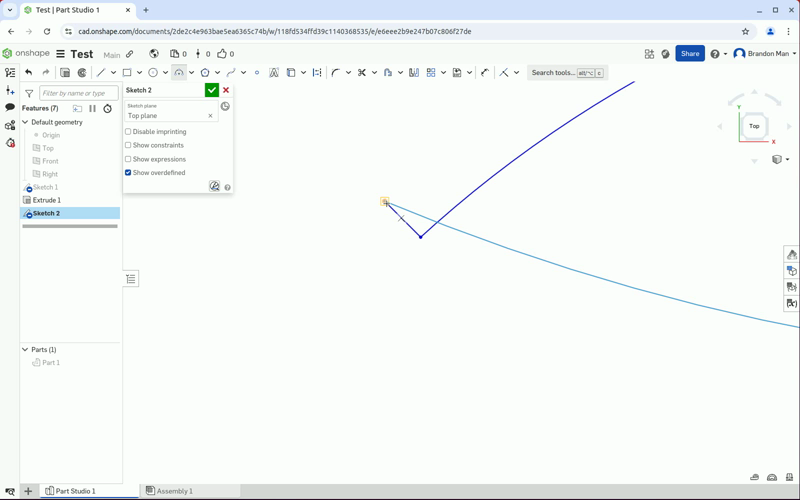
scroll(-6)
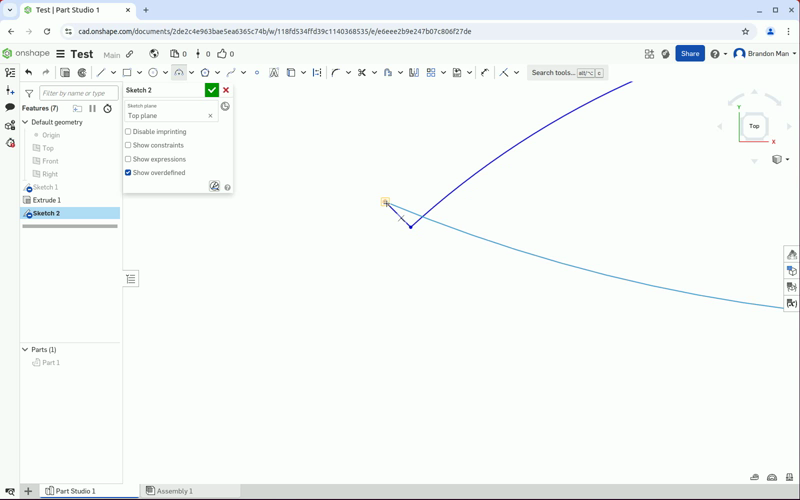
scroll(-6)
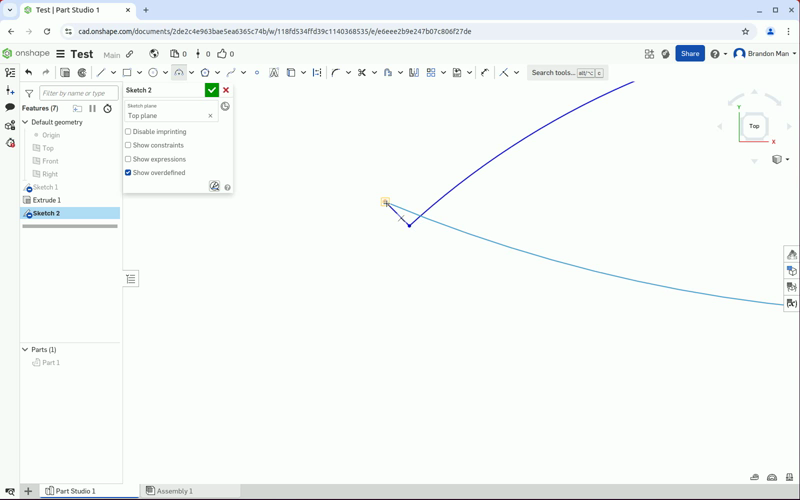
scroll(-6)
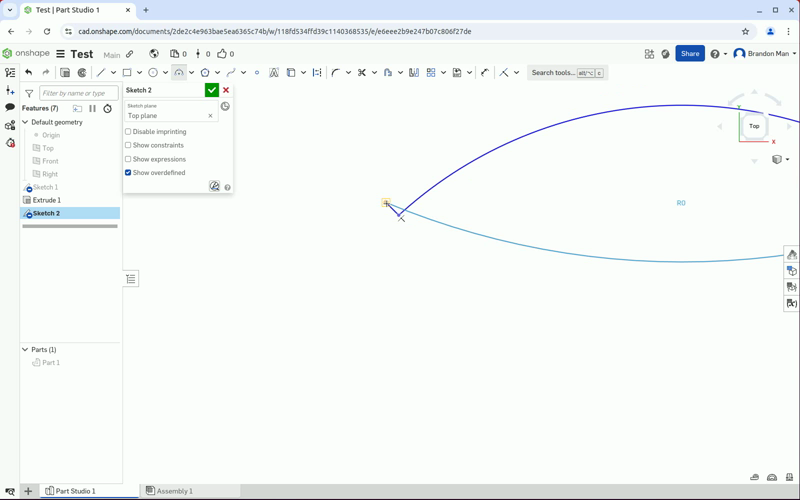
scroll(-6)
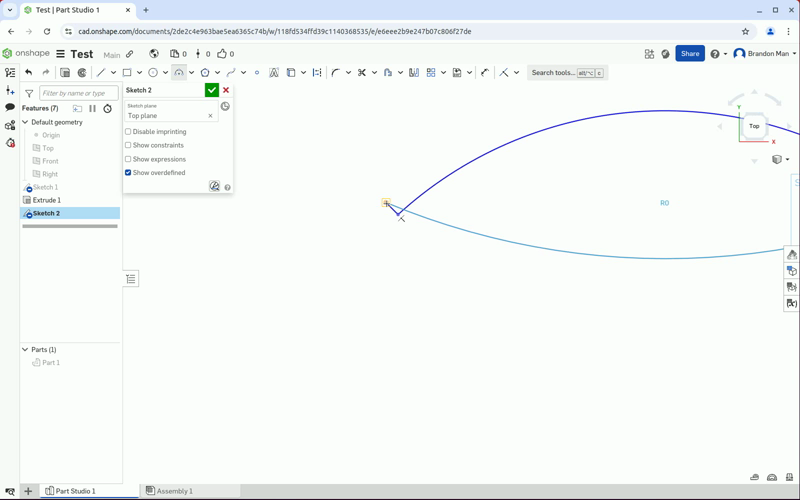
scroll(-6)
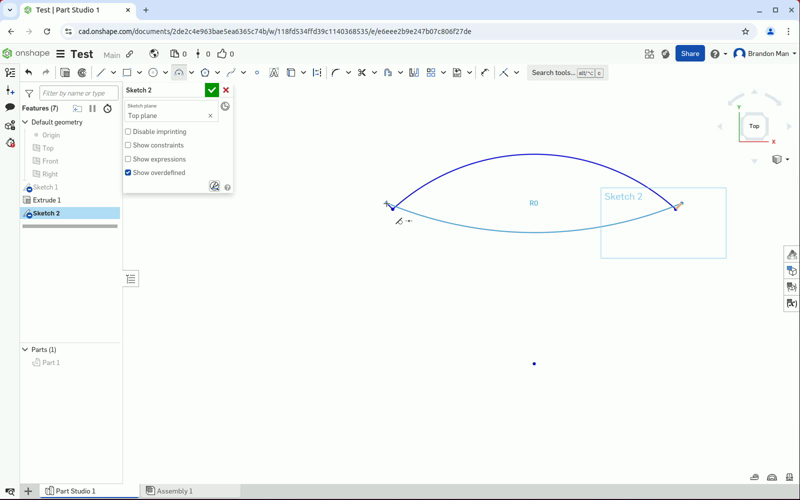
scroll(-6)
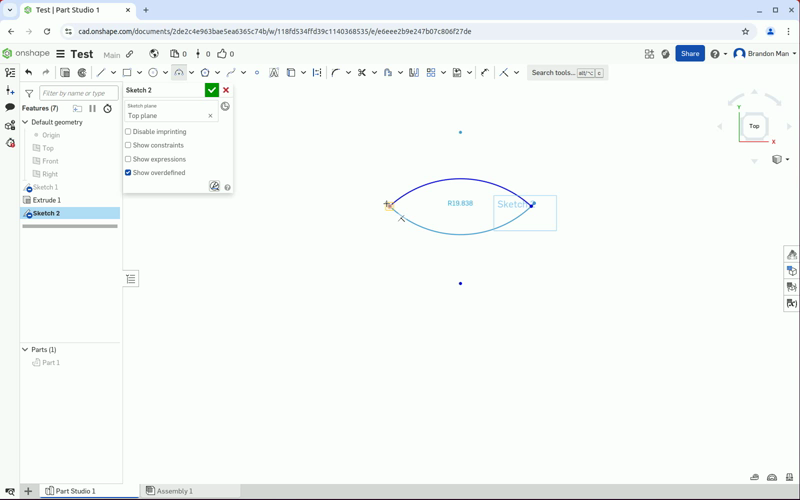
key_down(shift)
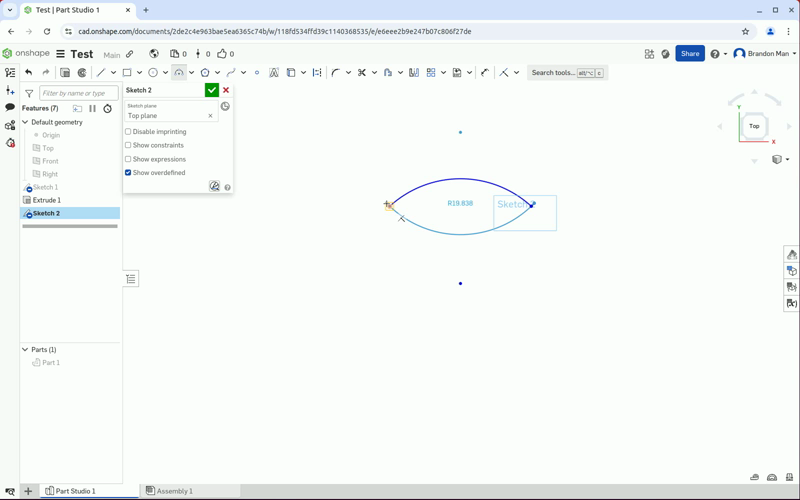
mouse_move(460, 174)
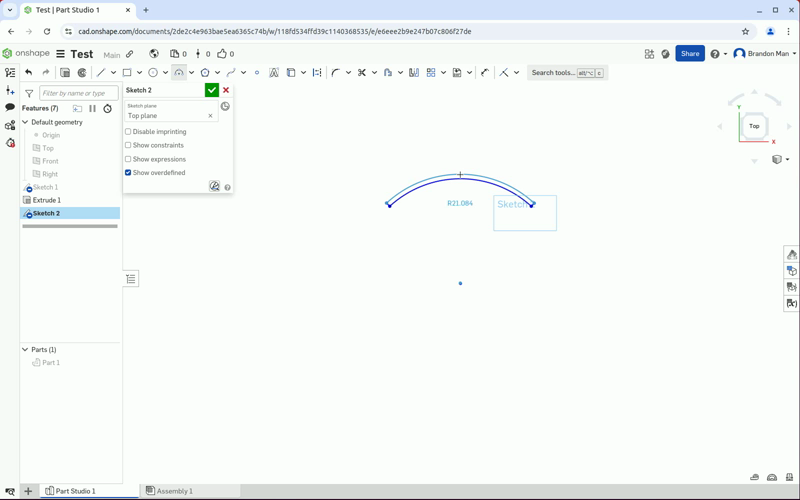
scroll(6)
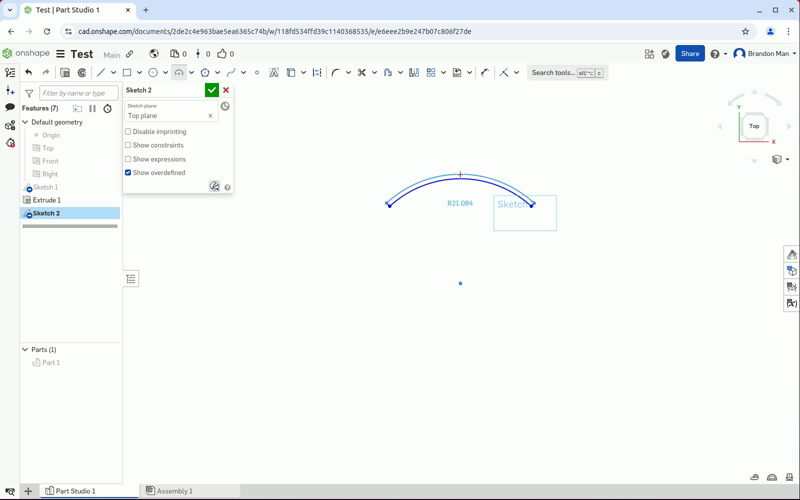
scroll(6)
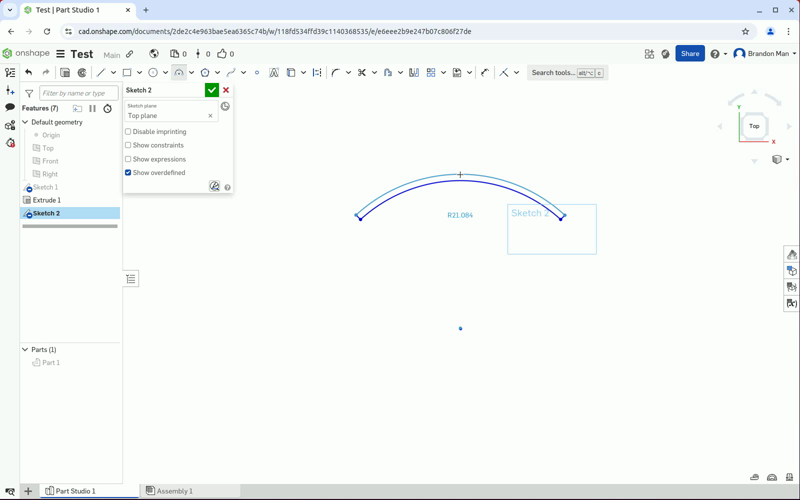
scroll(6)
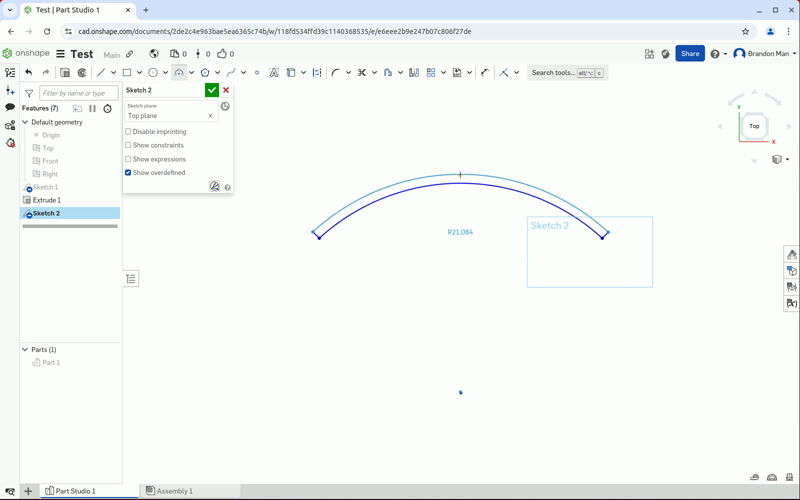
scroll(6)
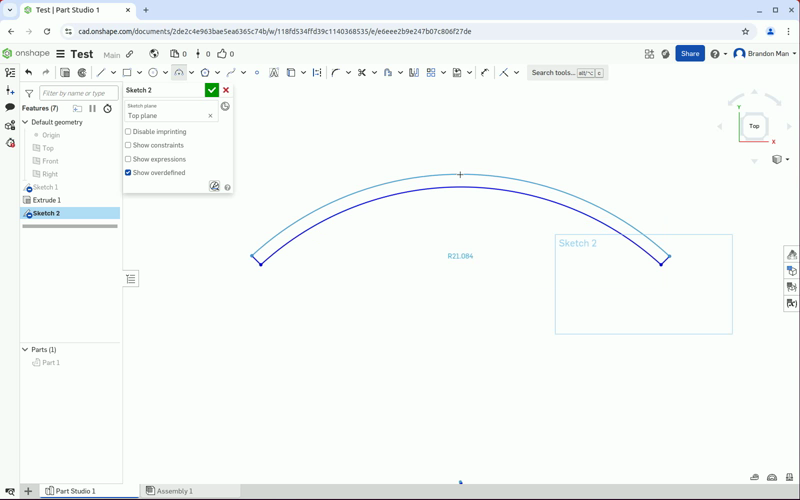
scroll(6)
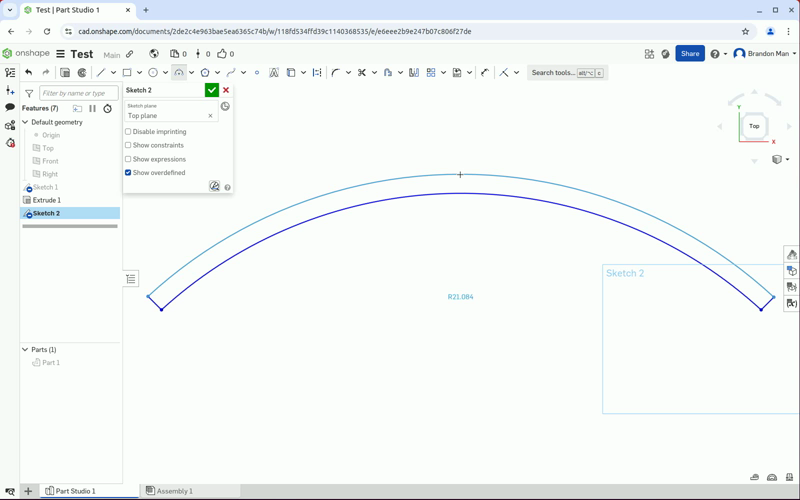
scroll(6)
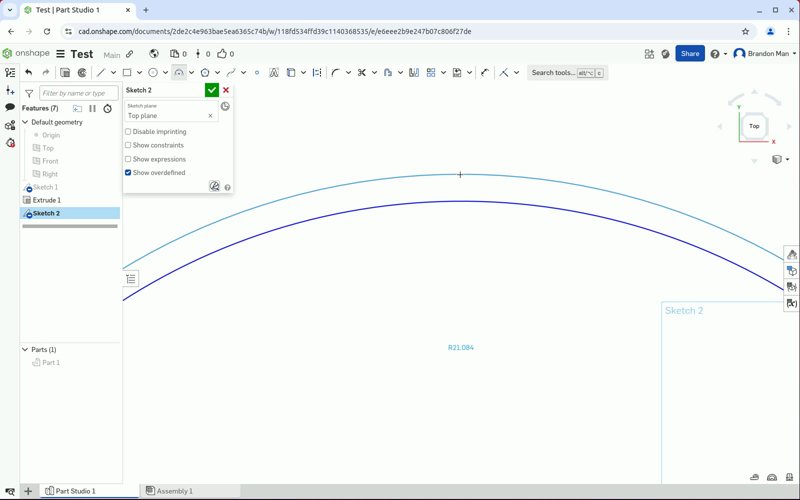
scroll(6)
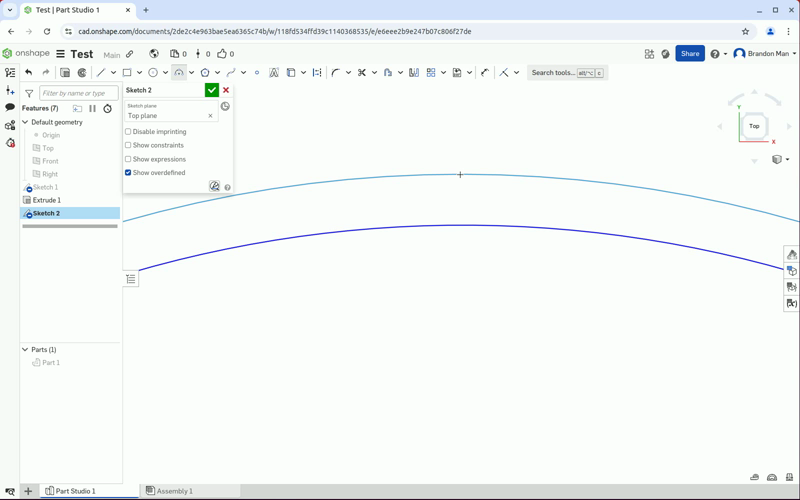
click(460, 174)
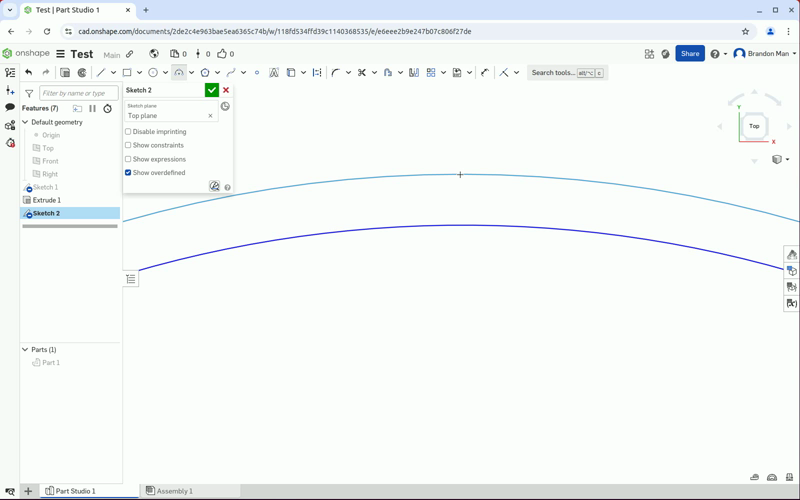
scroll(-6)
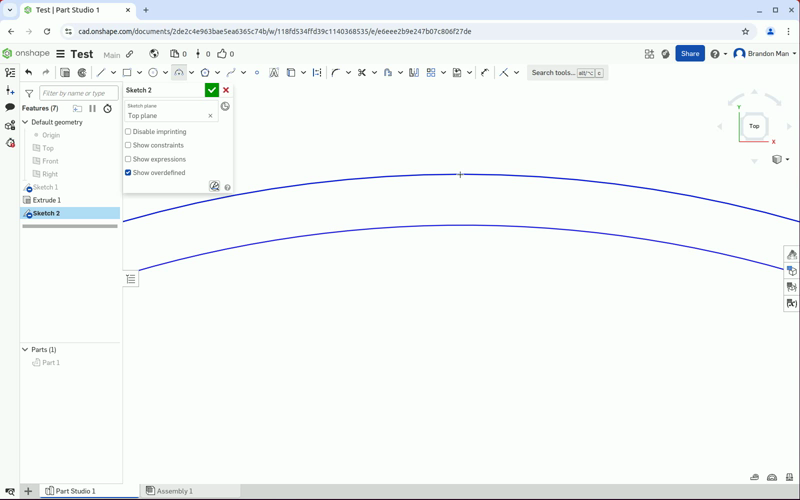
scroll(-6)
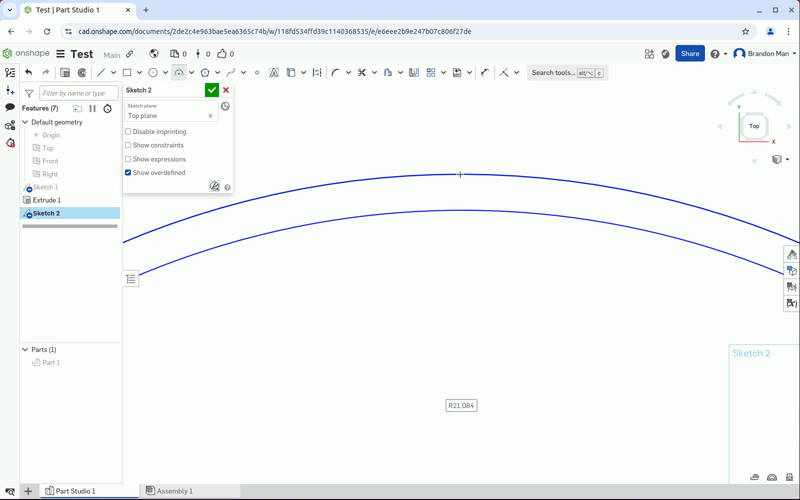
scroll(-6)
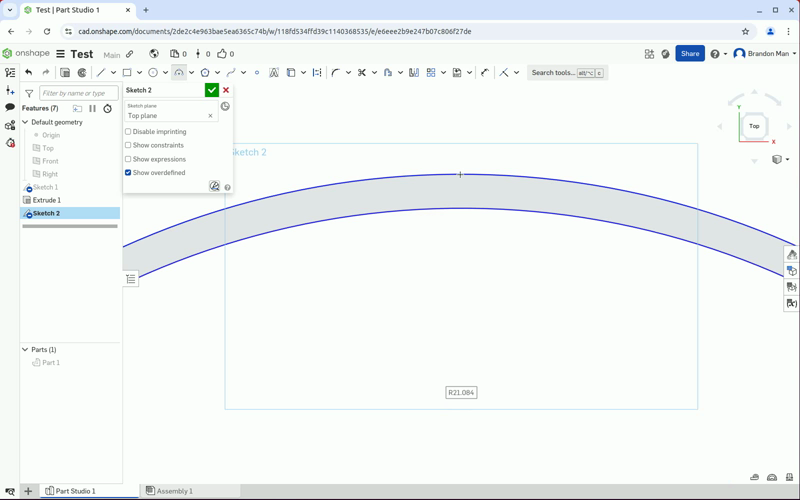
scroll(-6)
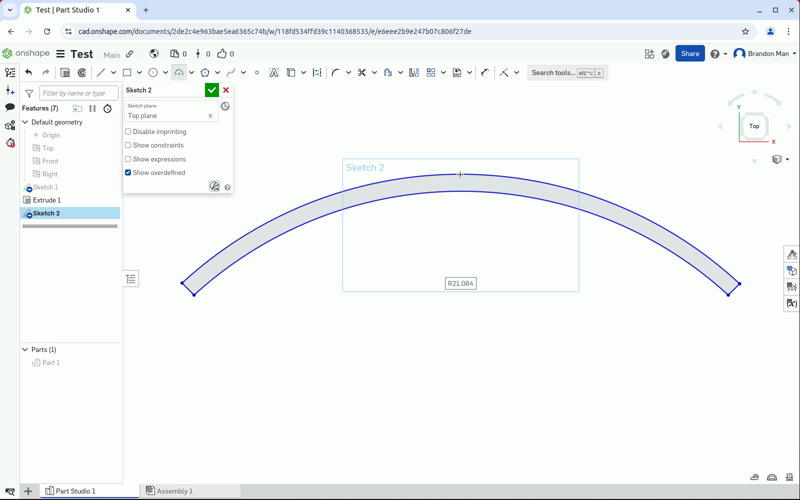
scroll(-6)
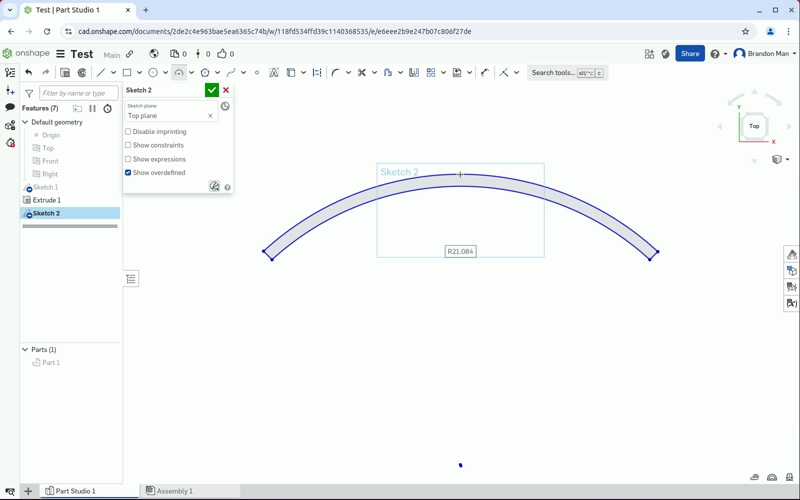
scroll(-6)
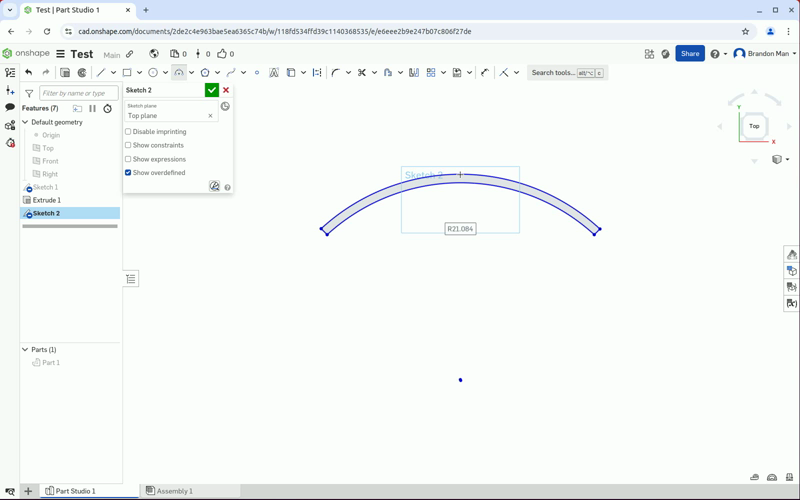
scroll(-6)
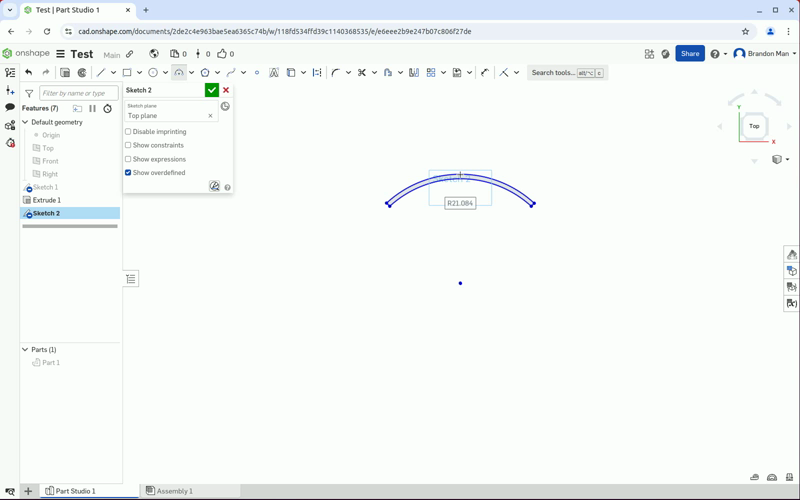
key_up(shift)
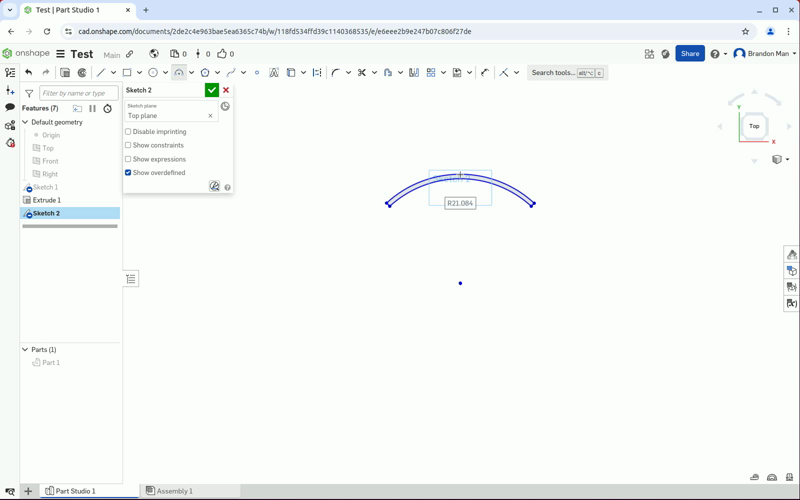
key(esc)
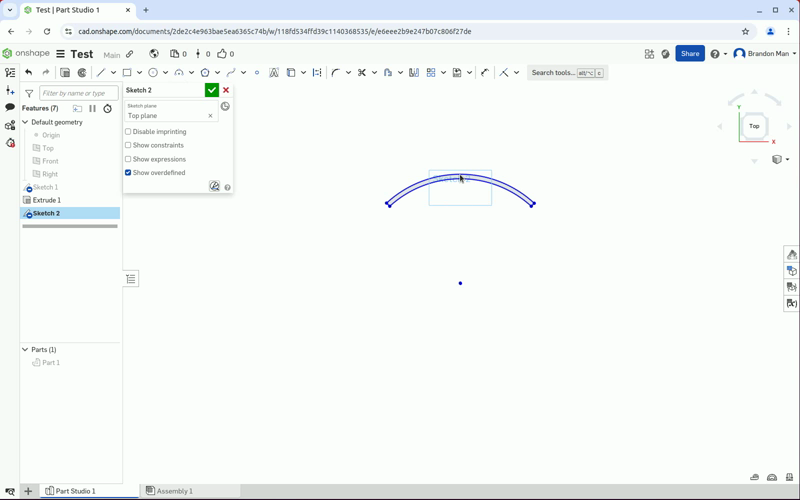
mouse_move(502, 186)
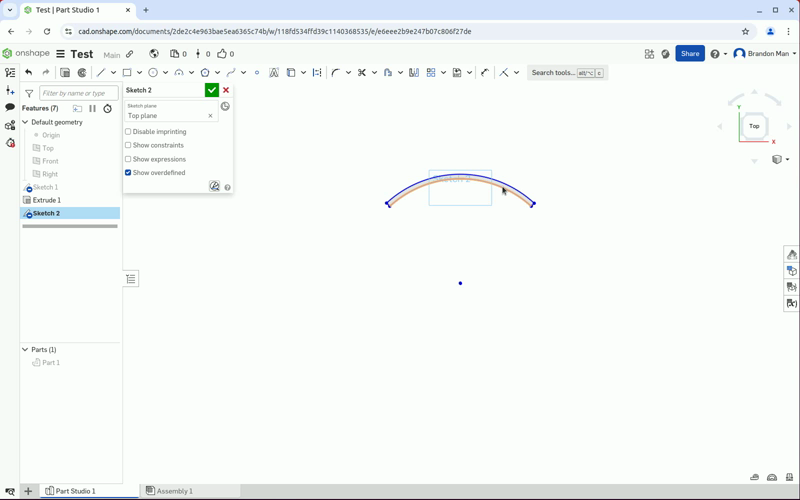
scroll(6)
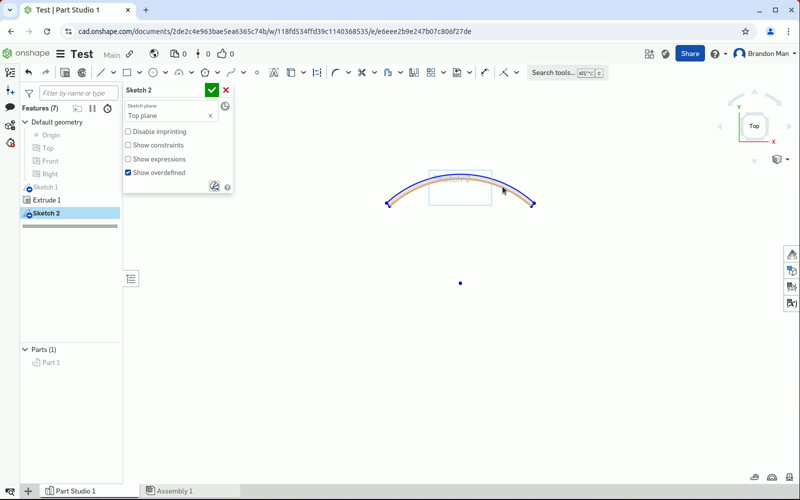
scroll(6)
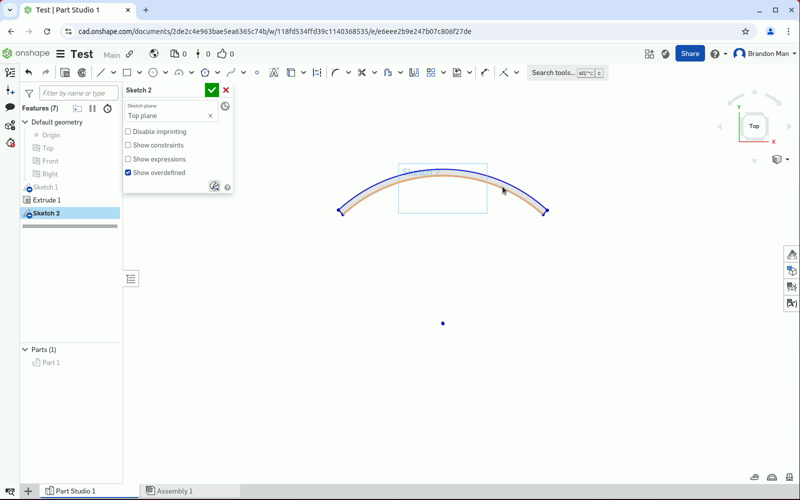
scroll(6)
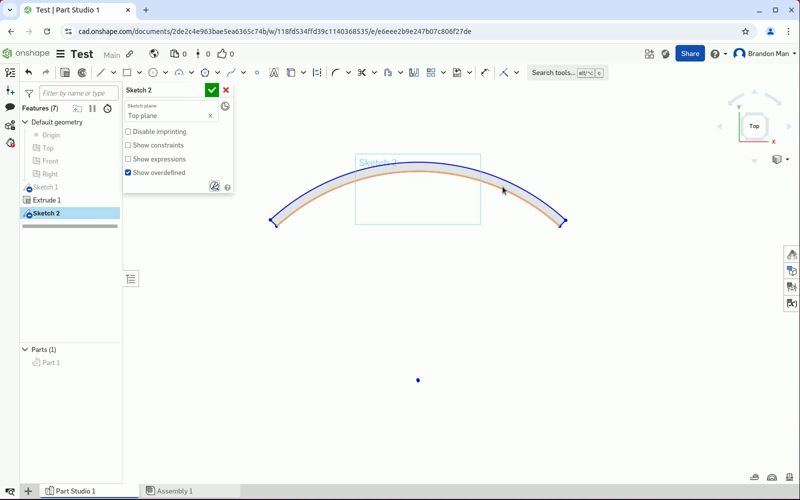
scroll(6)
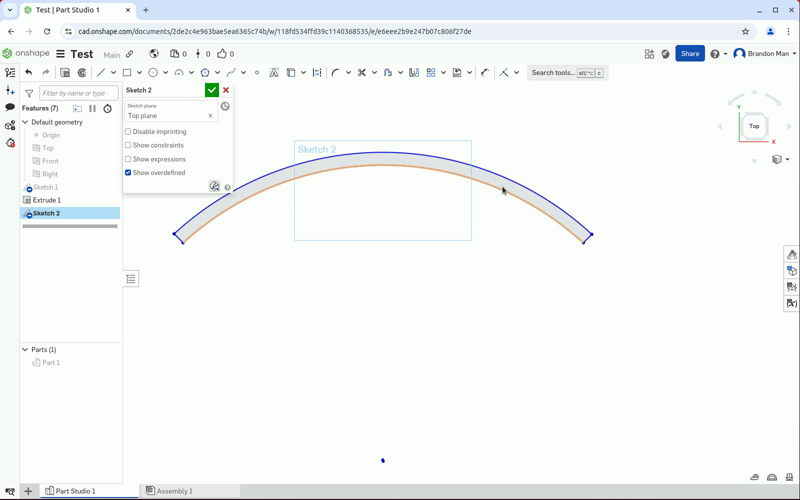
scroll(6)
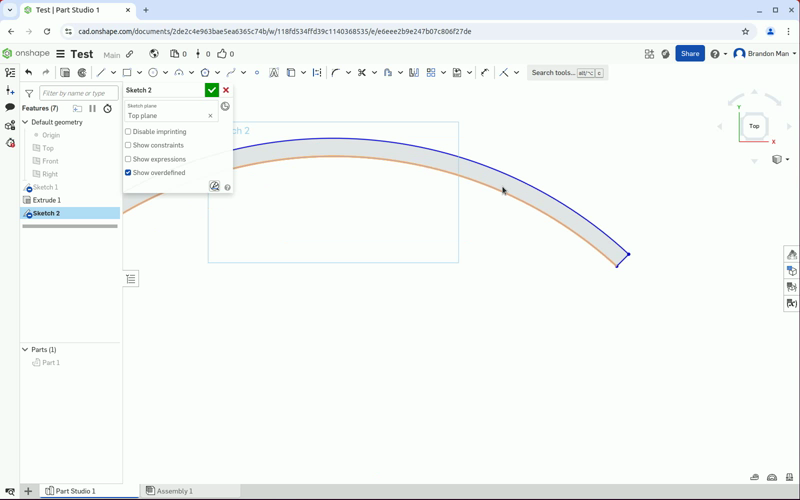
scroll(6)
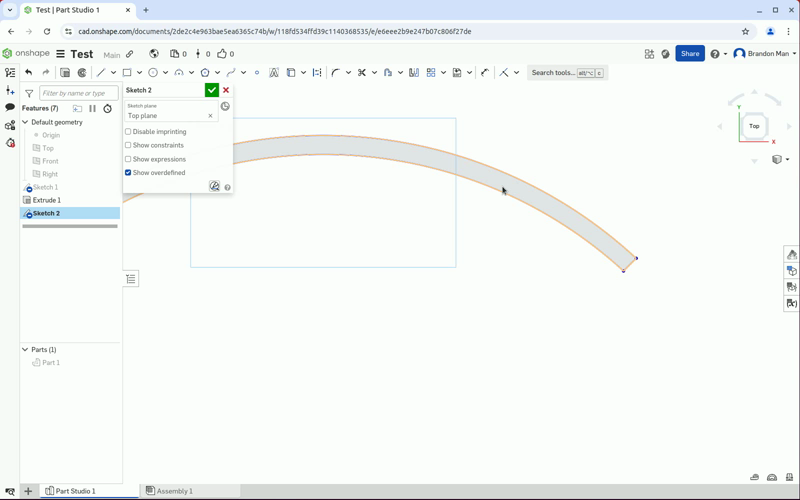
scroll(6)
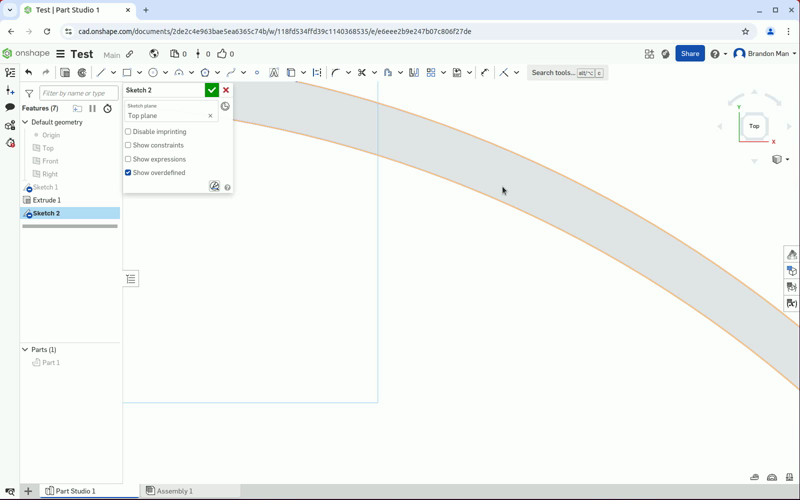
click(502, 186)
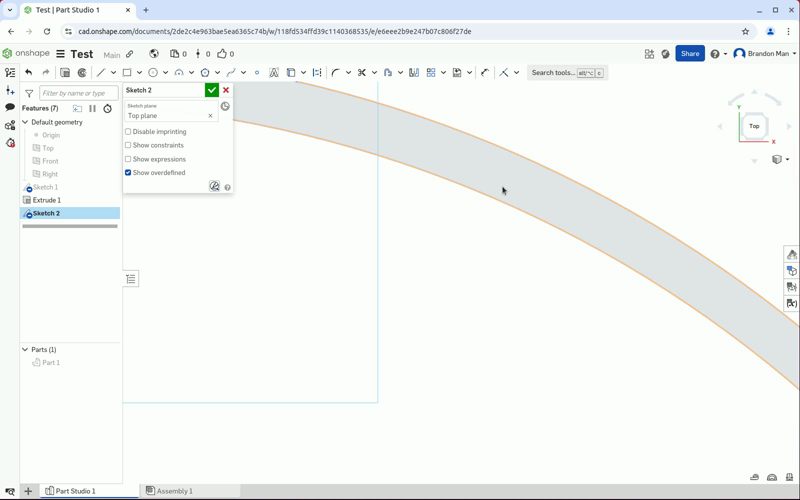
scroll(-6)
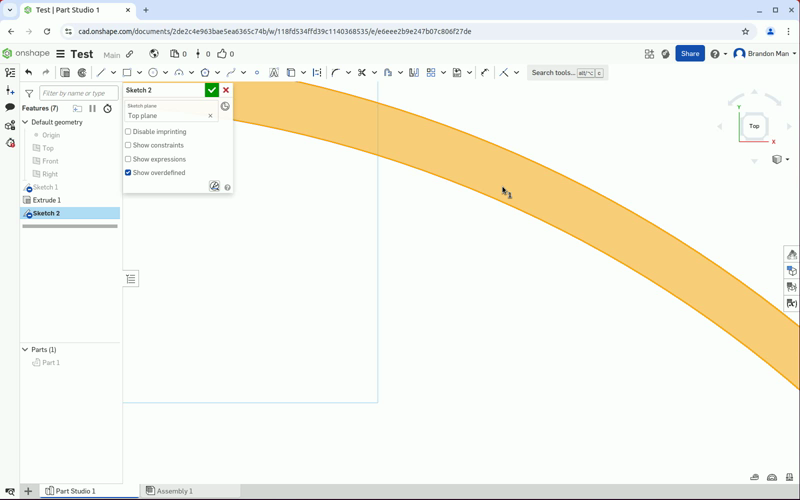
scroll(-6)
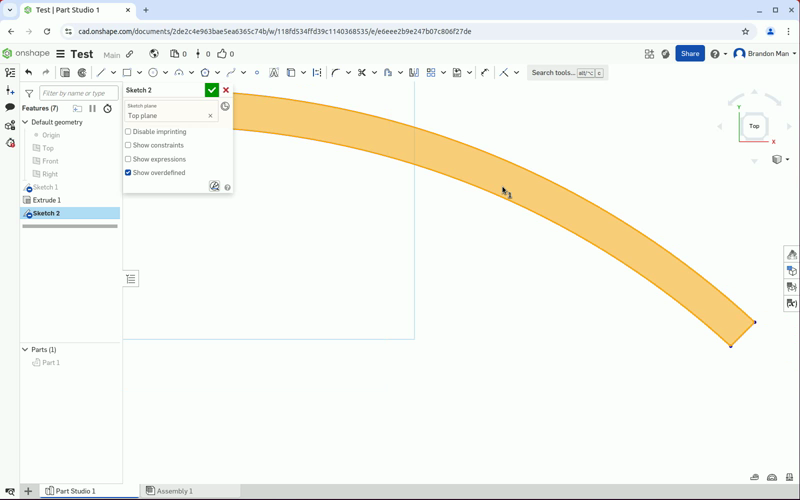
scroll(-6)
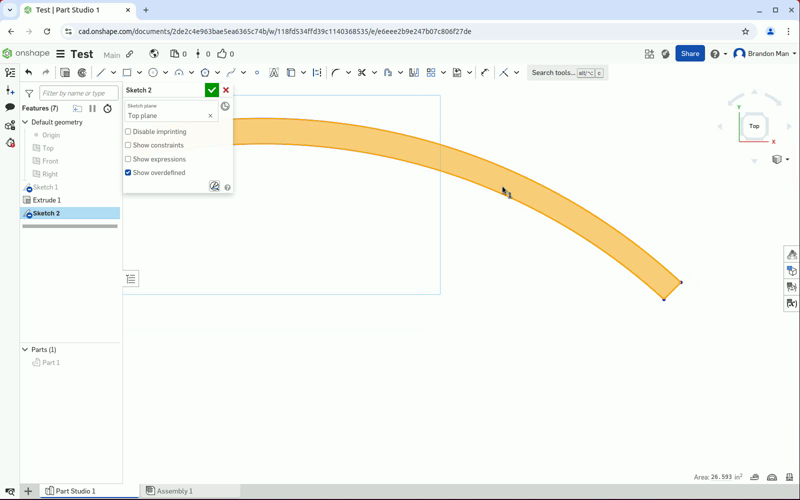
scroll(-6)
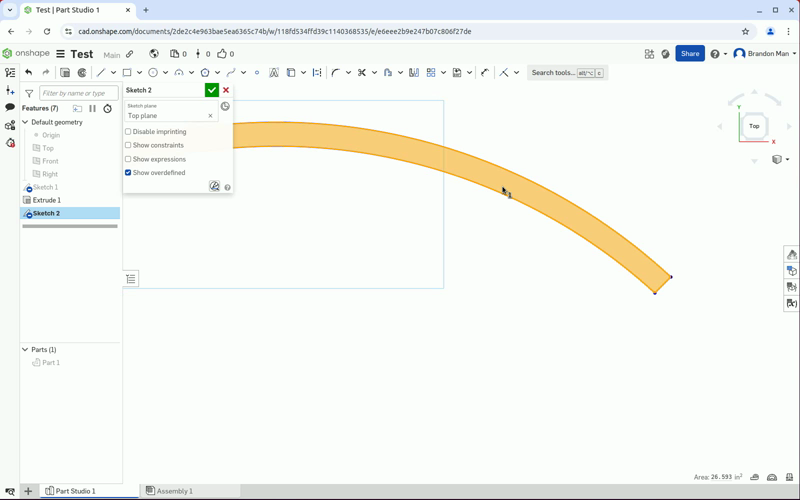
scroll(-6)
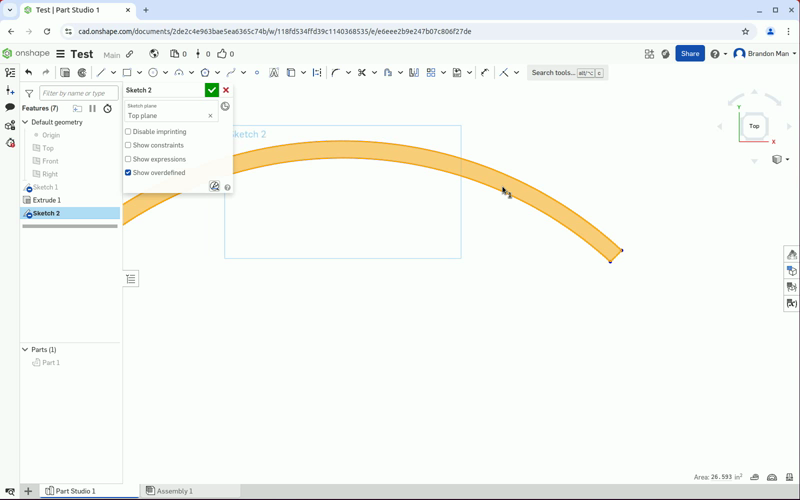
scroll(-6)
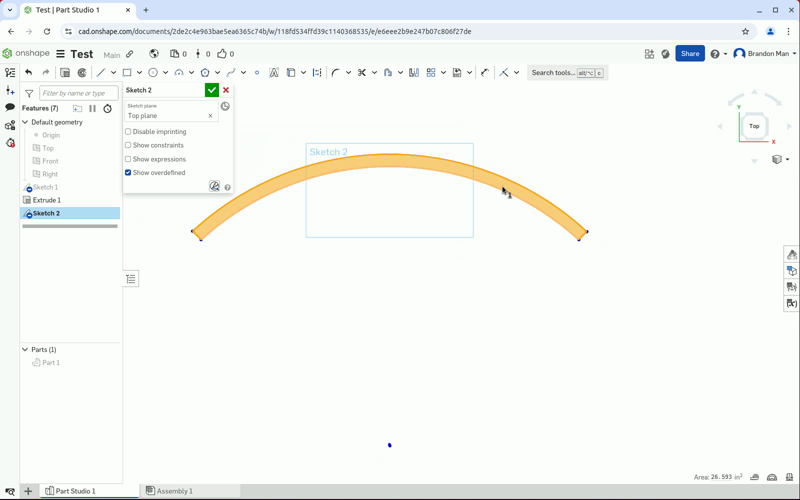
scroll(-6)
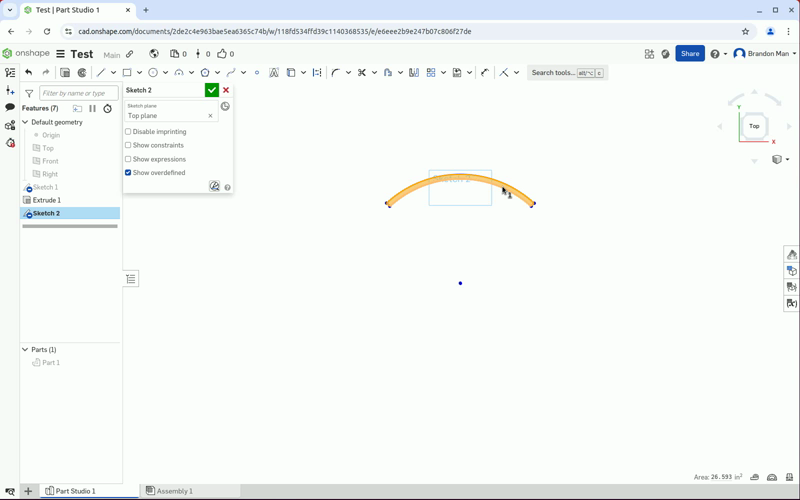
mouse_move(73, 352)
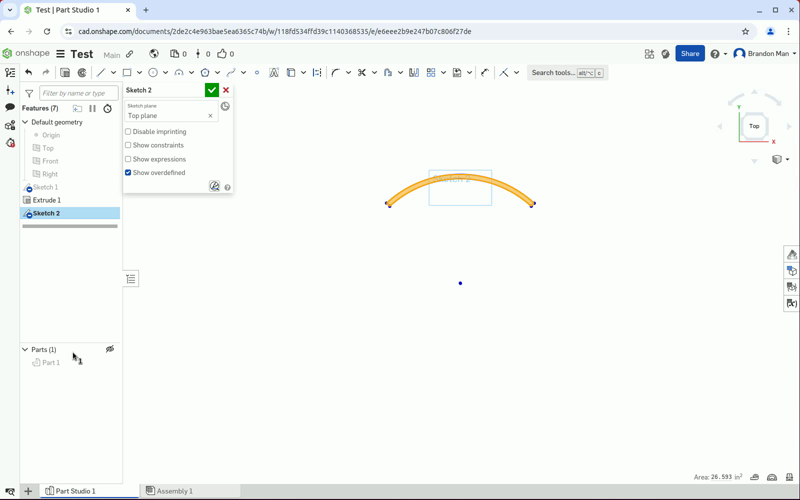
key(shift+y)
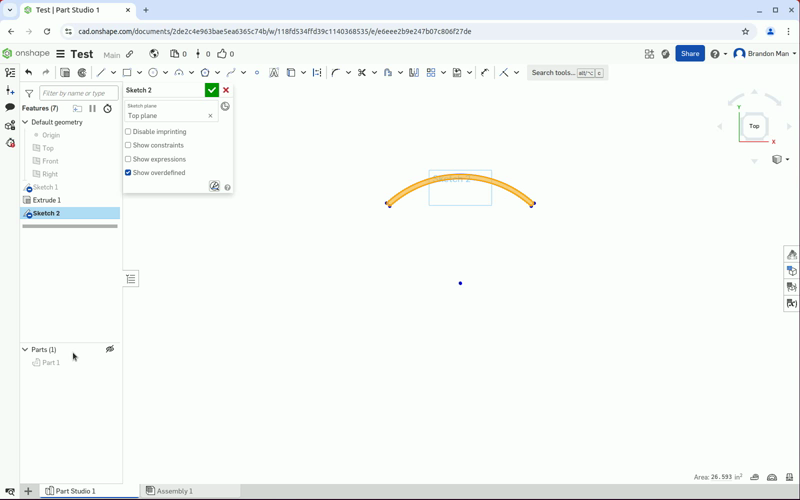
key(shift+e)
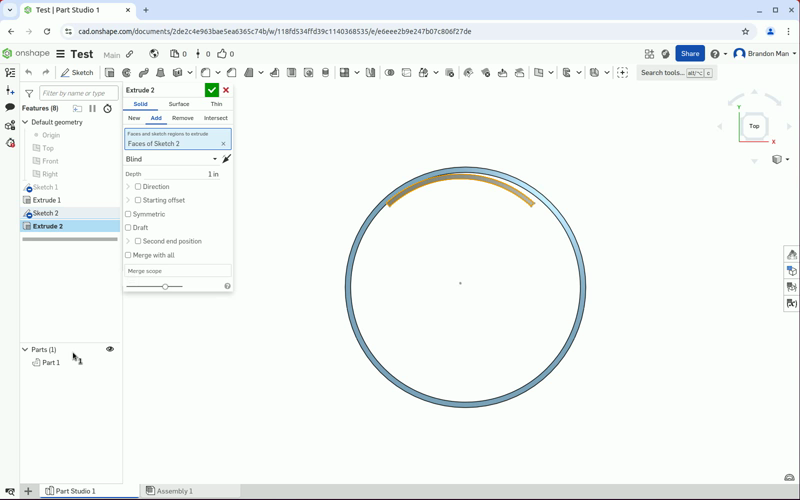
mouse_move(143, 106)
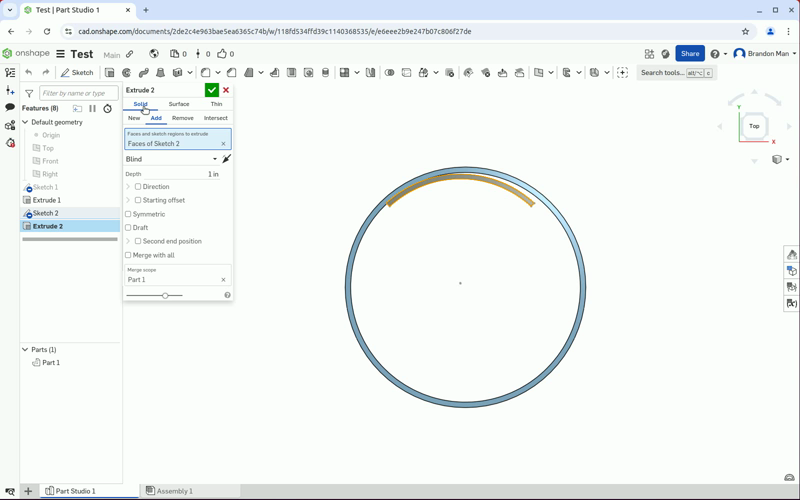
click(143, 106)
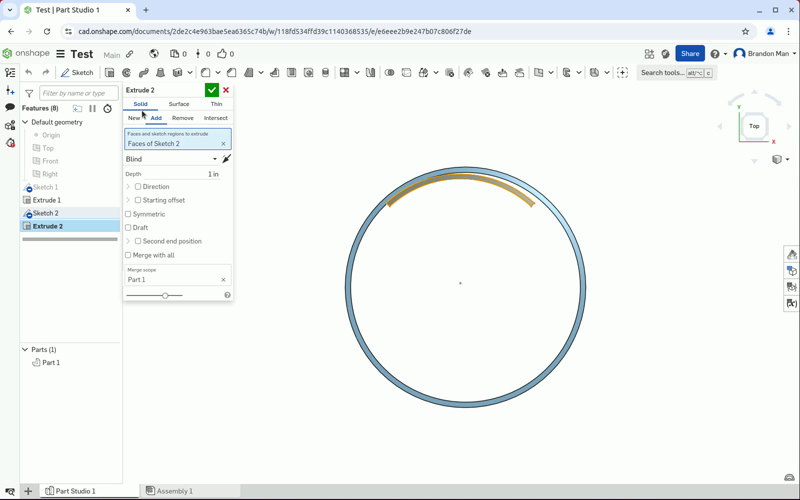
mouse_move(137, 120)
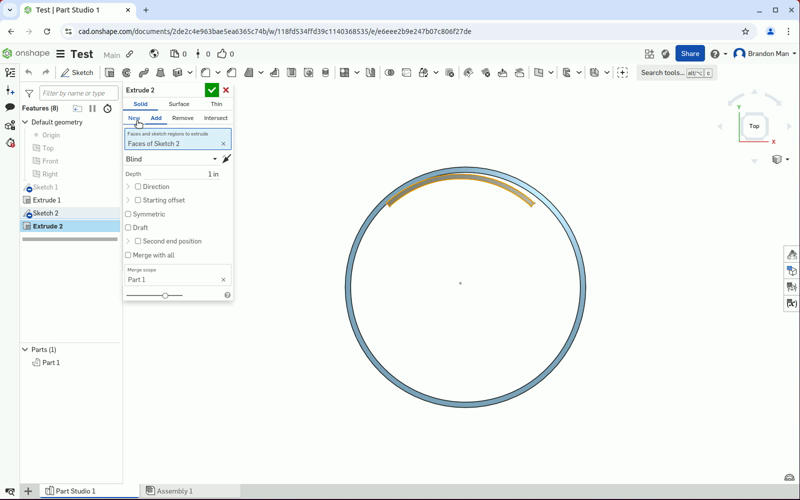
click(137, 120)
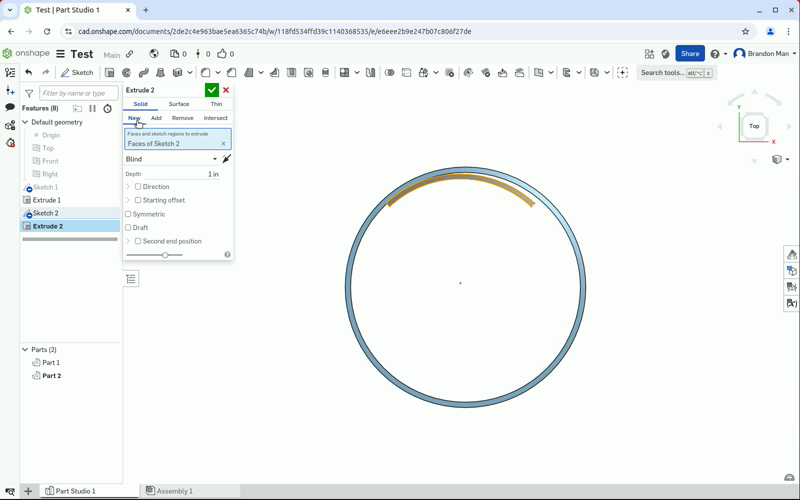
key(tab, 4)
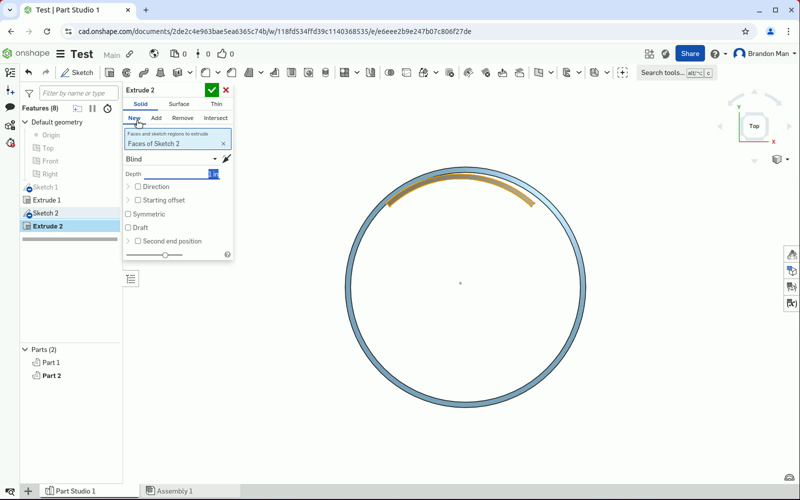
text(0.481)
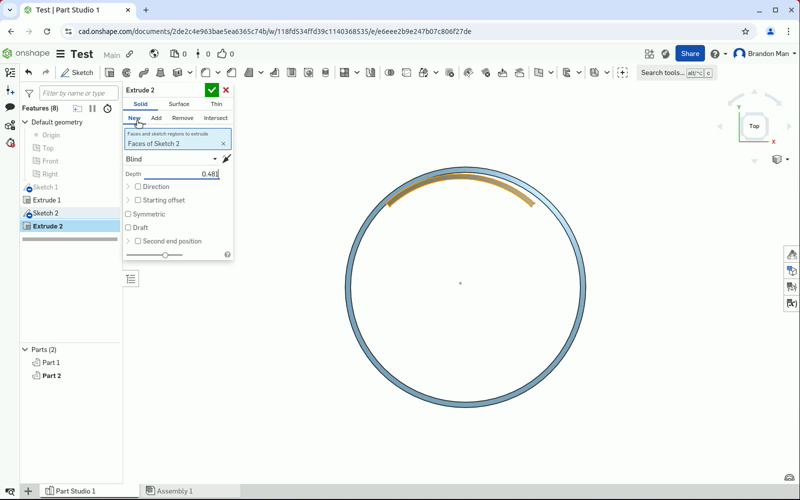
key(enter)
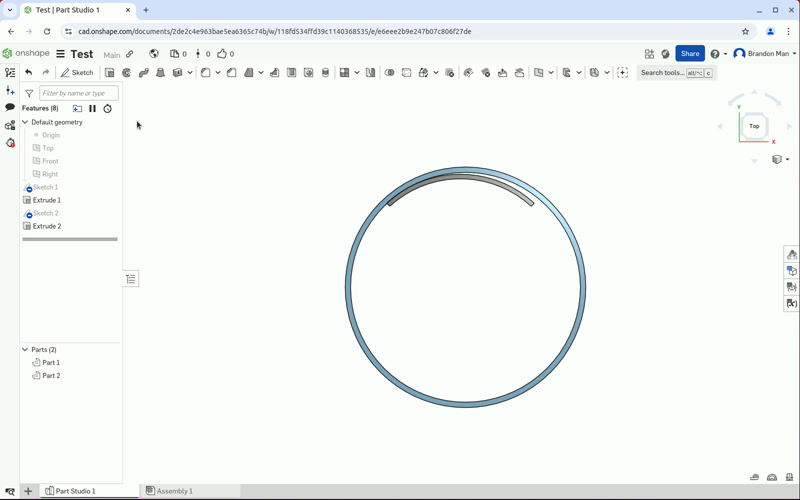
key(shift+h)
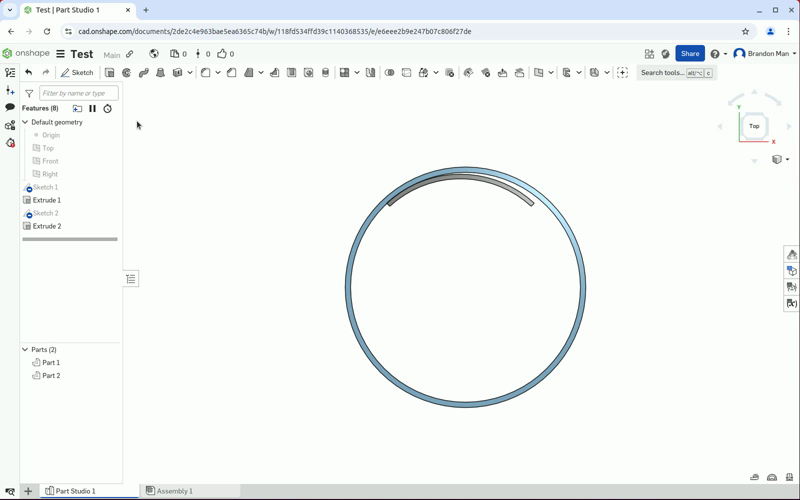
key(shift+h)
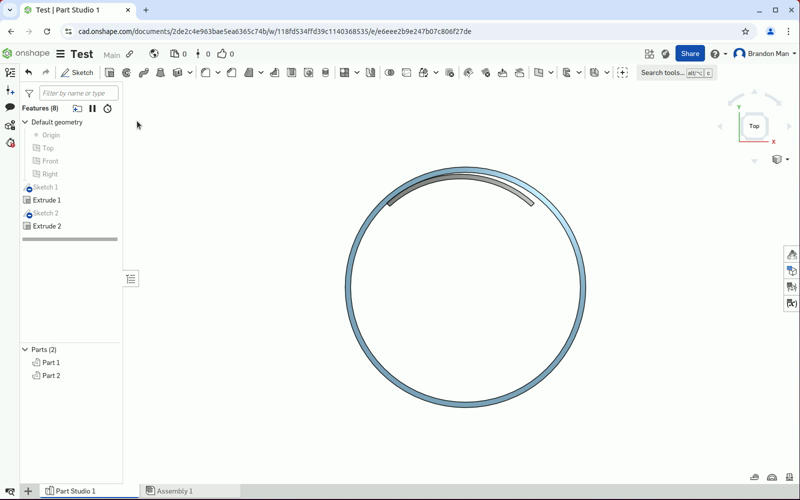
mouse_move(73, 189)
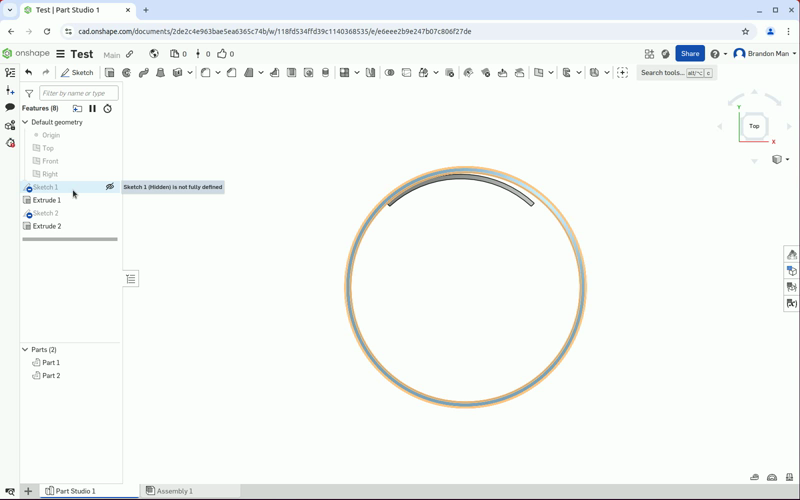
click(73, 189)
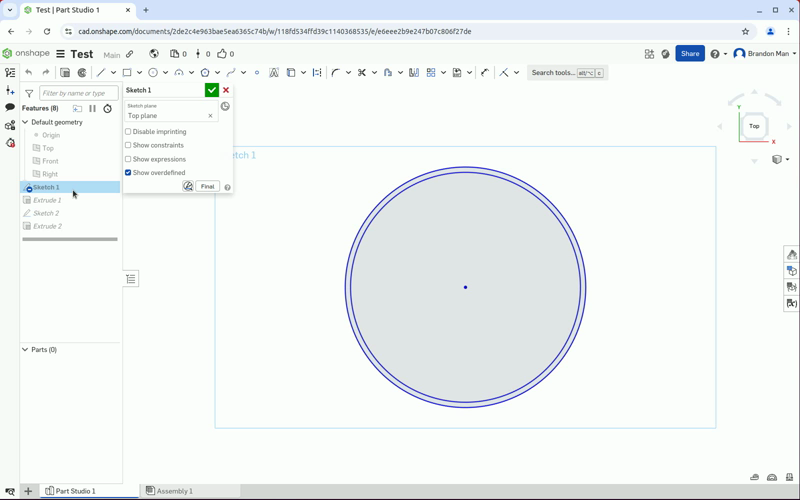
mouse_move(229, 92)
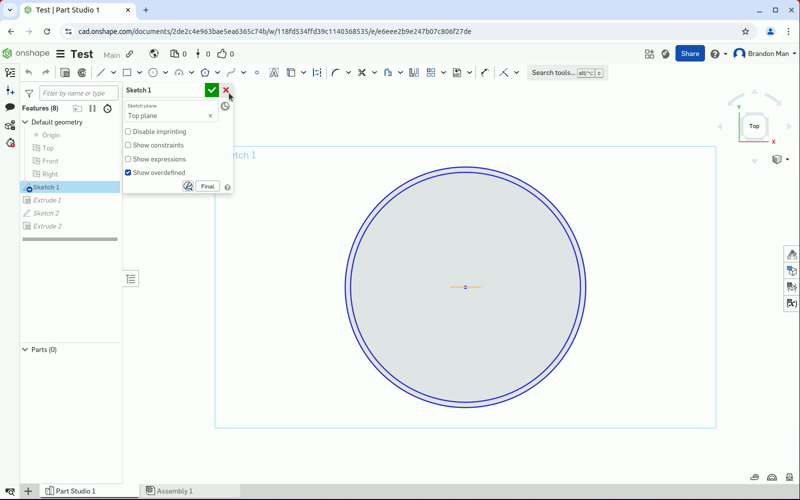
click(229, 92)
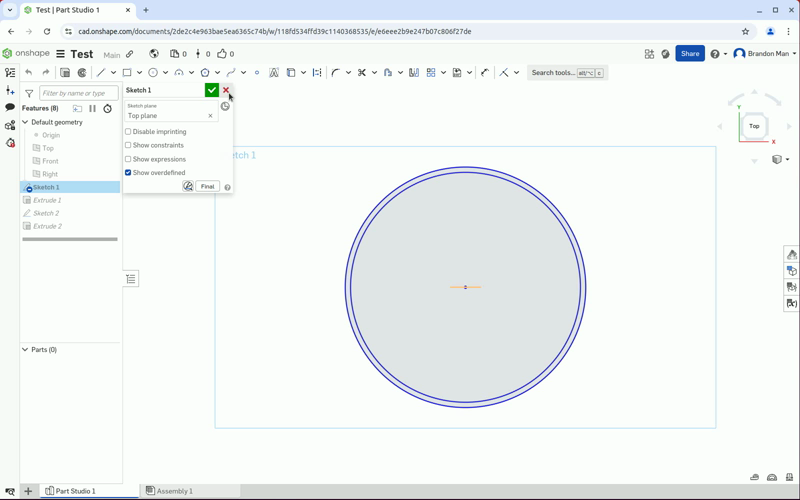
key(shift+s)
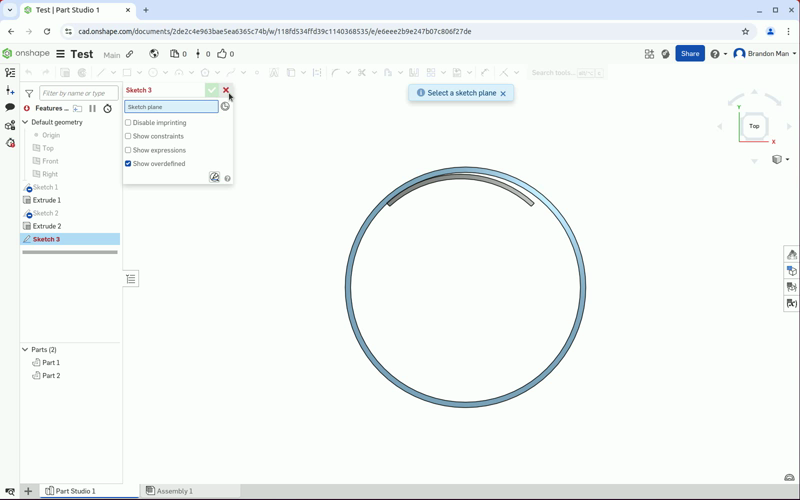
mouse_move(73, 150)
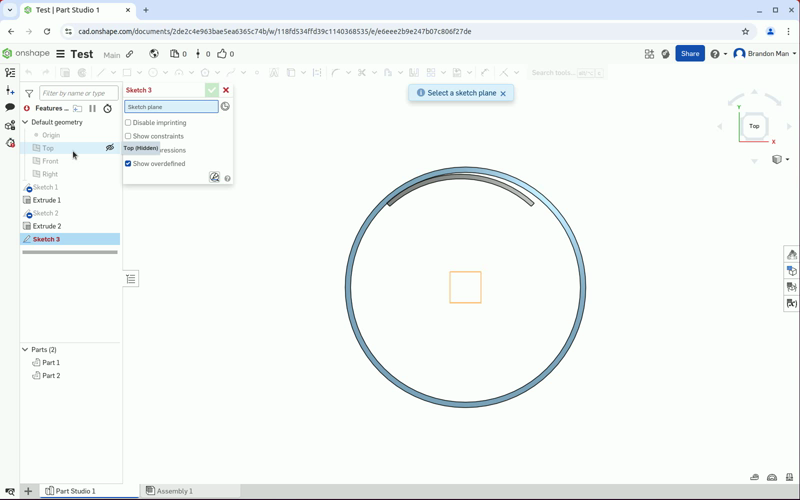
click(73, 150)
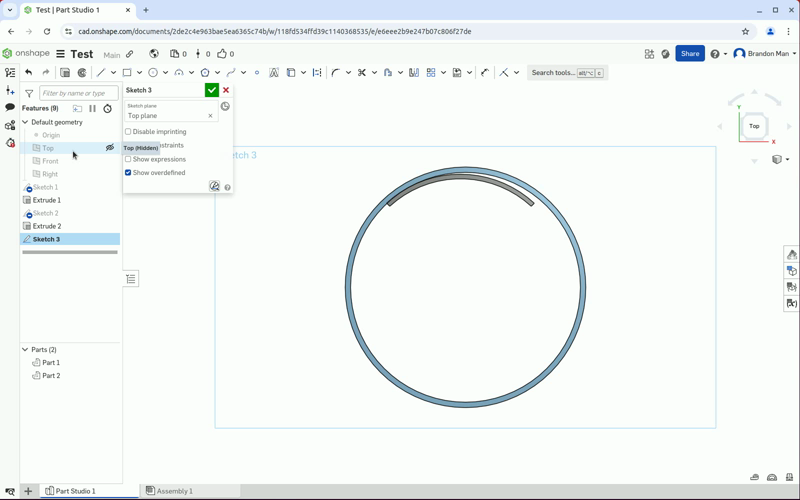
mouse_move(73, 352)
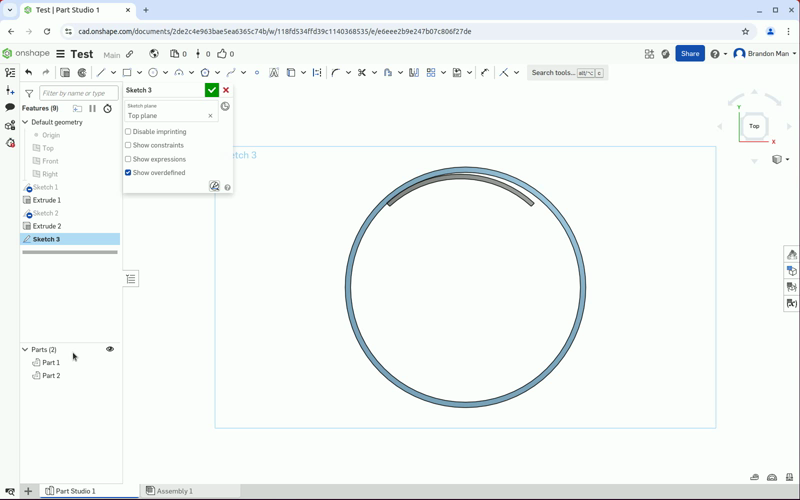
key(y)
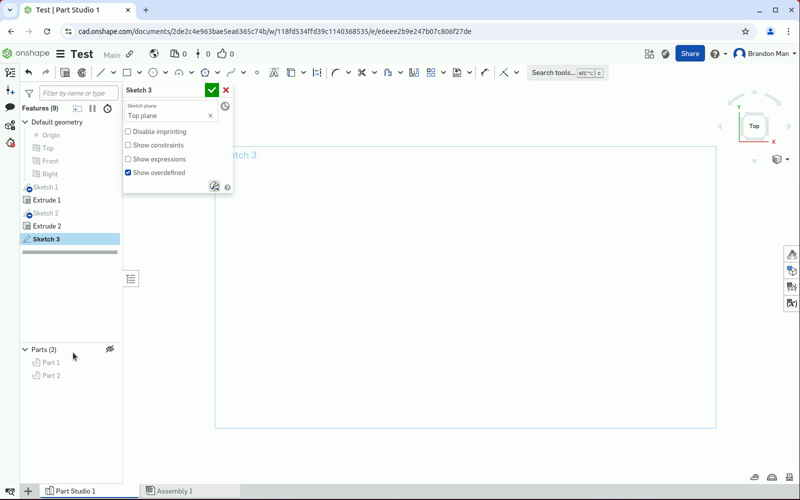
key(c)
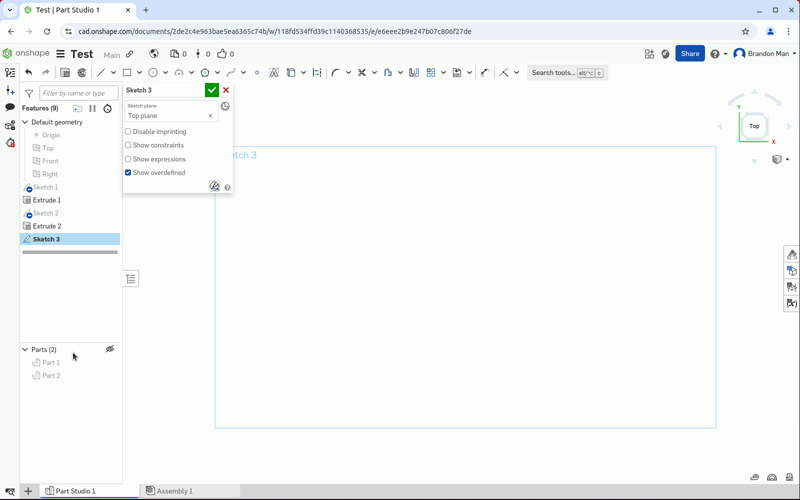
key_down(shift)
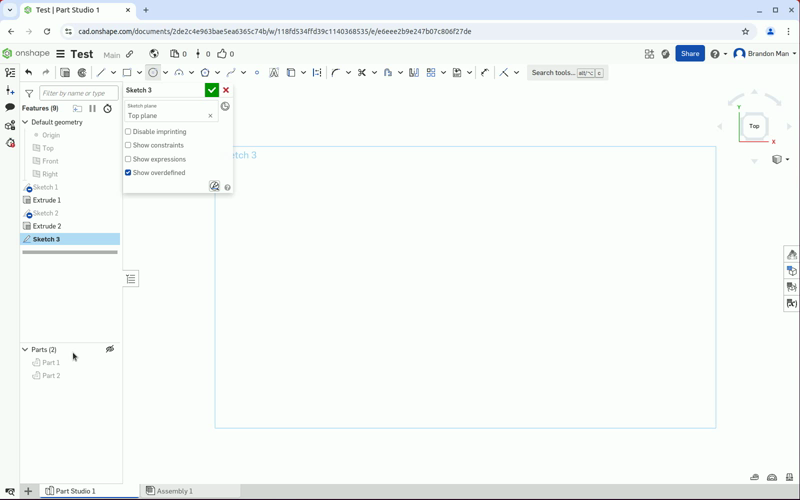
mouse_move(461, 282)
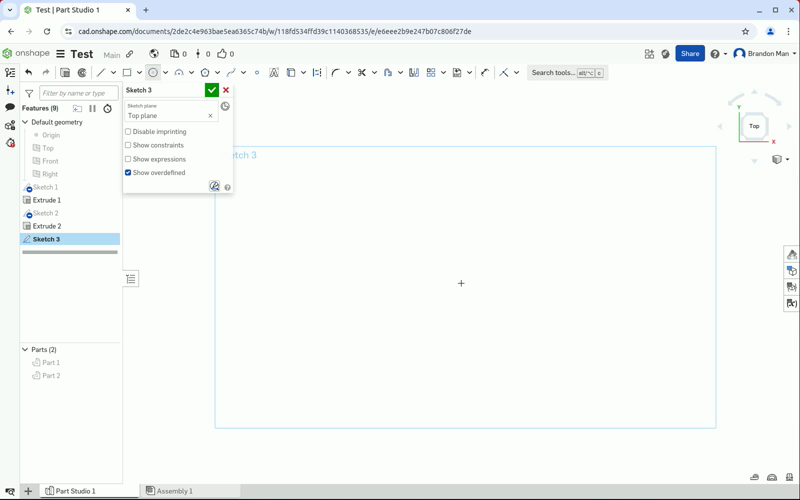
click(461, 282)
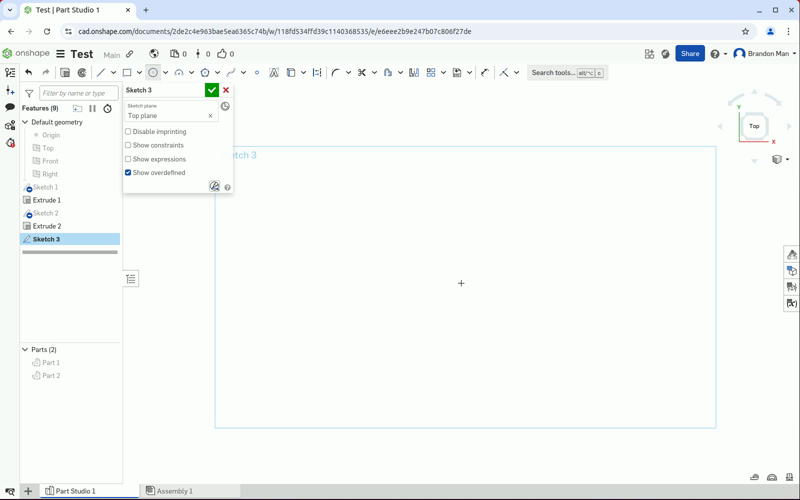
key_up(shift)
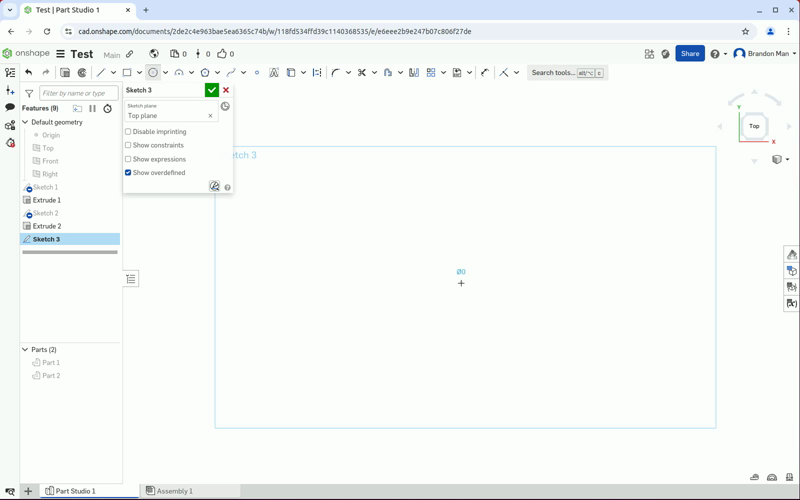
mouse_move(566, 282)
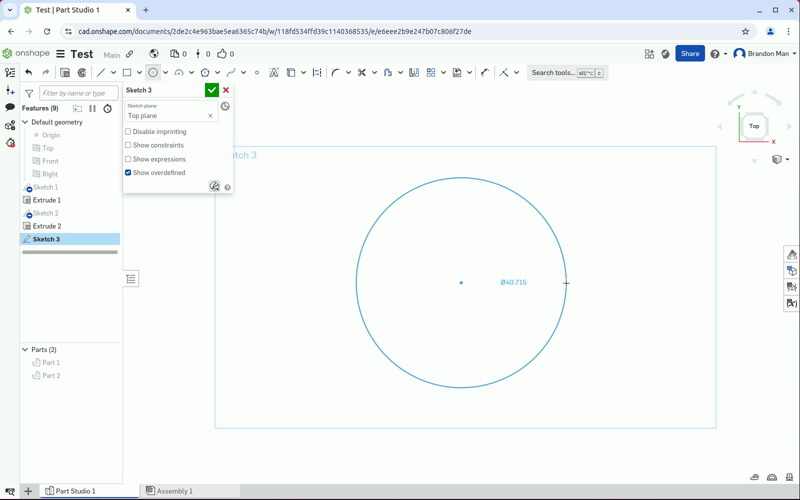
click(566, 282)
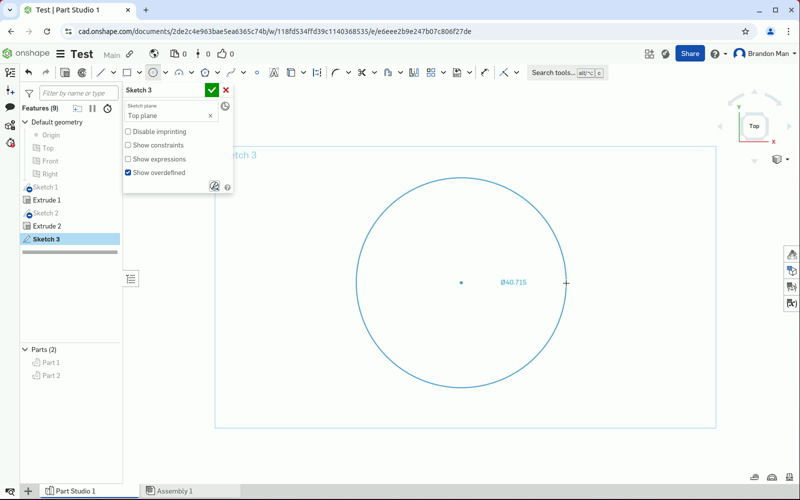
key(esc)
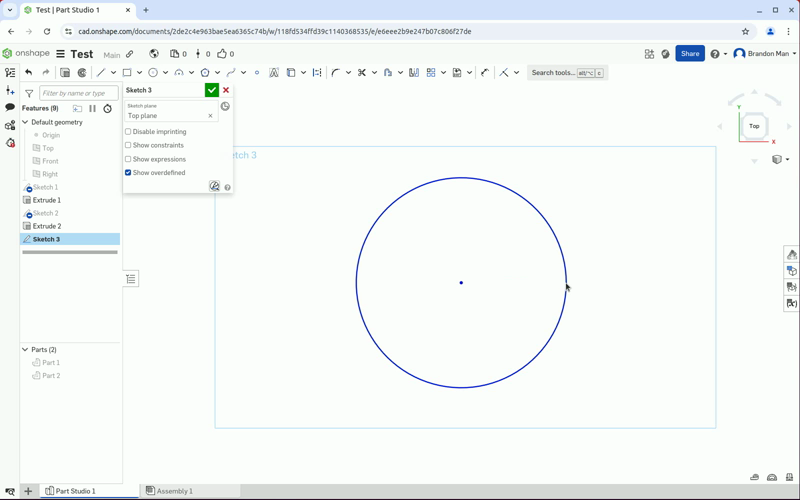
key(c)
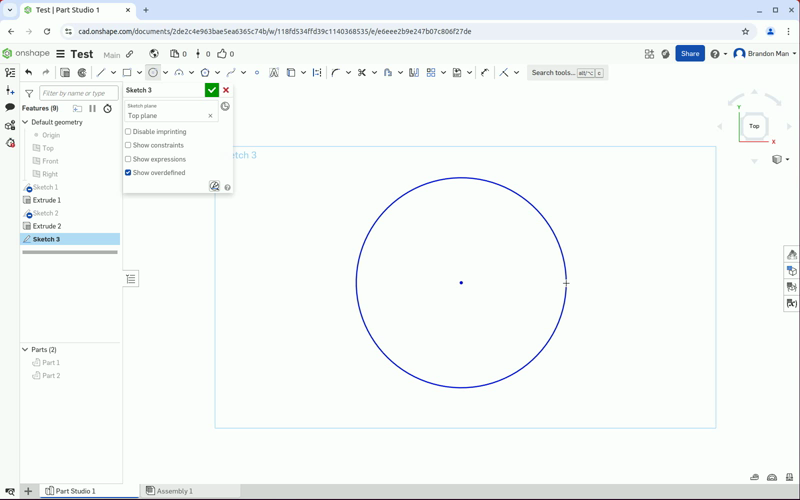
key_down(shift)
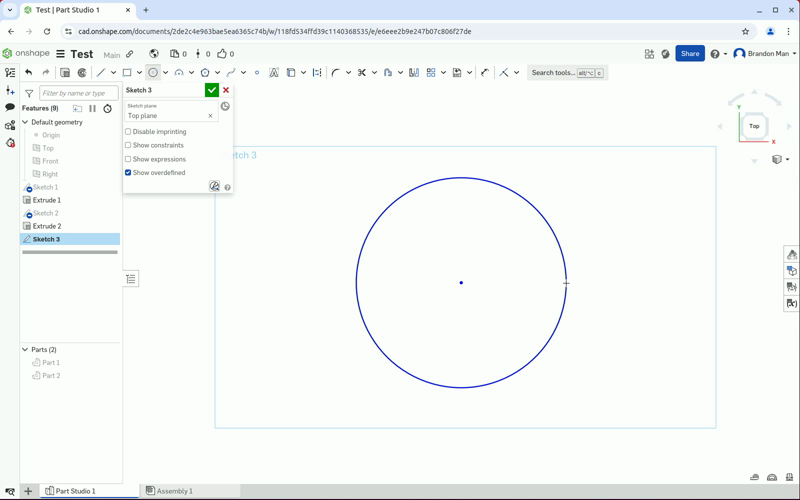
mouse_move(461, 282)
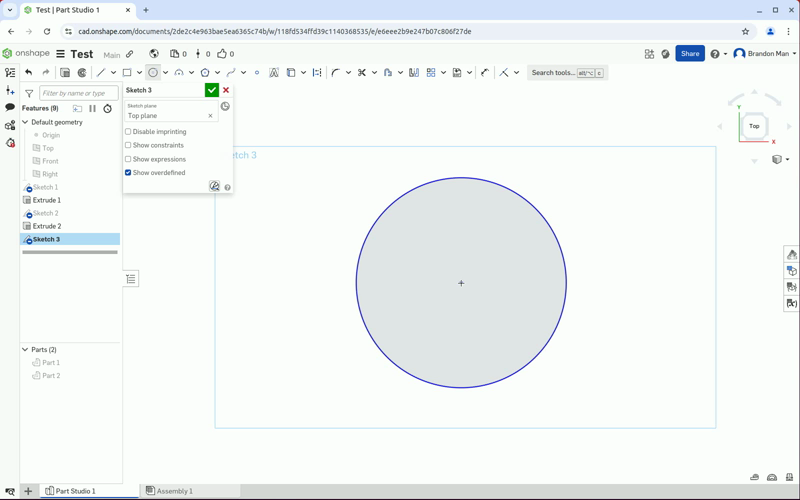
click(461, 282)
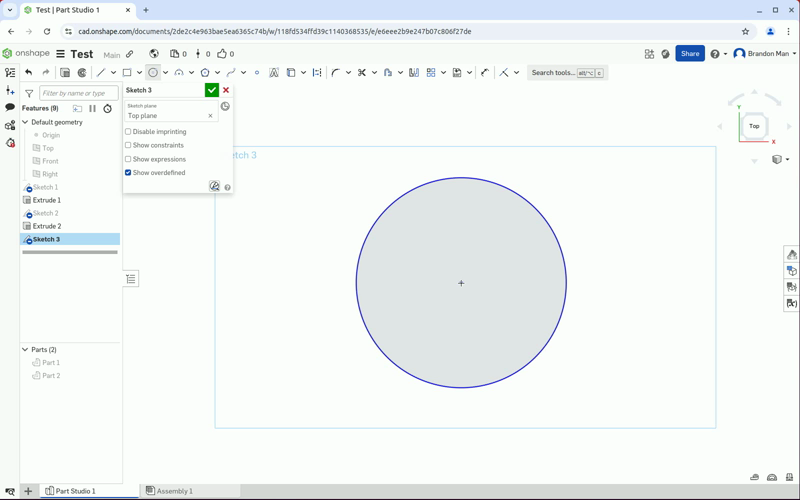
key_up(shift)
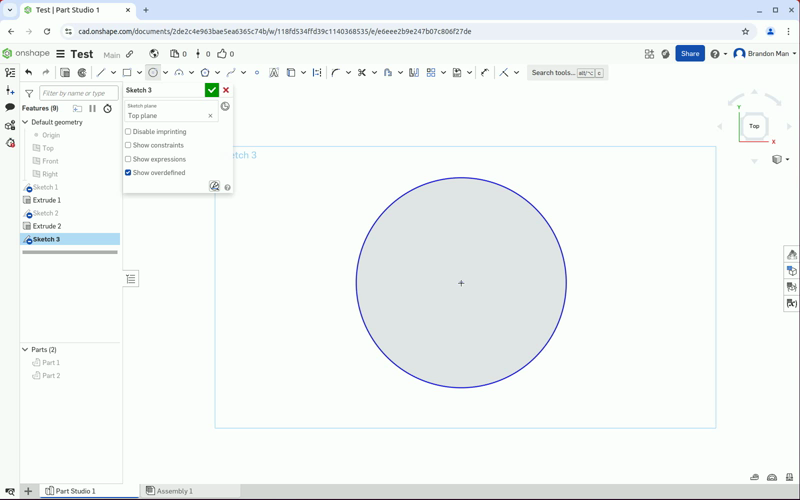
mouse_move(561, 282)
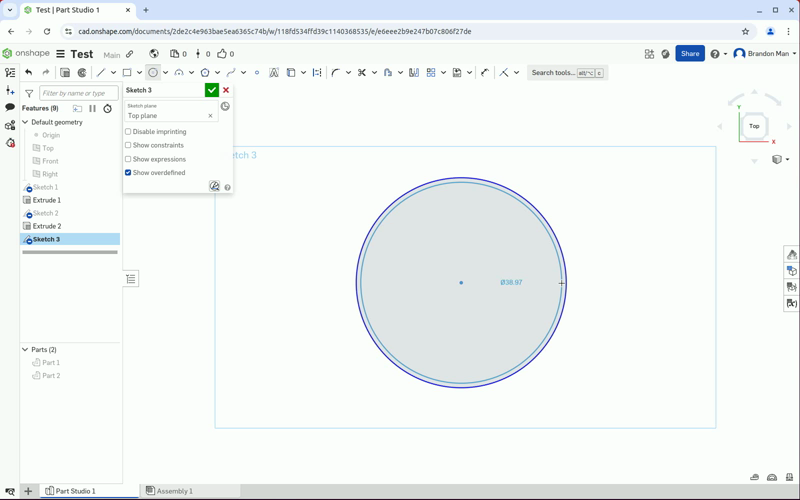
scroll(6)
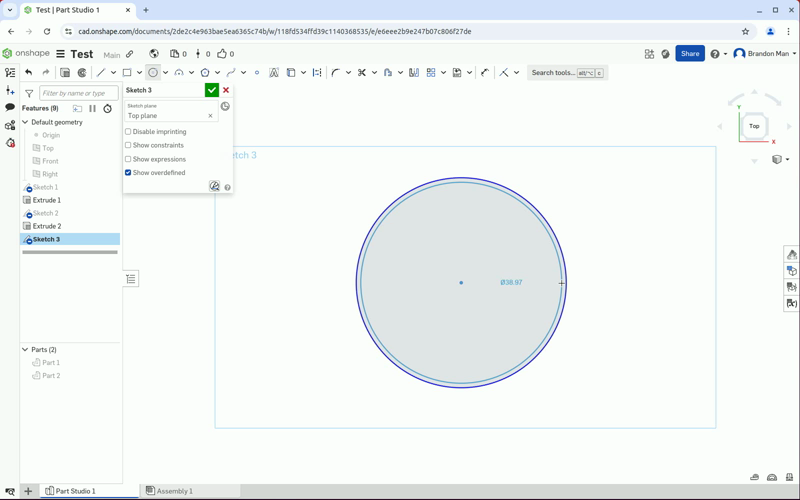
scroll(6)
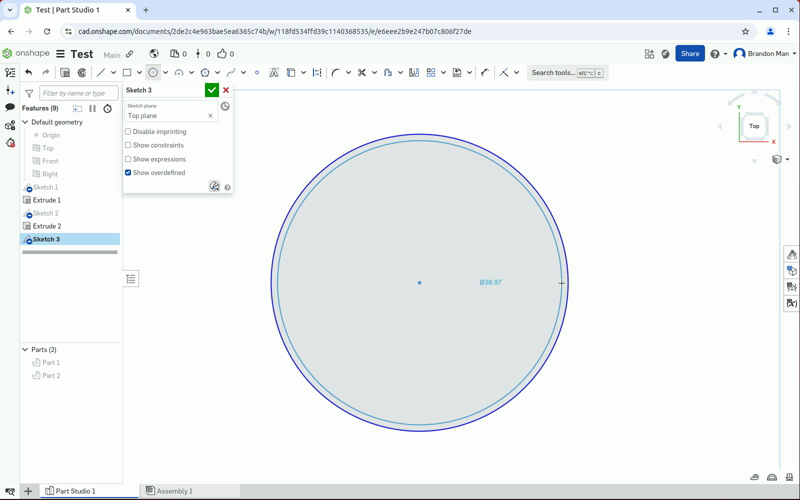
scroll(6)
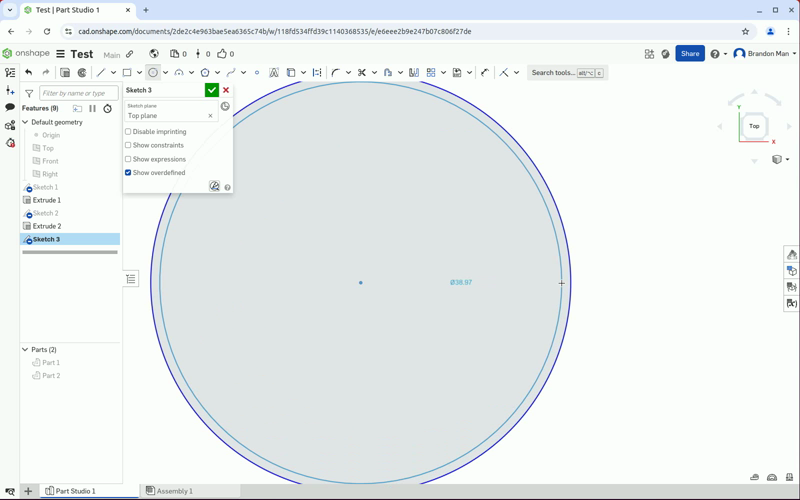
scroll(6)
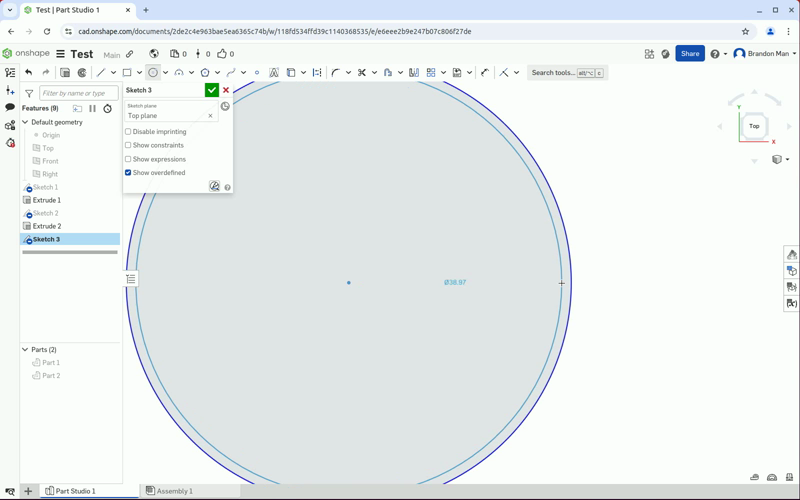
scroll(6)
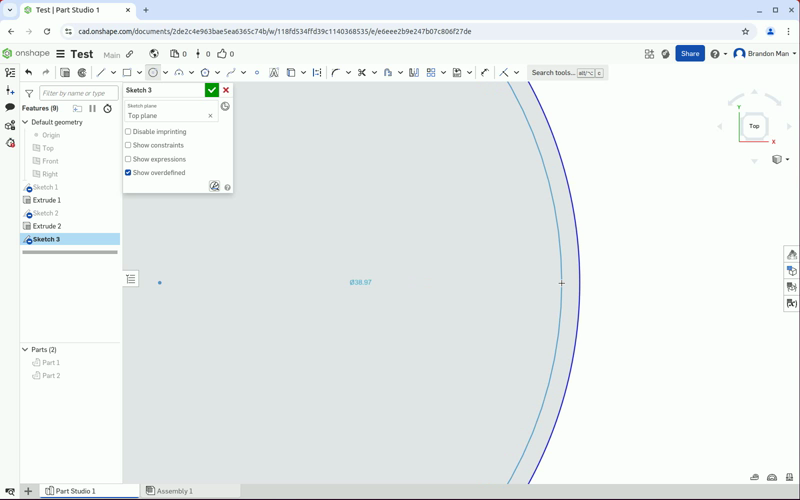
scroll(6)
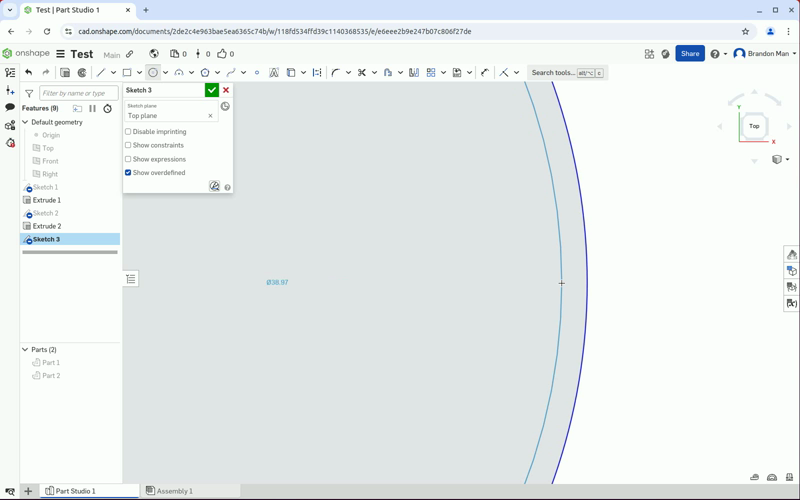
scroll(6)
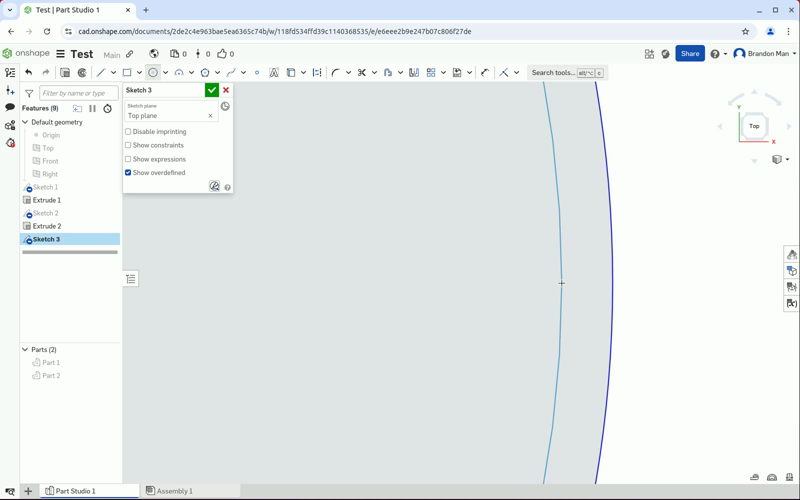
click(561, 282)
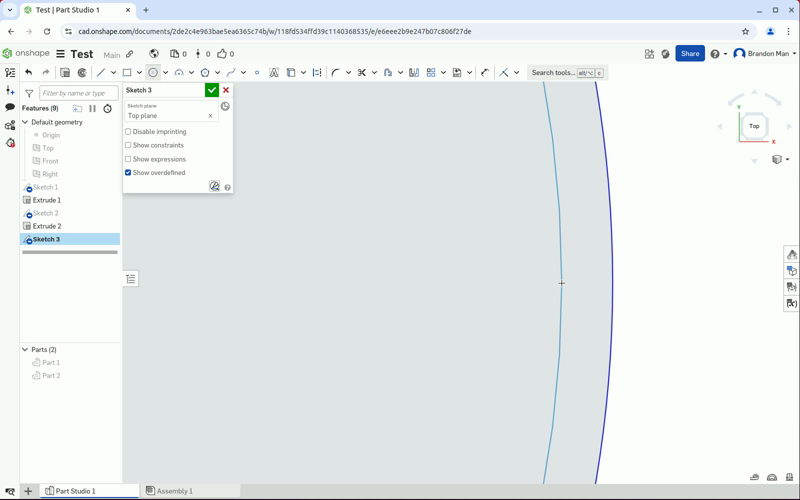
scroll(-6)
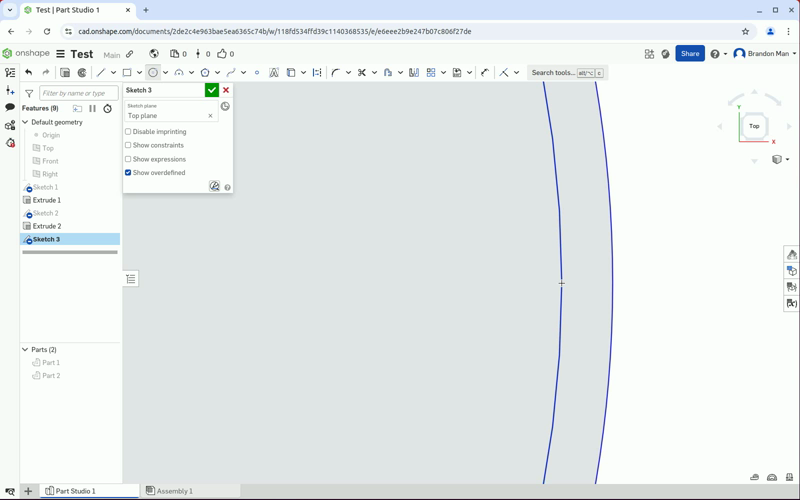
scroll(-6)
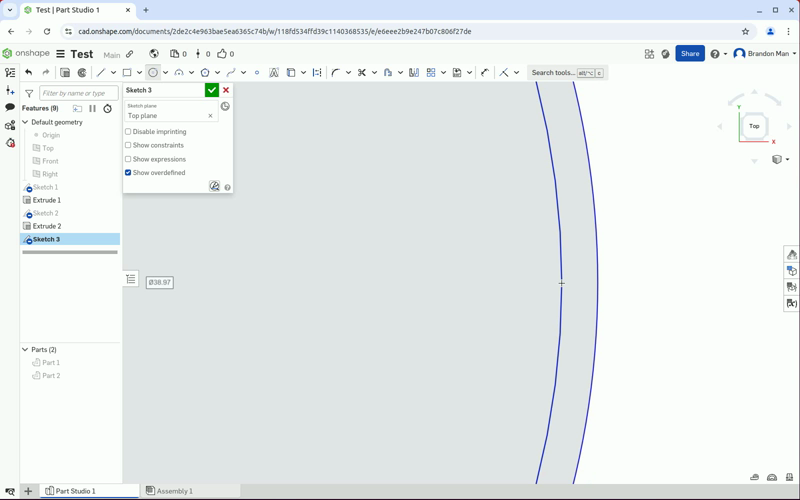
scroll(-6)
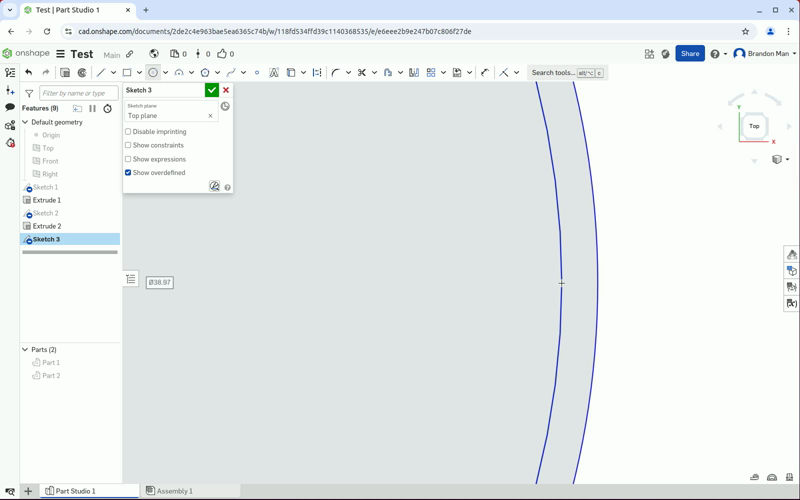
scroll(-6)
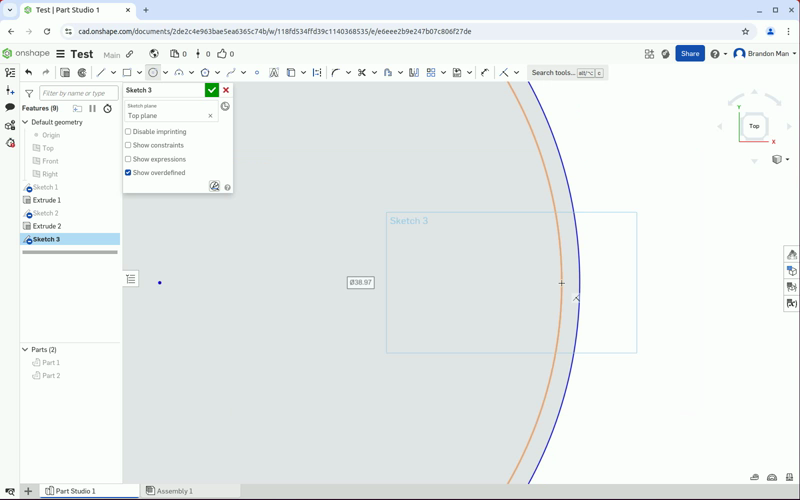
scroll(-6)
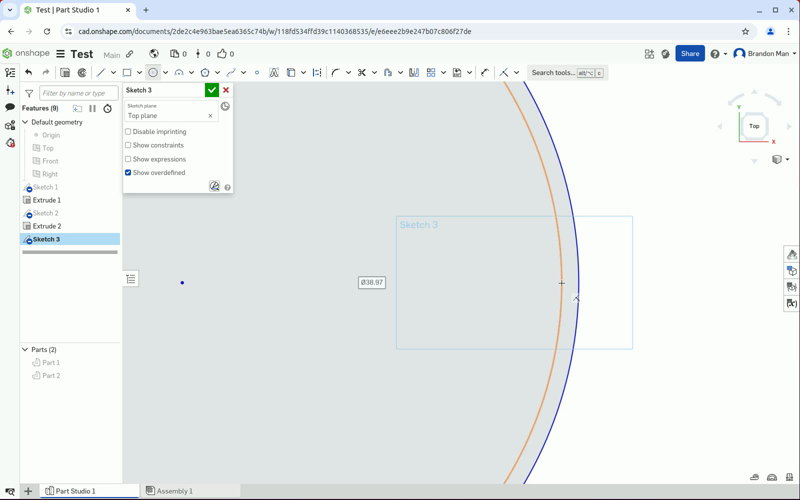
scroll(-6)
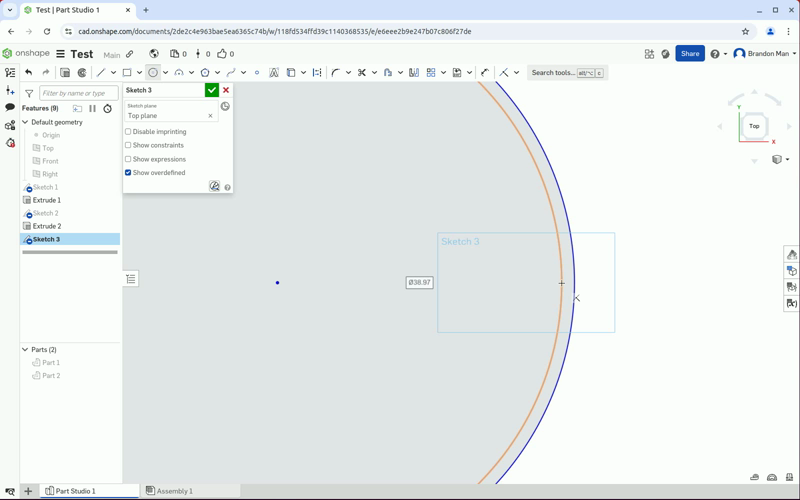
scroll(-6)
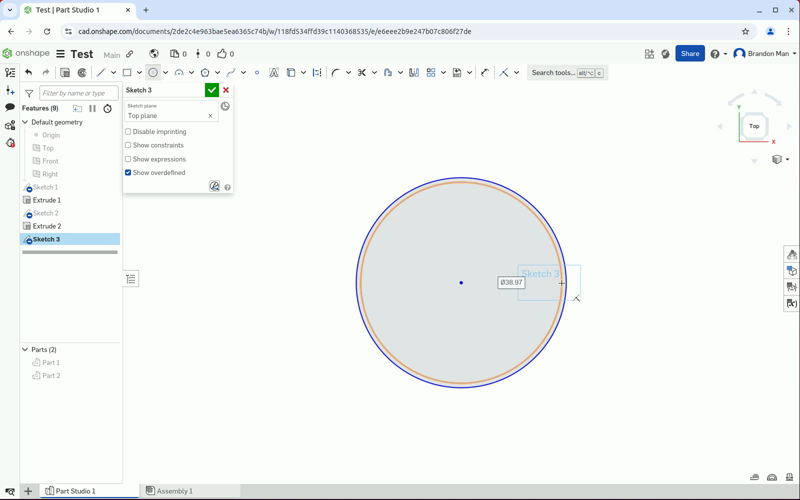
key(esc)
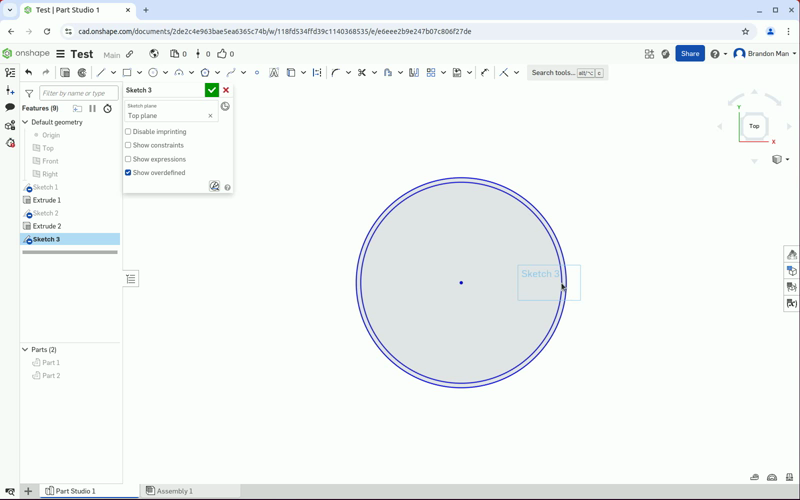
mouse_move(546, 339)
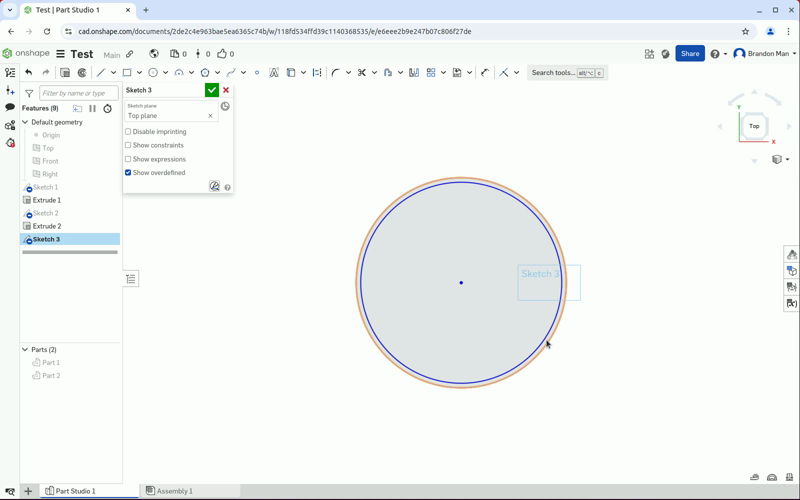
click(546, 339)
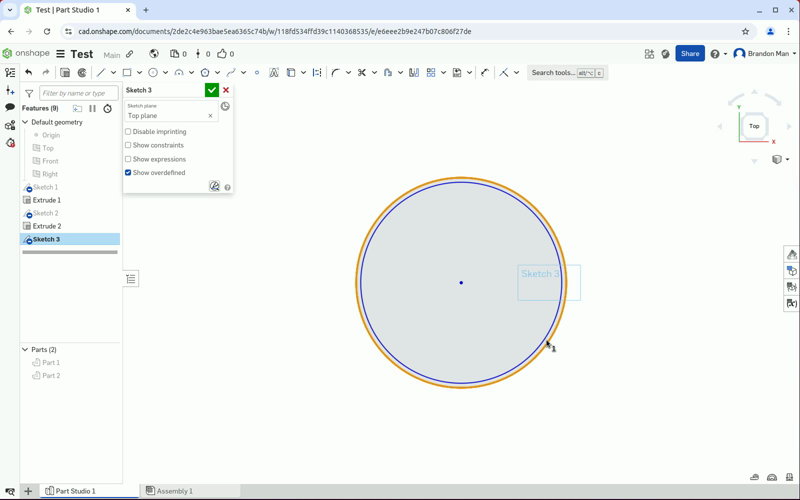
mouse_move(73, 352)
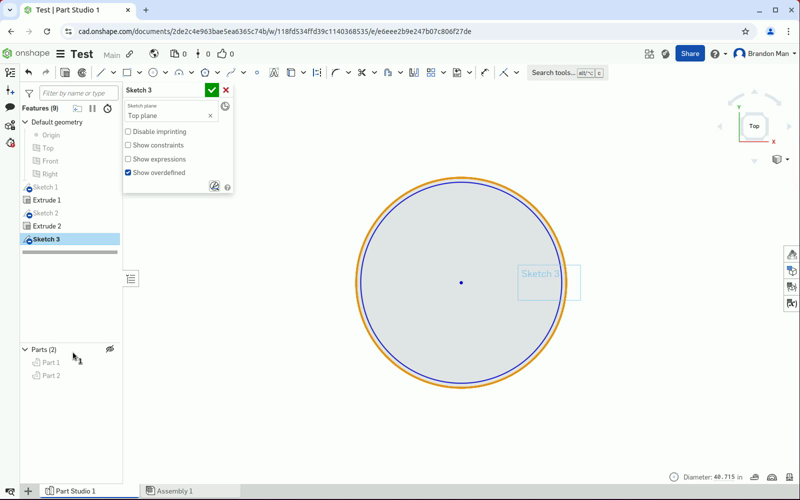
key(shift+y)
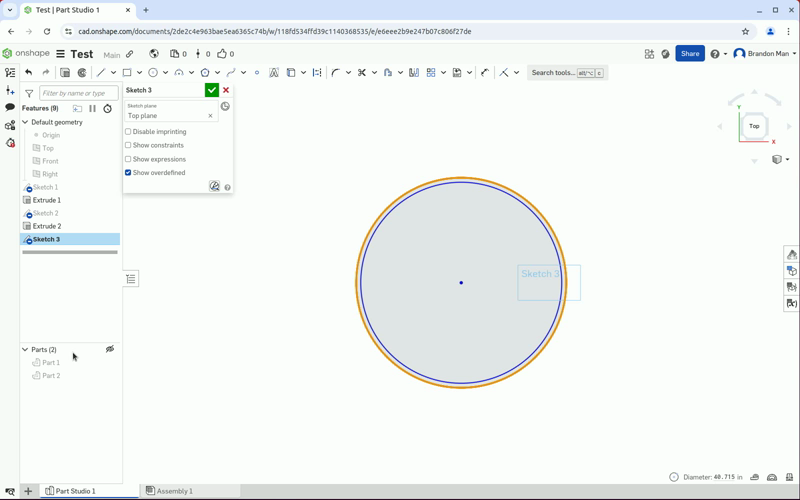
key(shift+e)
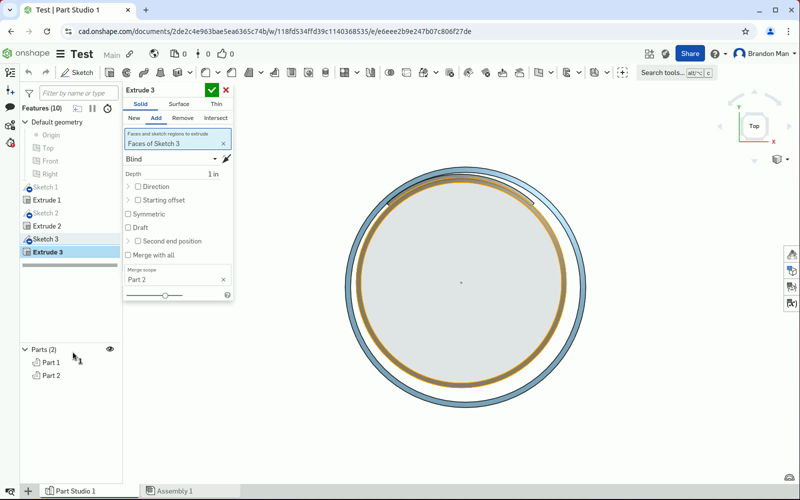
mouse_move(143, 106)
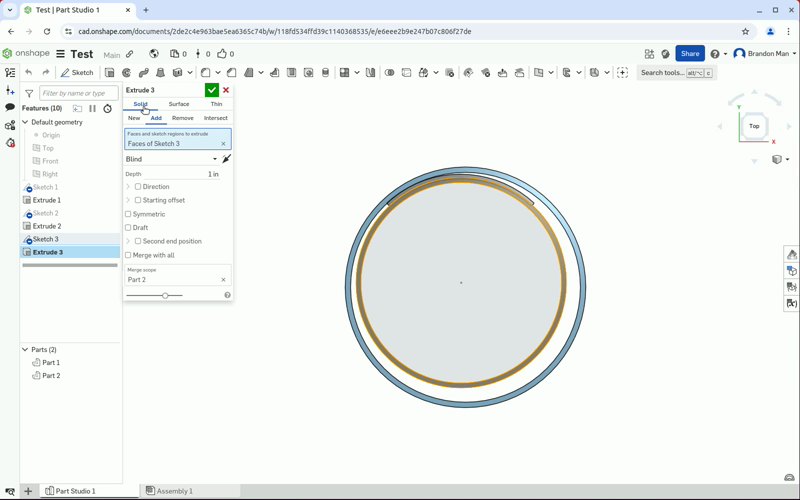
click(143, 106)
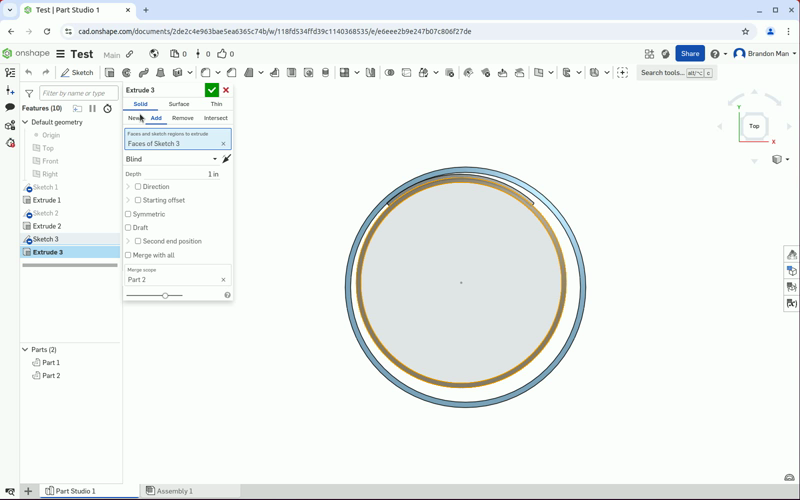
mouse_move(137, 120)
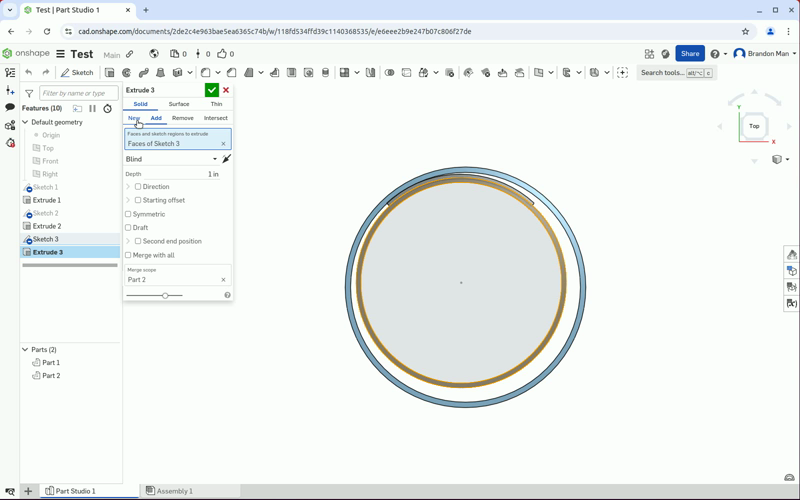
click(137, 120)
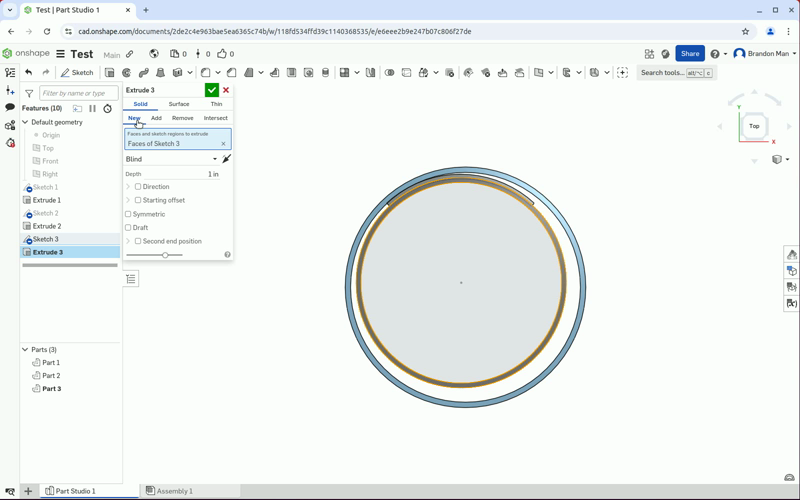
key(tab, 4)
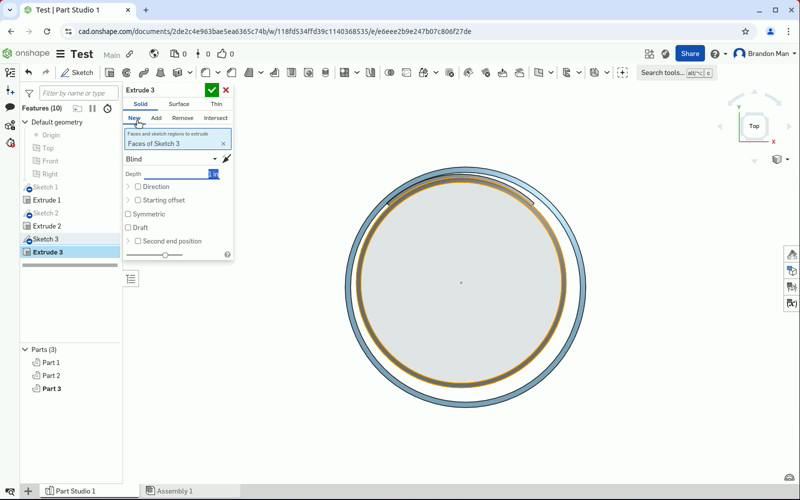
text(0.481)
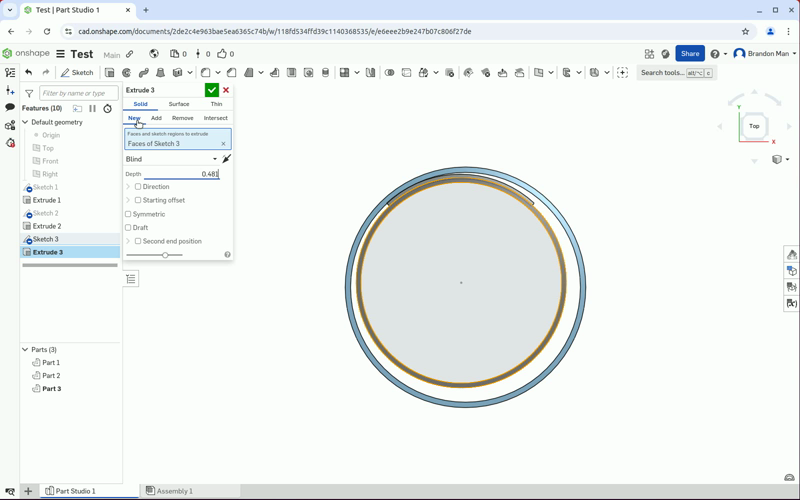
key(enter)
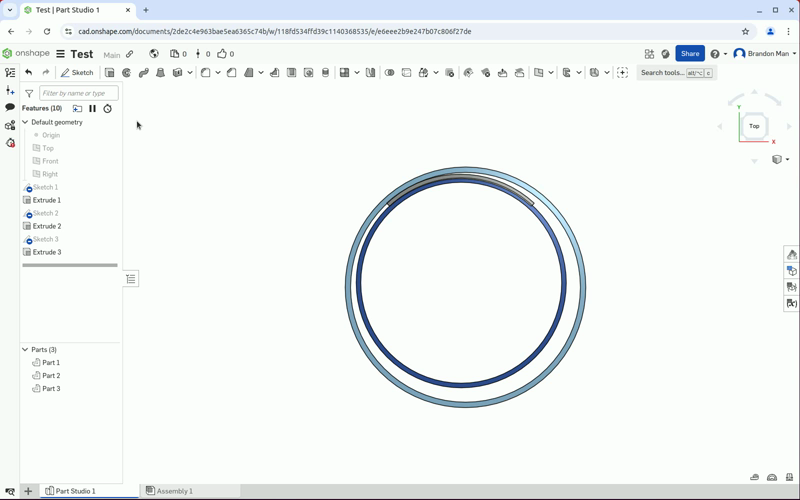
key(shift+h)
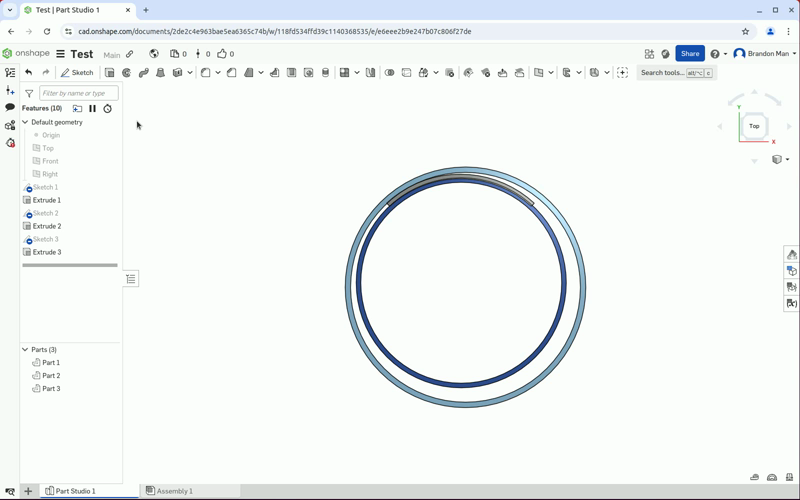
key(shift+h)
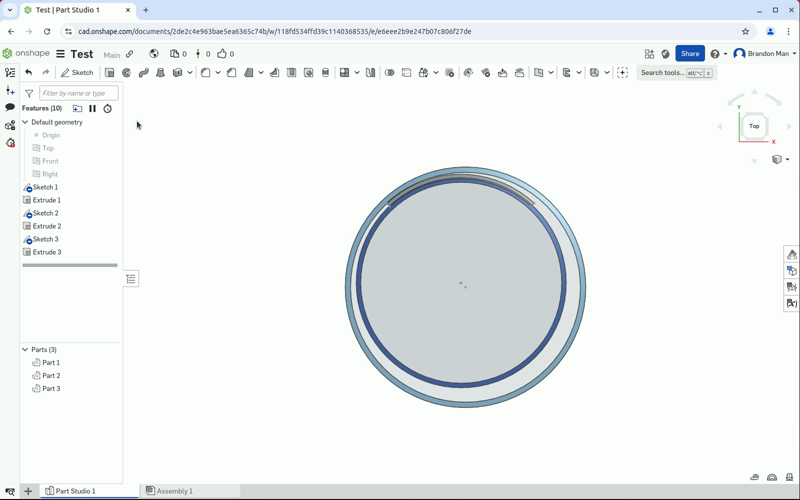
key(shift+7)
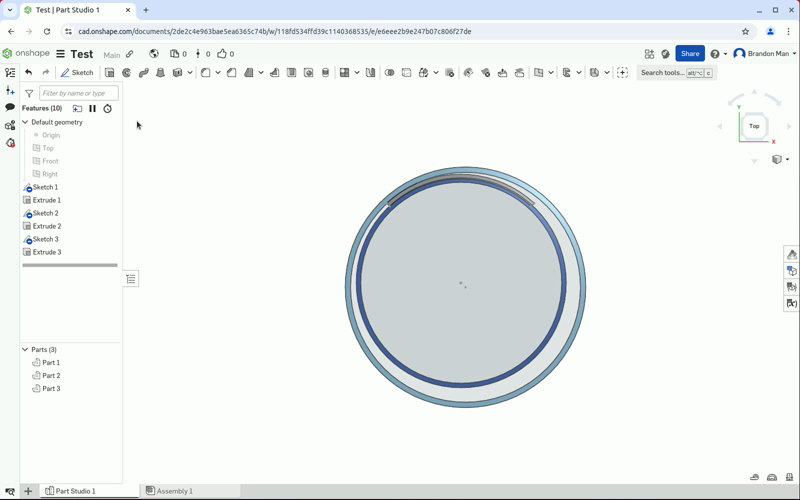
key(up, 3)
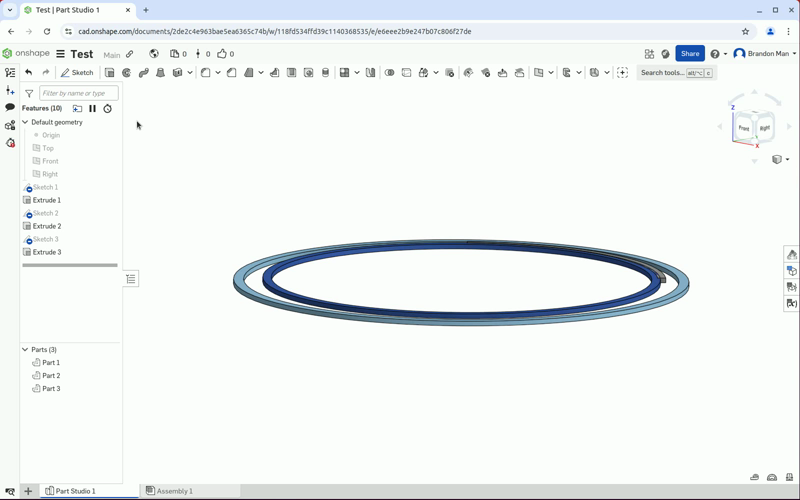
key(left, 3)
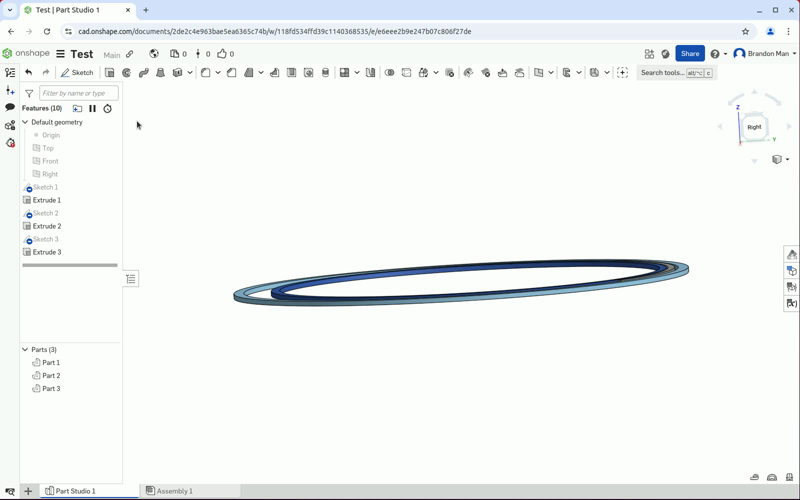
key(right, 3)
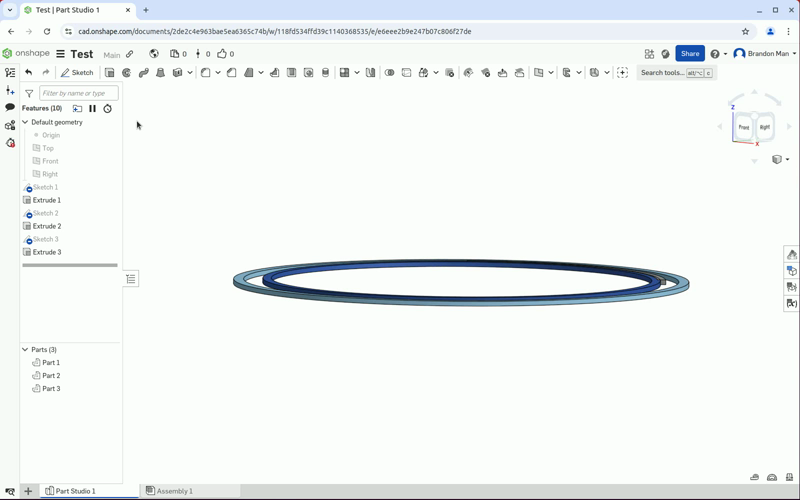
key(down, 3)
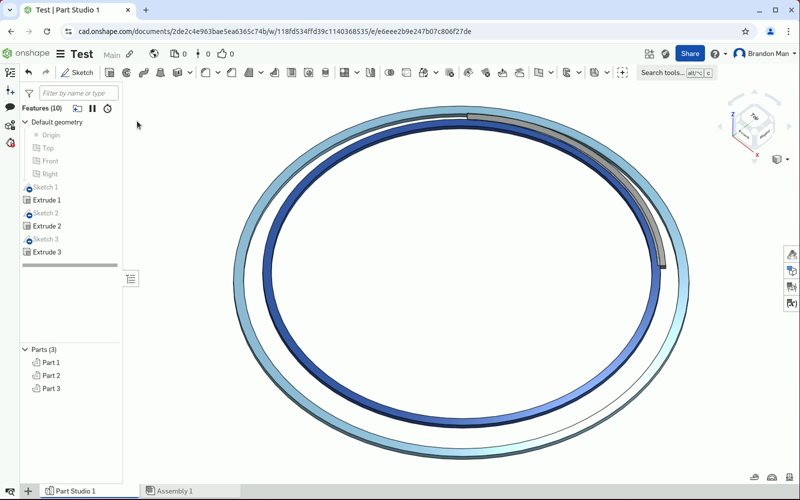
mouse_move(73, 189)
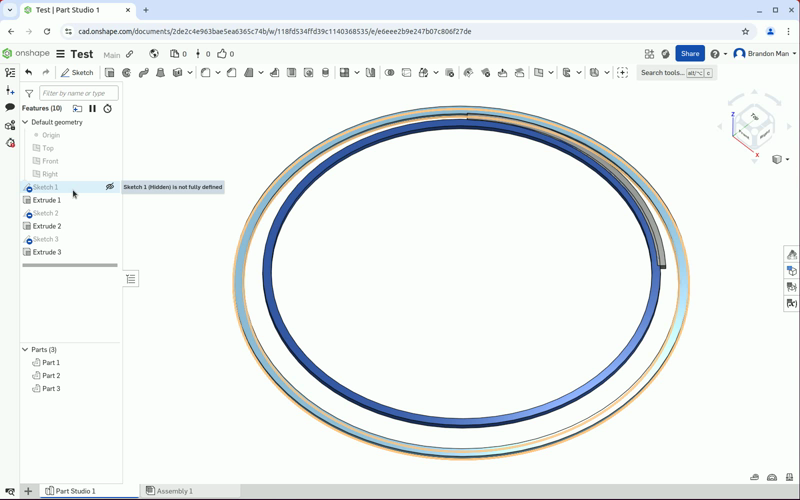
click(73, 189)